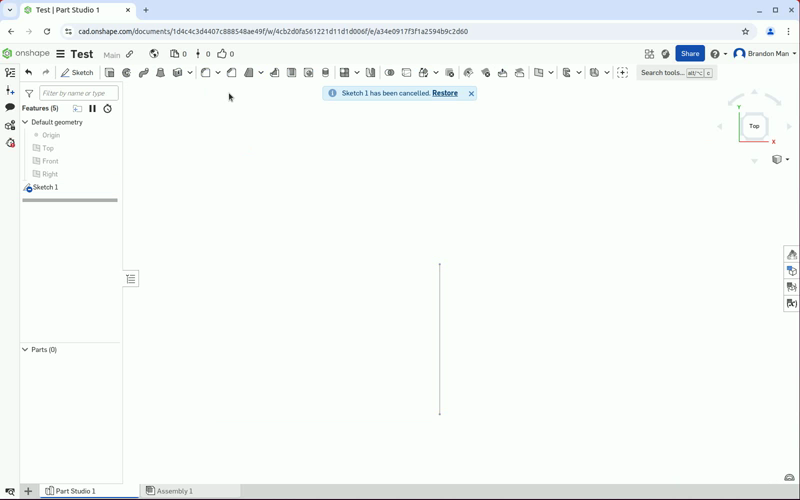
key(shift+h)
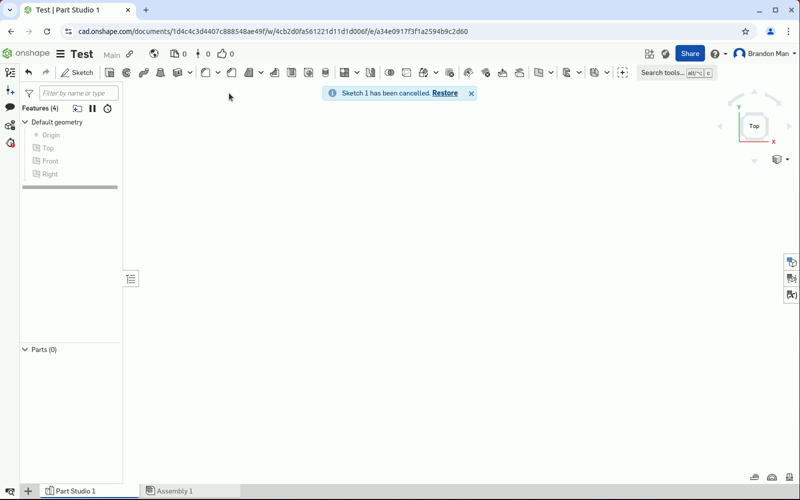
mouse_move(73, 352)
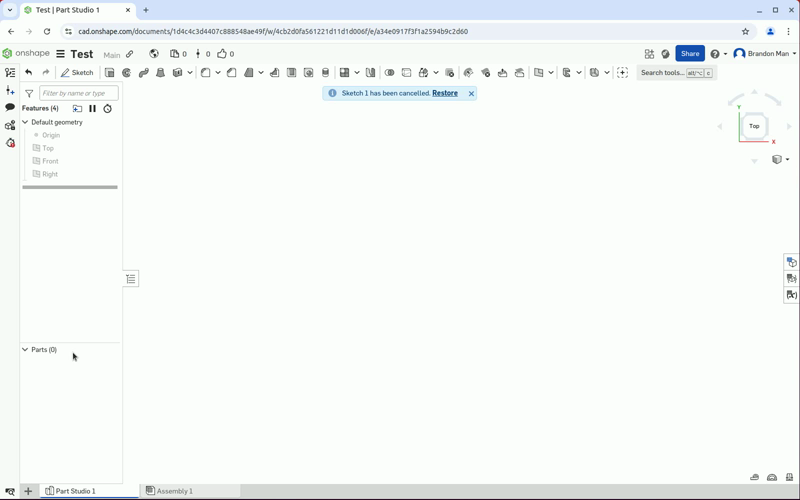
key(y)
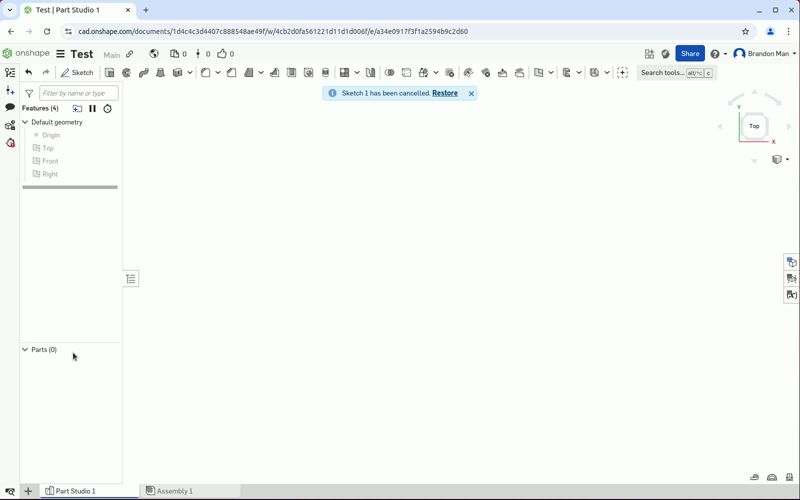
key(shift+p)
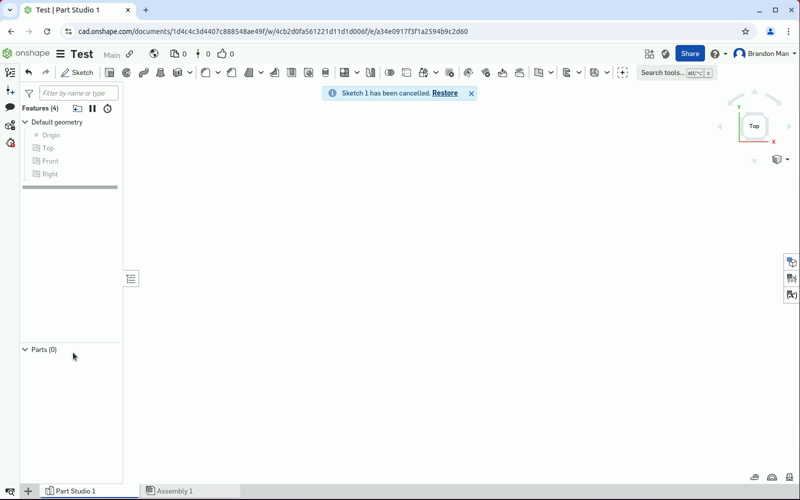
key(space)
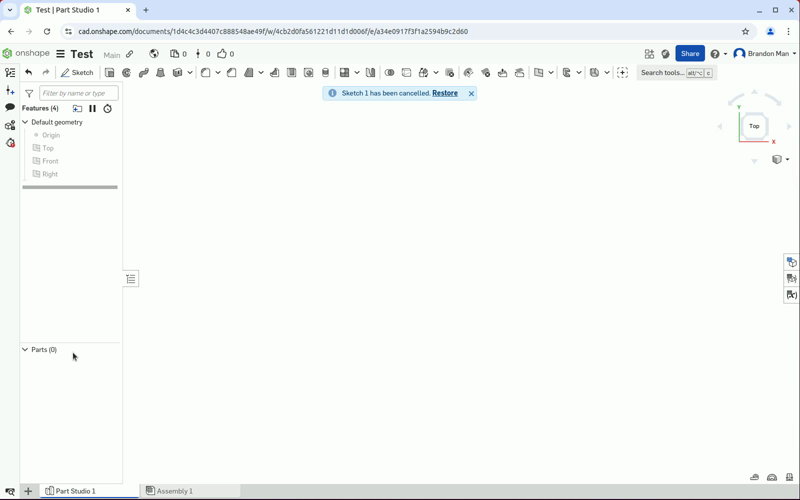
key_down(shift)
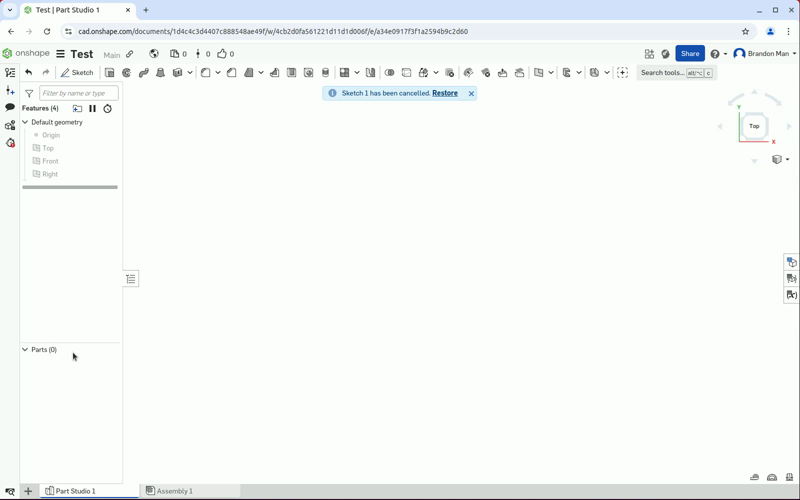
key(up)
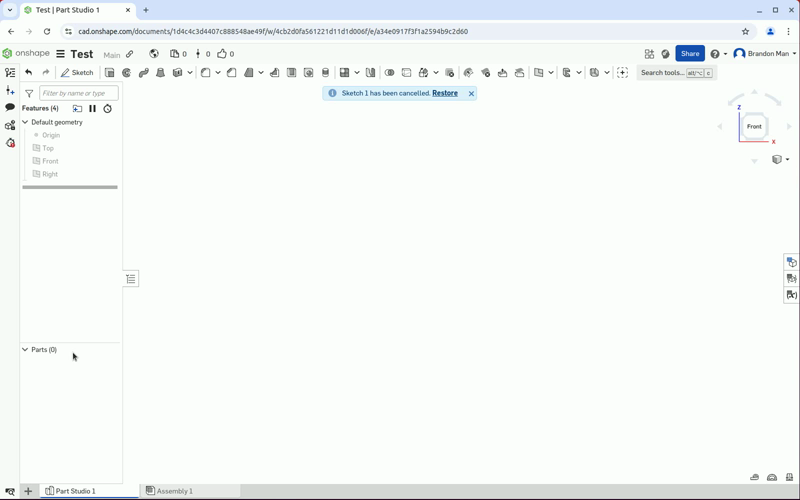
key_up(shift)
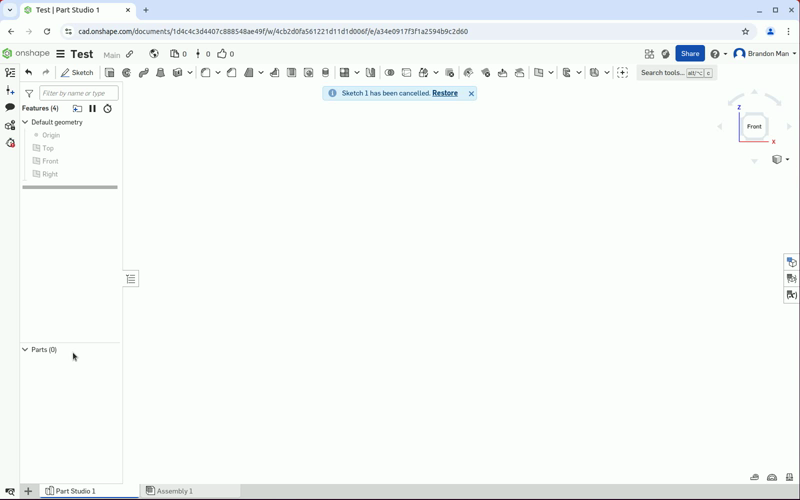
mouse_move(73, 352)
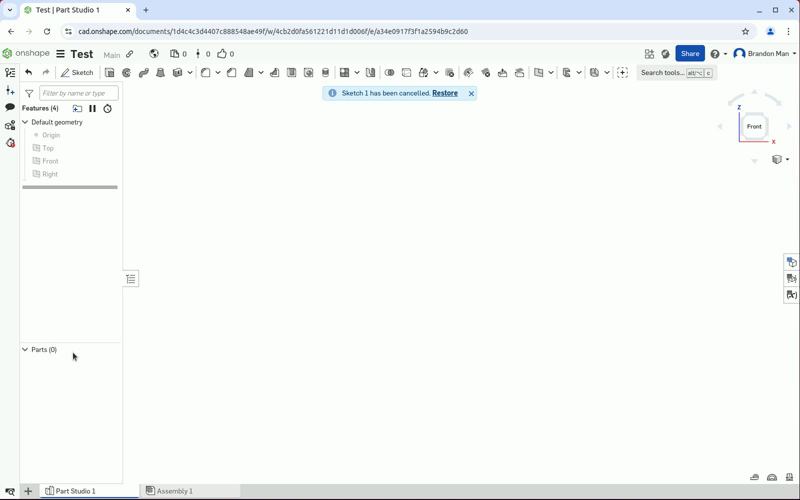
key(shift+y)
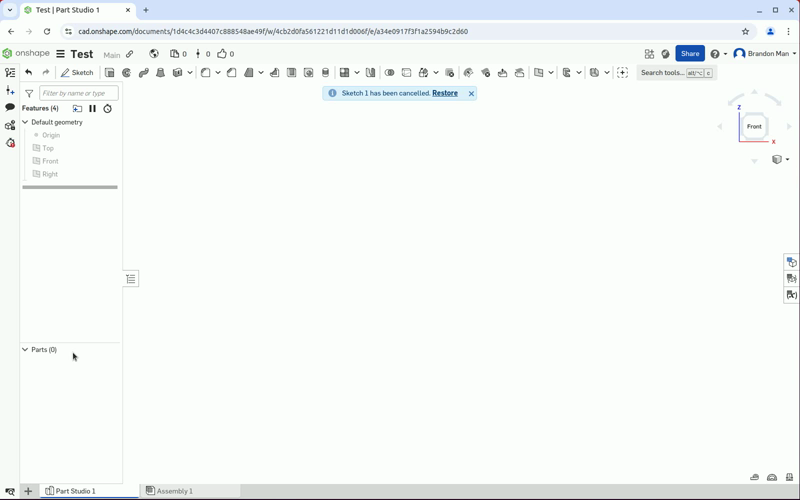
key(shift+s)
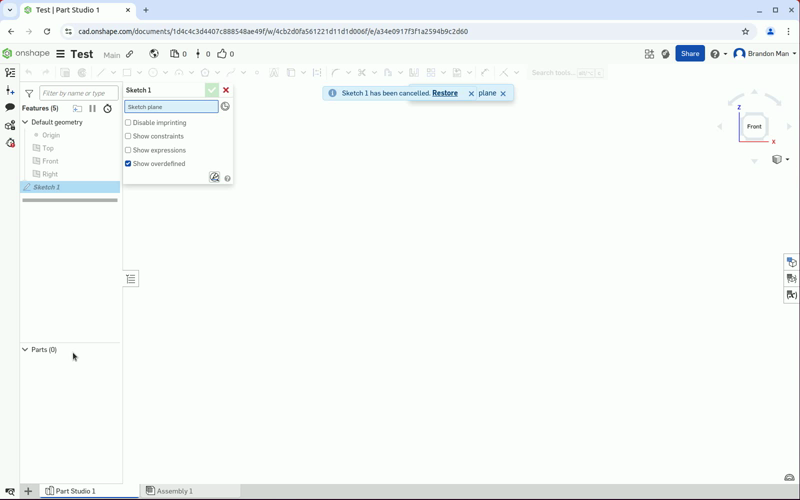
mouse_move(73, 163)
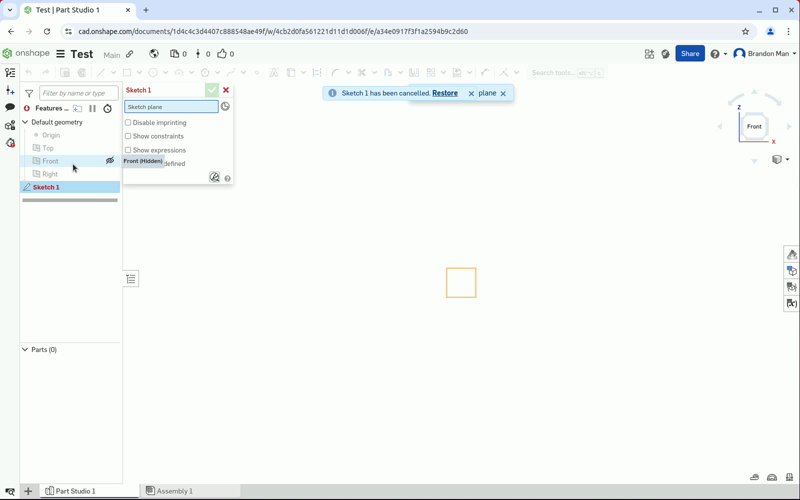
click(73, 163)
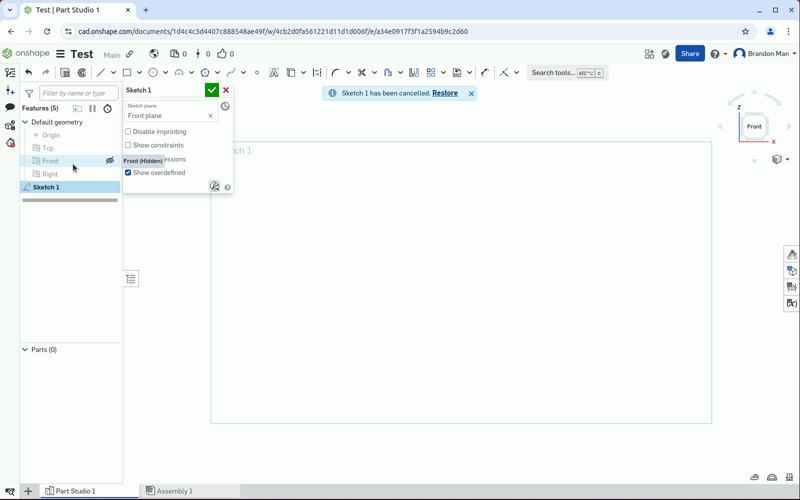
mouse_move(73, 352)
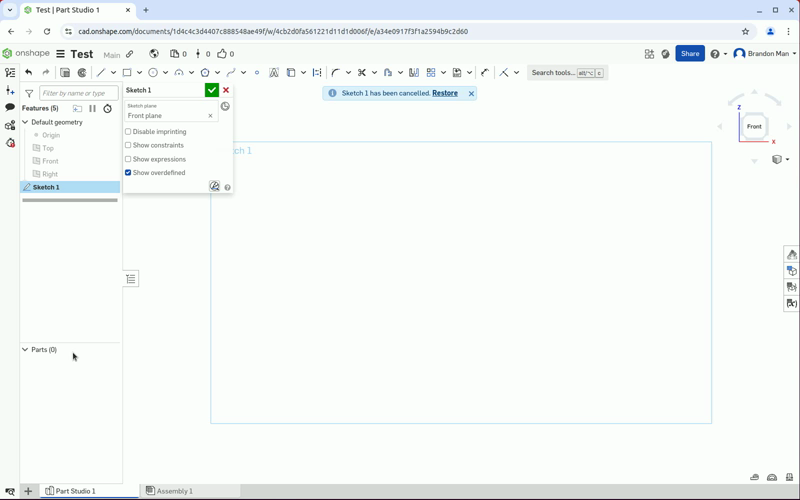
key(y)
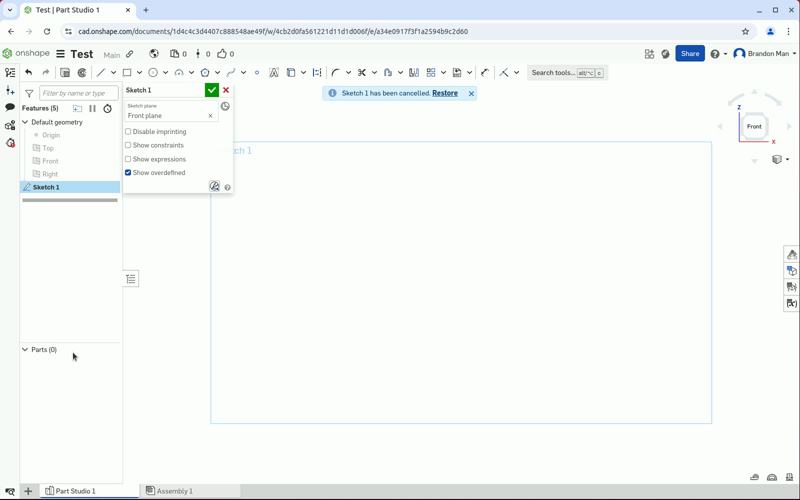
key(l)
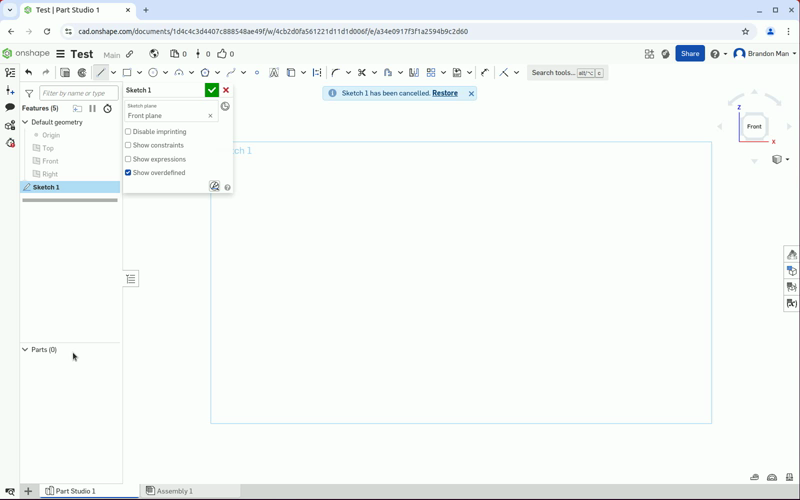
key_down(shift)
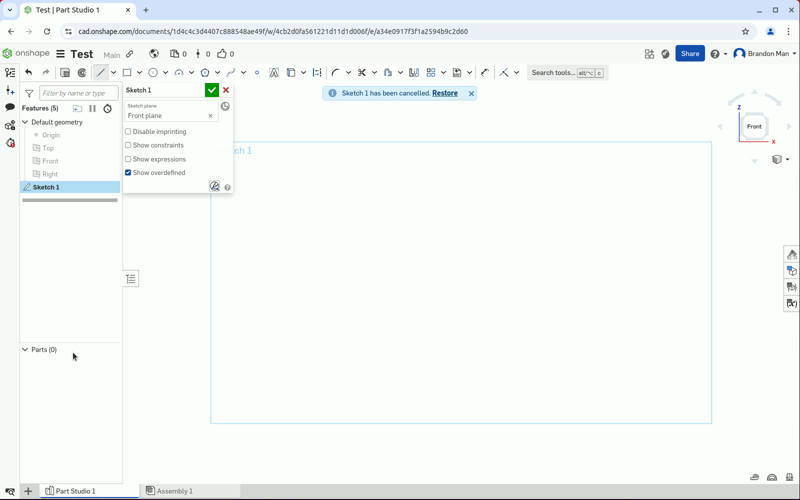
mouse_move(424, 313)
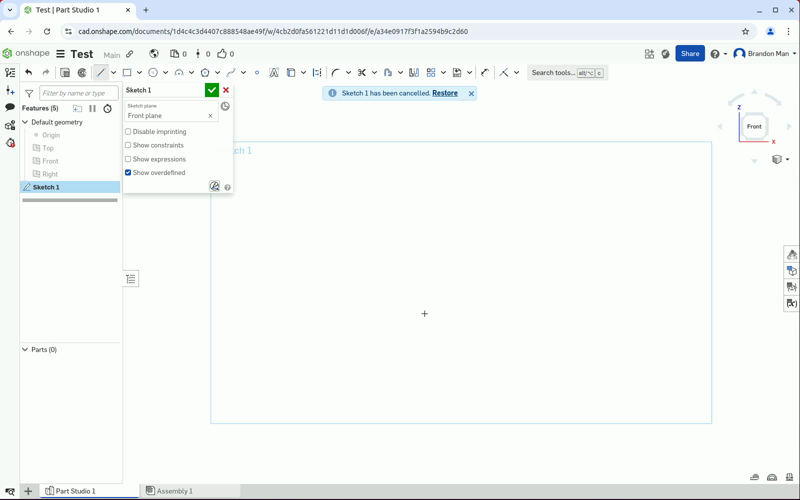
click(424, 313)
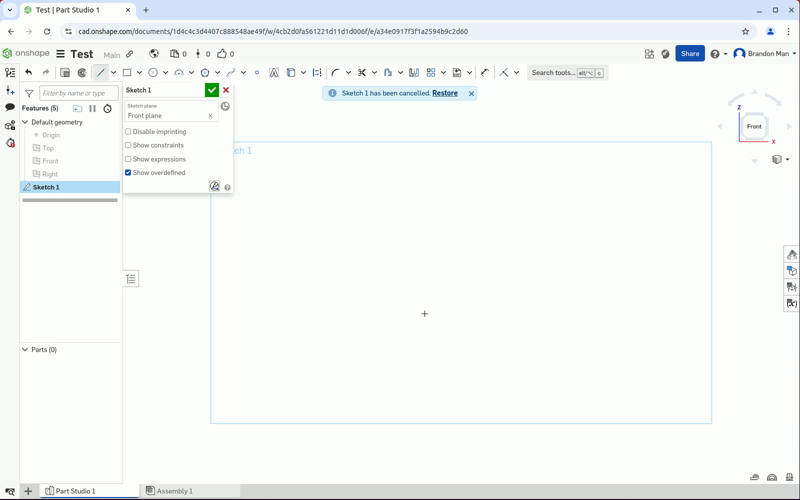
key_up(shift)
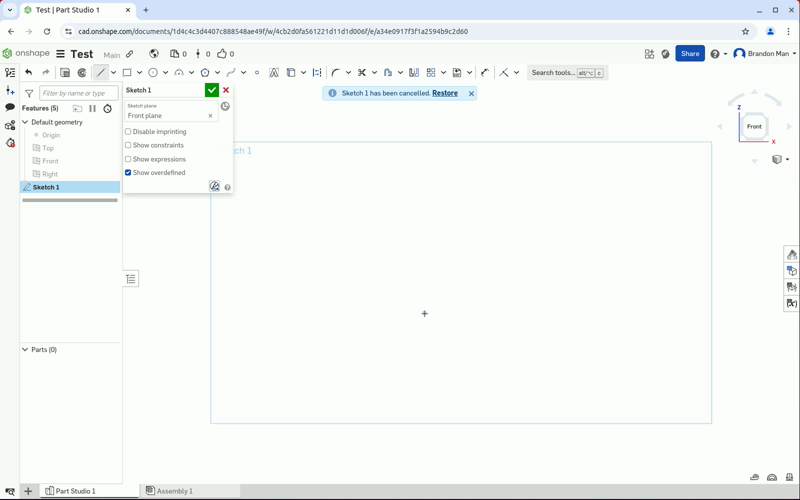
key_down(shift)
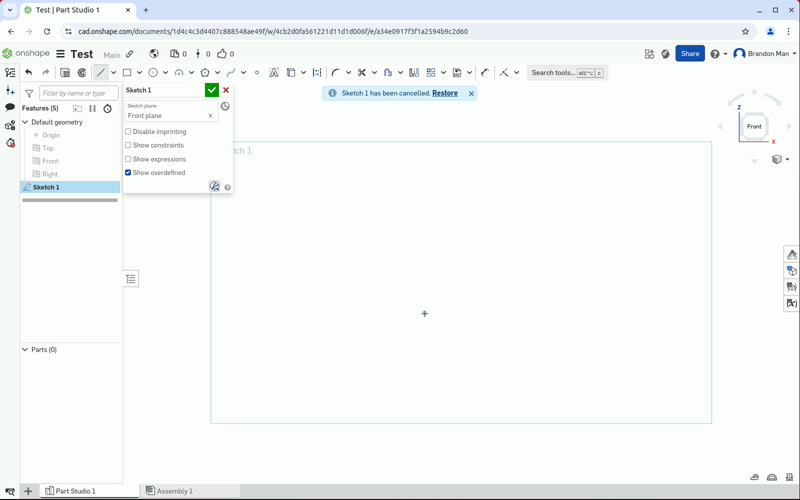
mouse_move(496, 313)
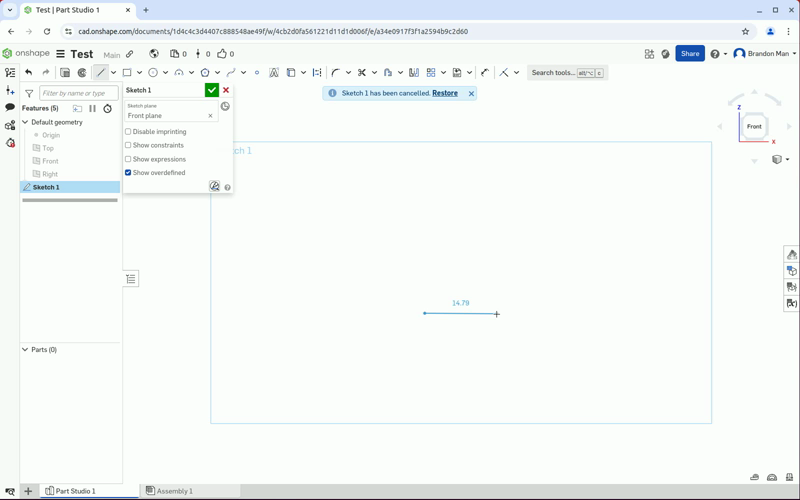
click(496, 313)
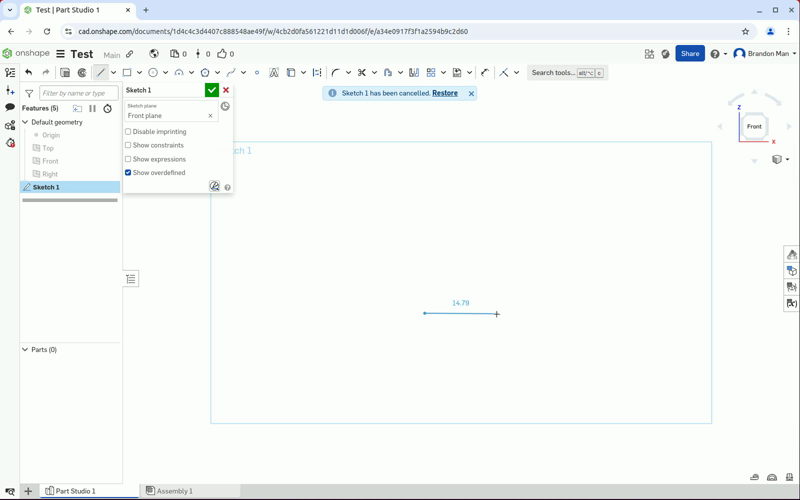
key_up(shift)
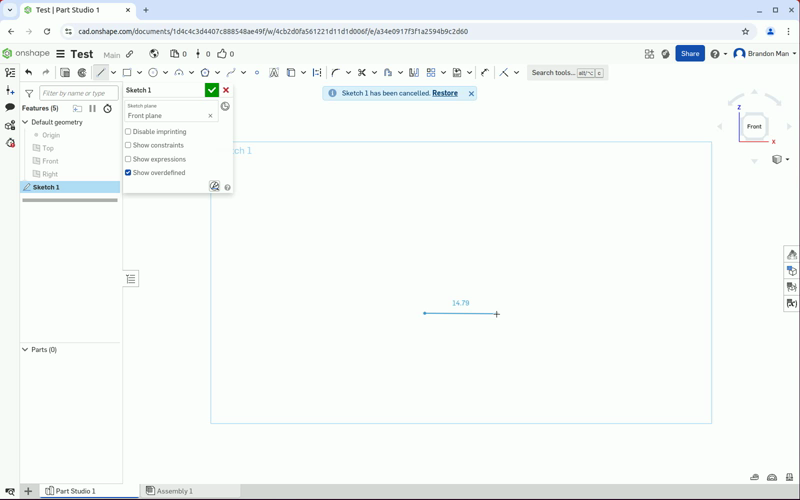
key_down(shift)
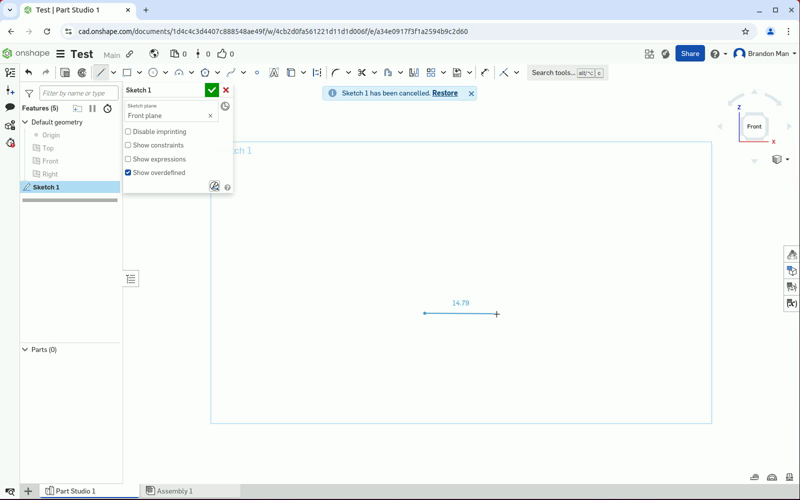
mouse_move(526, 313)
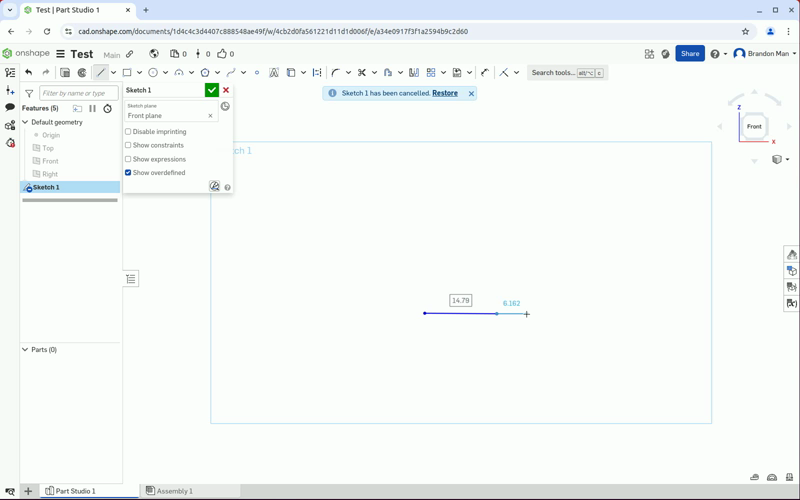
mouse_move(496, 292)
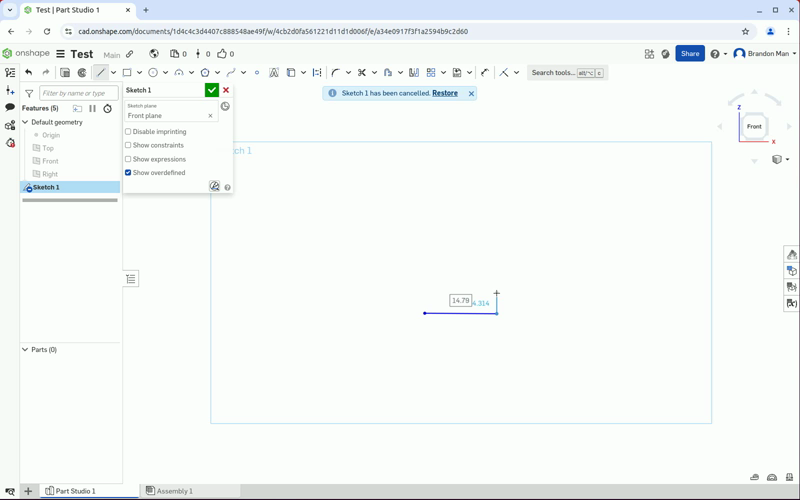
click(496, 292)
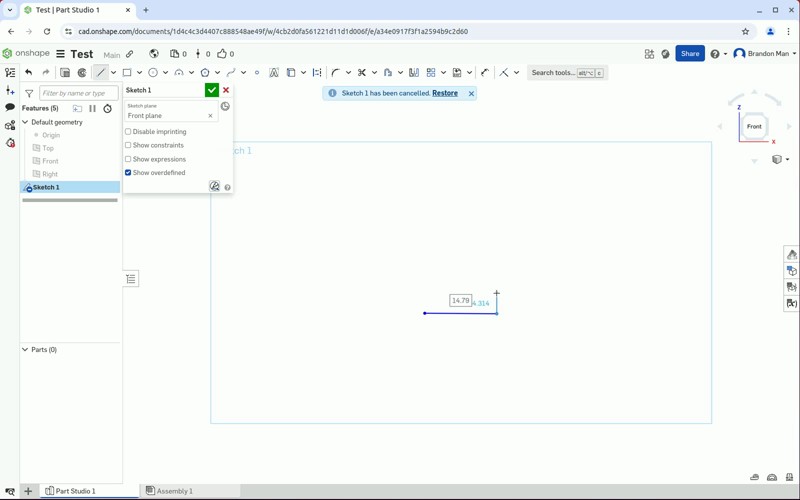
key_up(shift)
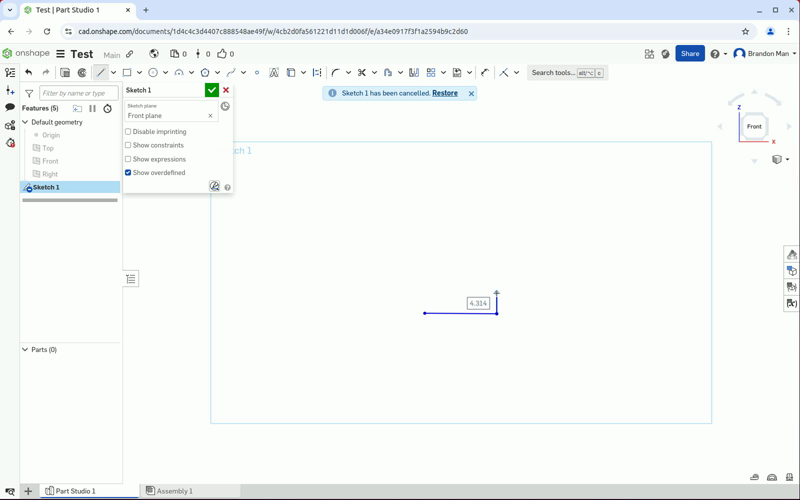
key_down(shift)
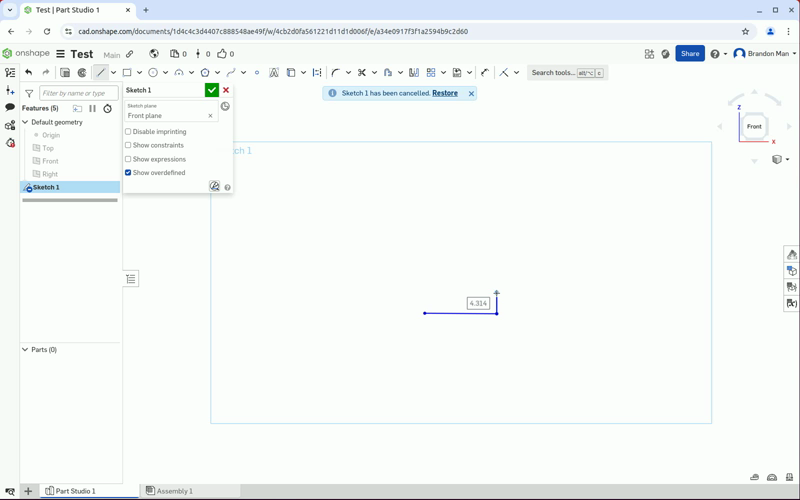
mouse_move(526, 292)
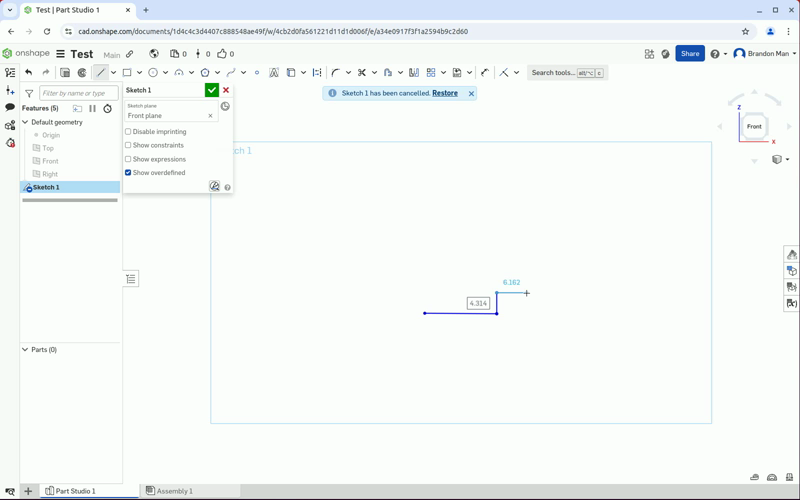
mouse_move(496, 272)
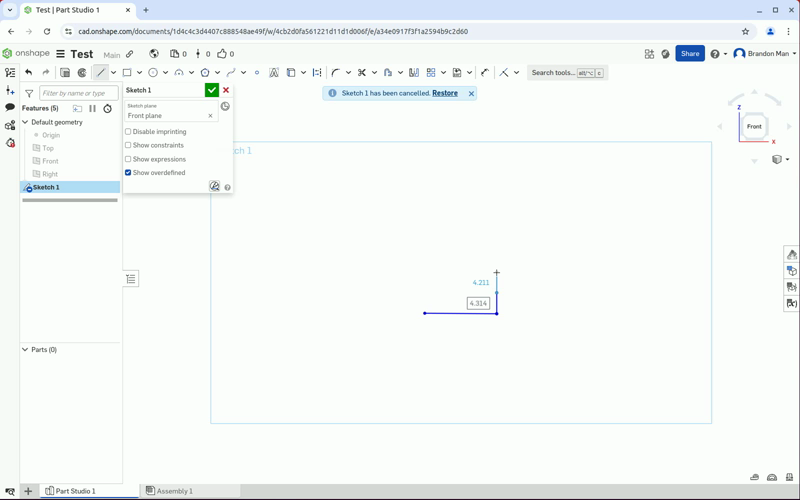
click(496, 272)
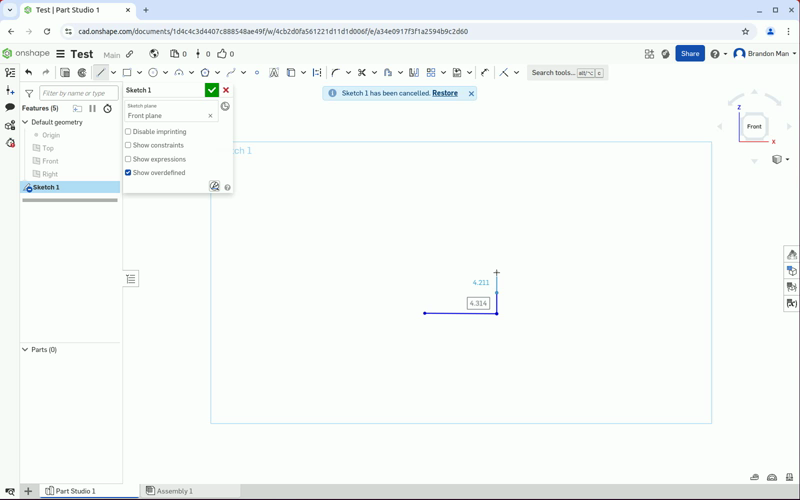
key_up(shift)
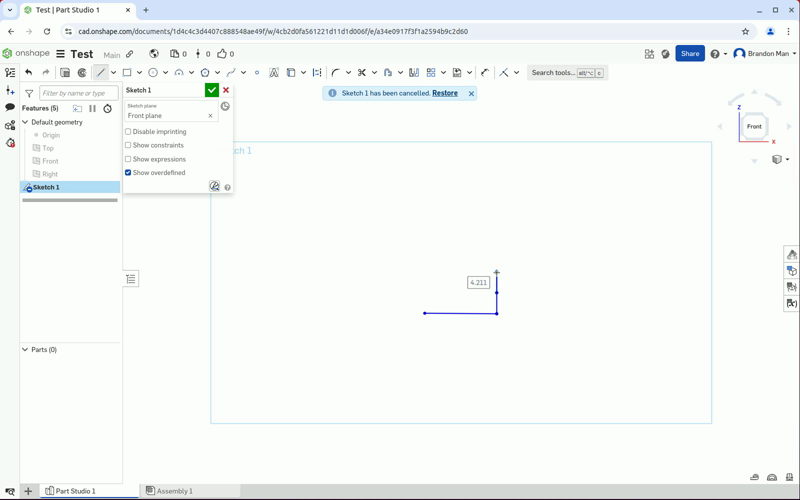
key_down(shift)
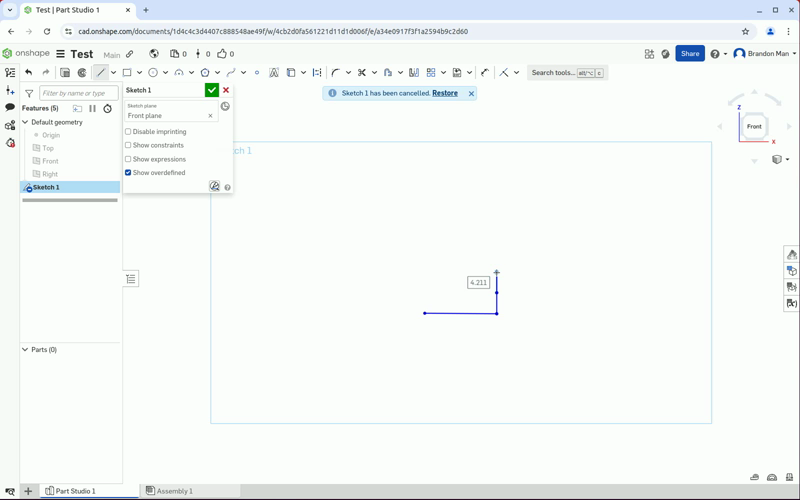
mouse_move(526, 272)
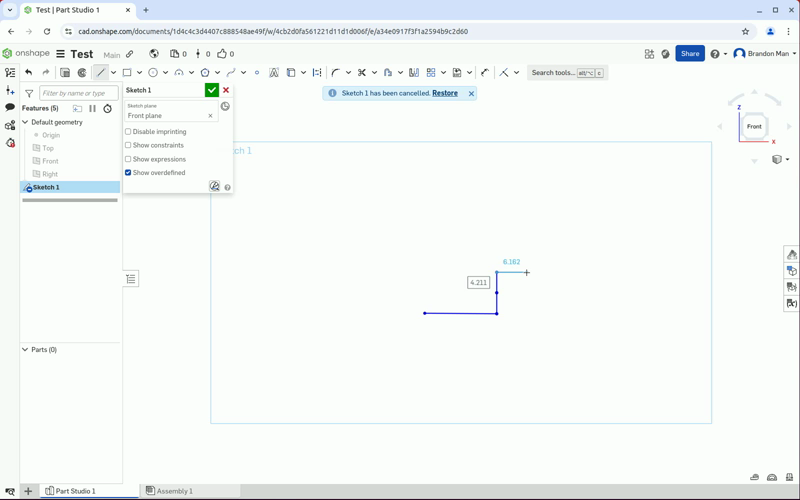
mouse_move(496, 252)
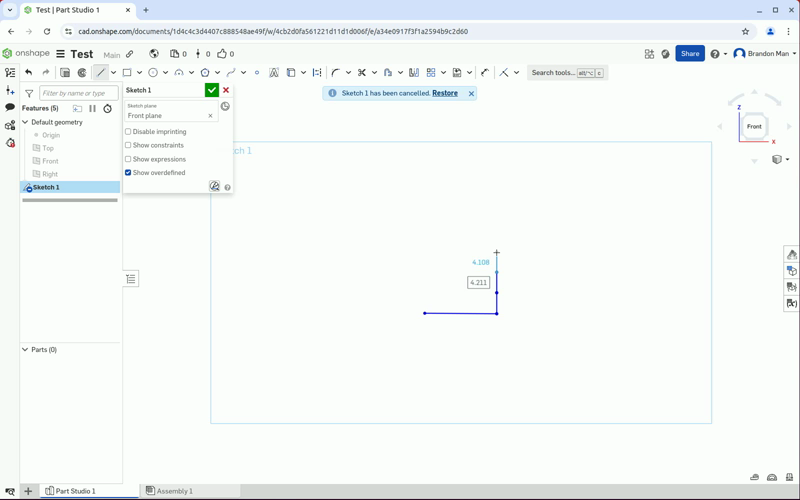
click(496, 252)
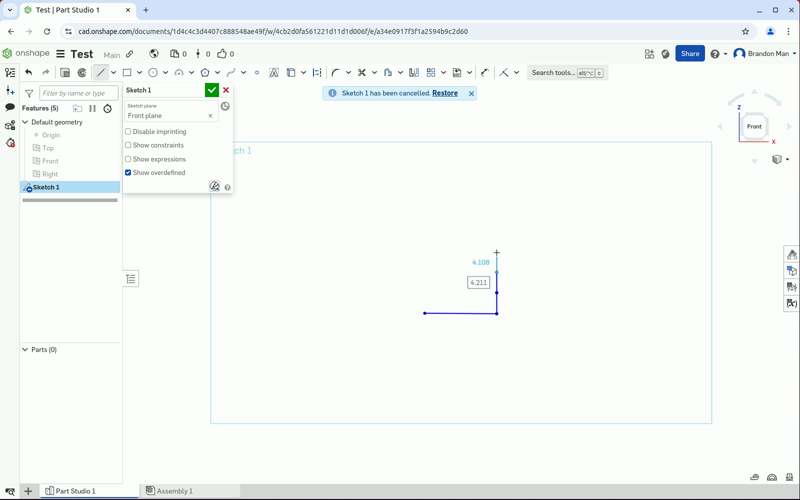
key_up(shift)
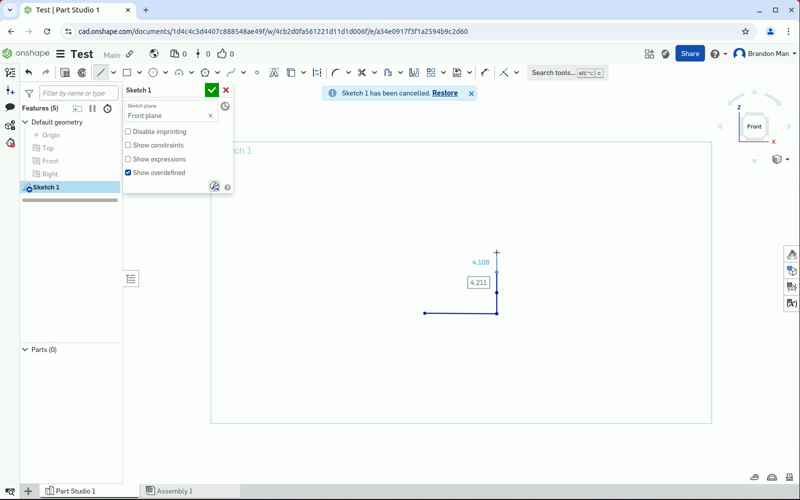
key_down(shift)
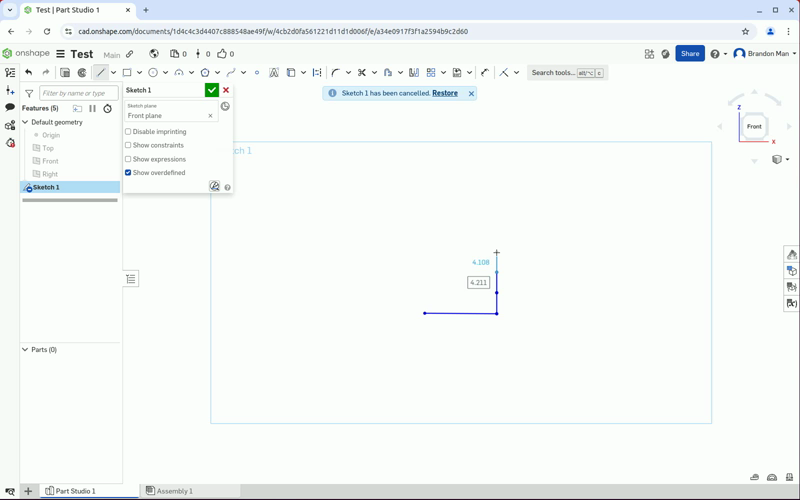
mouse_move(526, 252)
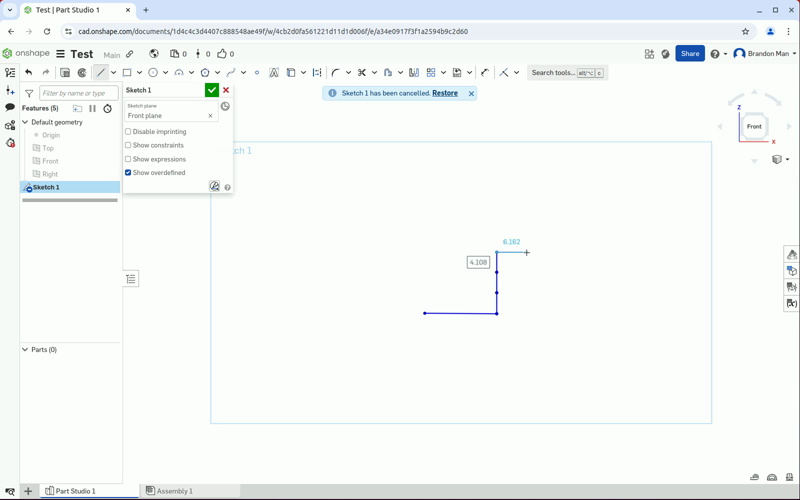
mouse_move(476, 252)
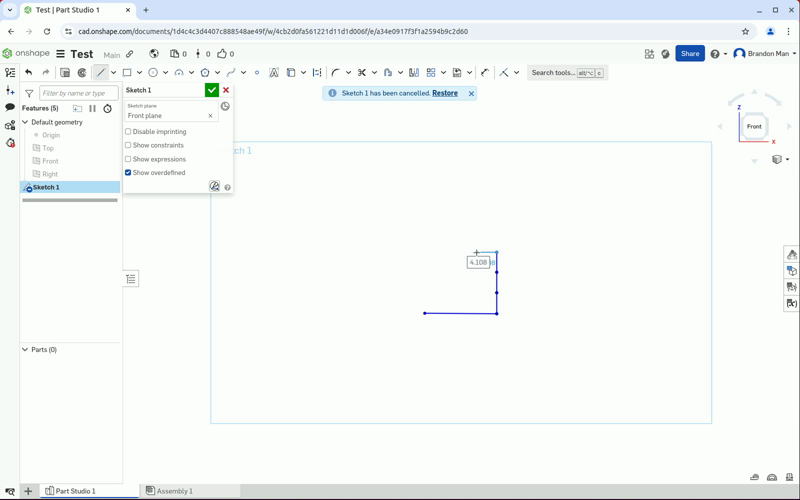
click(476, 252)
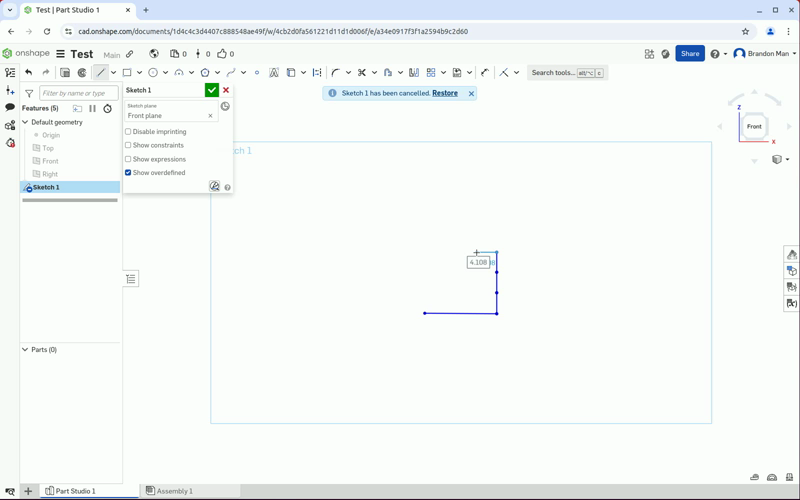
key_up(shift)
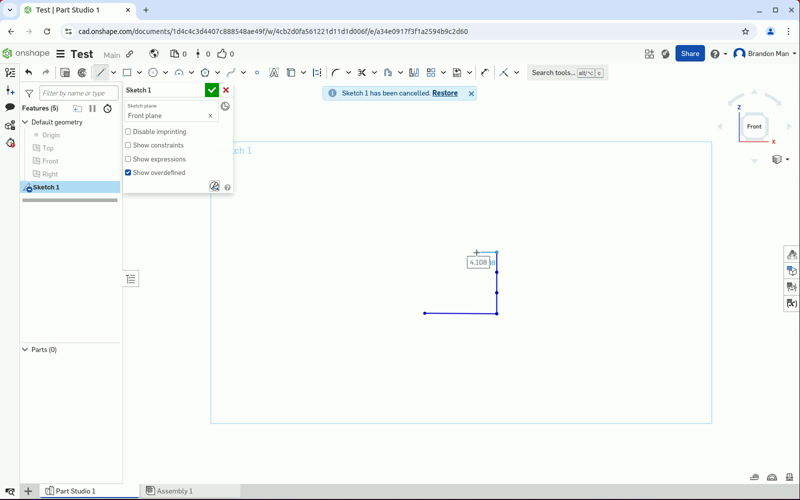
key_down(shift)
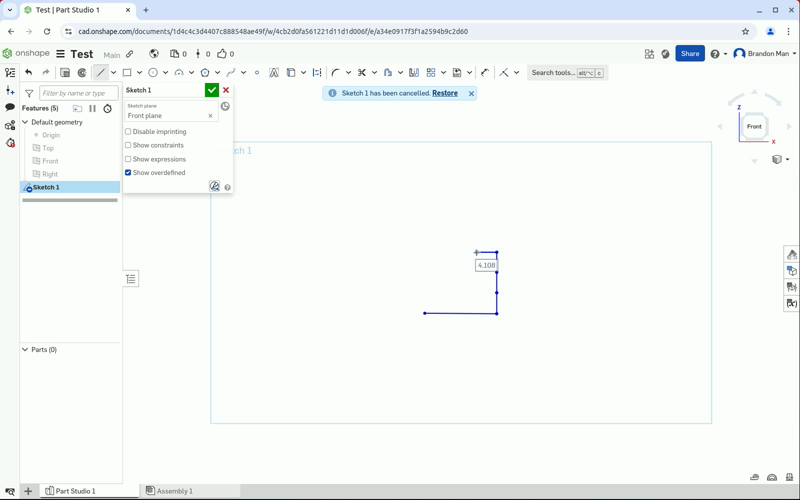
mouse_move(506, 252)
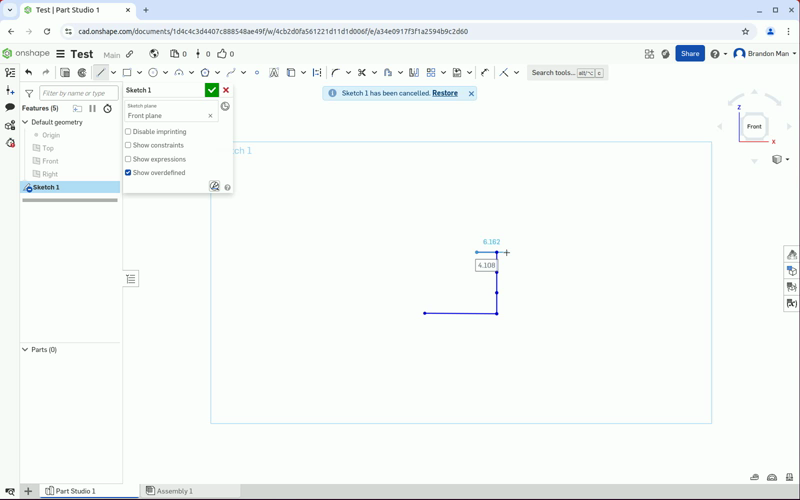
mouse_move(444, 252)
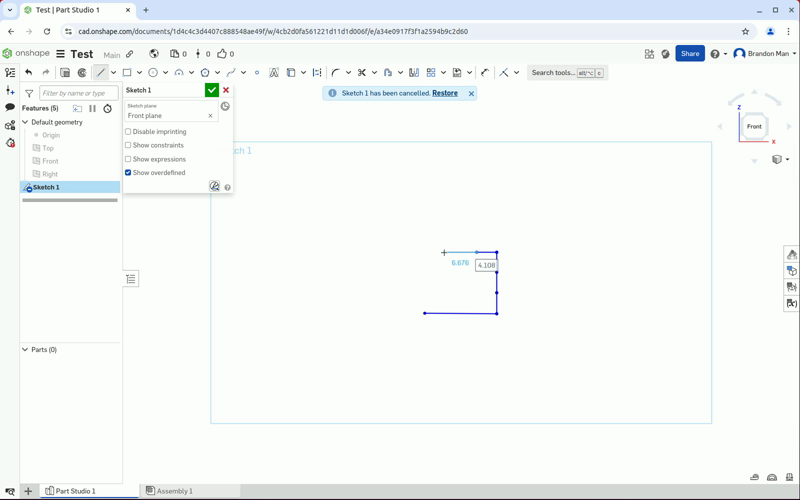
click(444, 252)
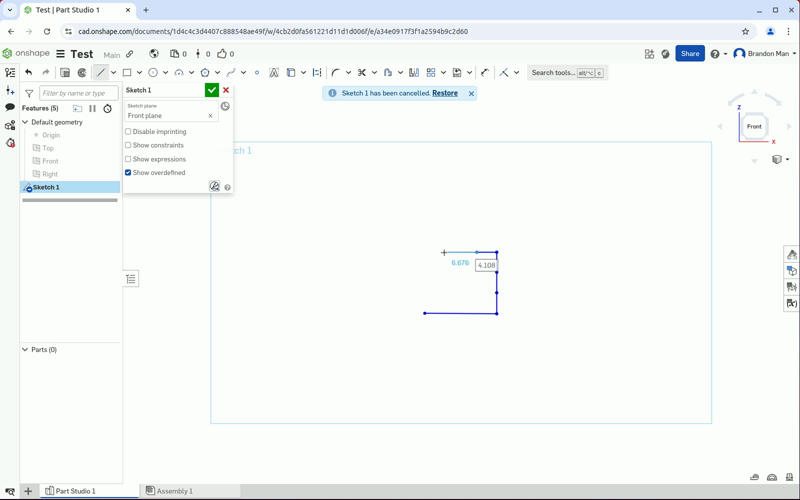
key_up(shift)
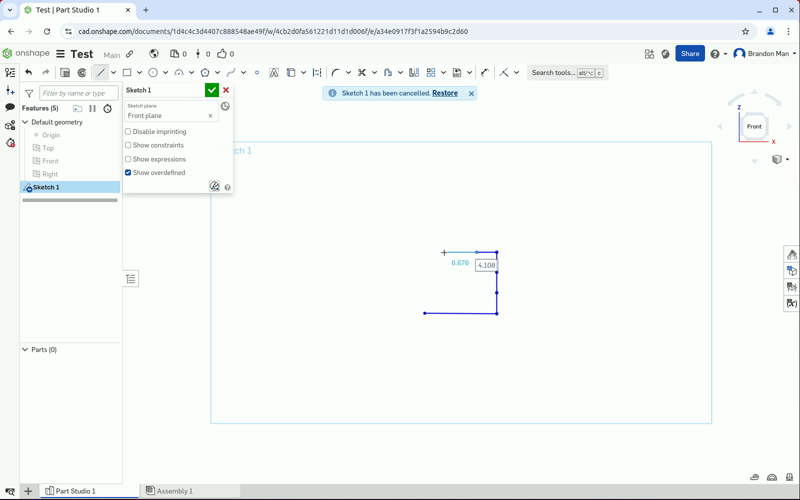
key_down(shift)
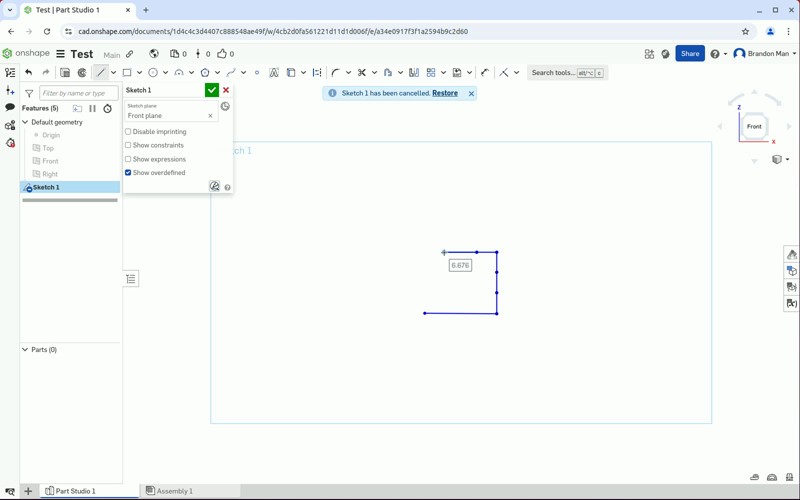
mouse_move(474, 252)
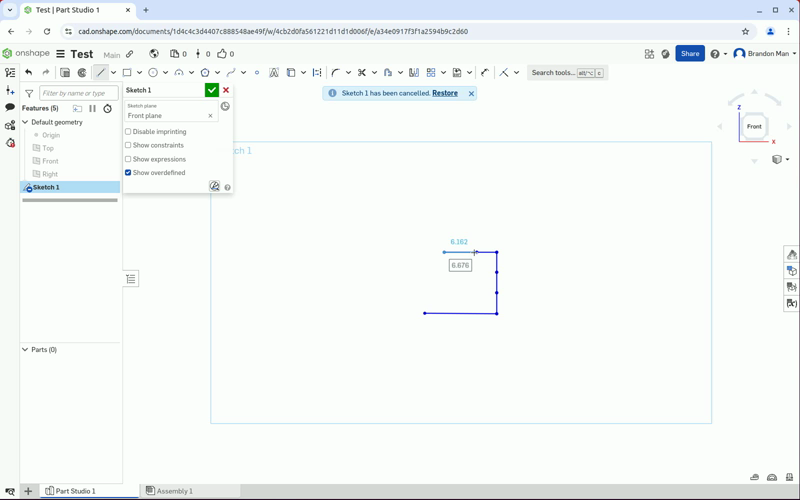
mouse_move(424, 252)
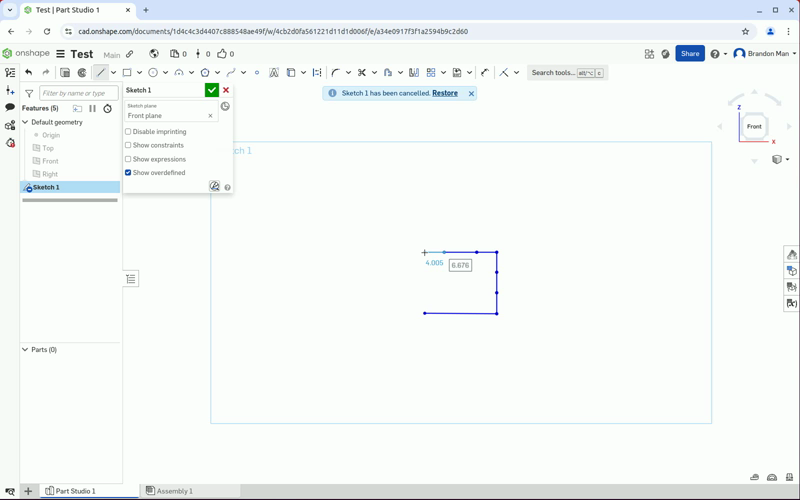
click(424, 252)
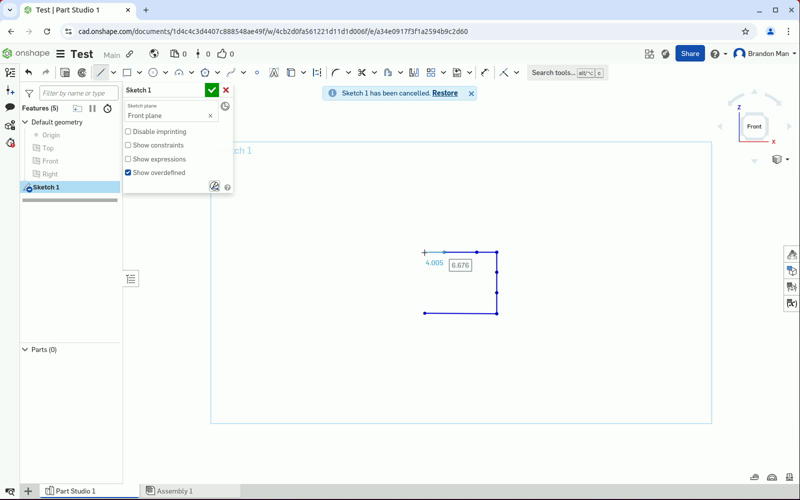
key_up(shift)
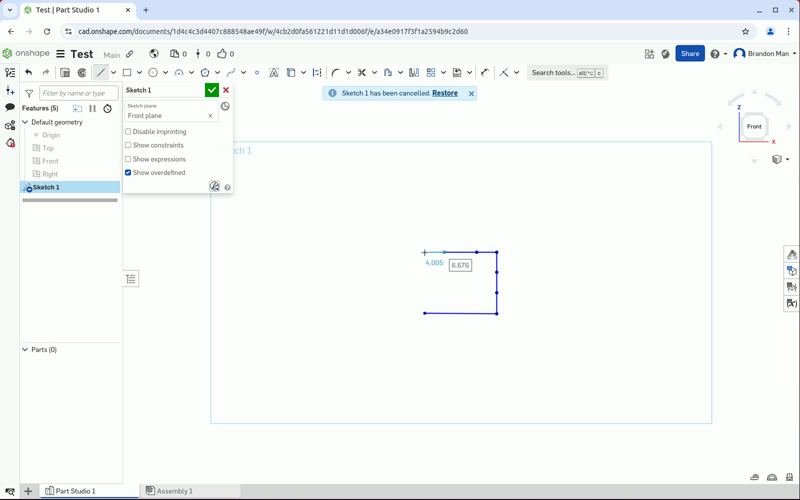
key_down(shift)
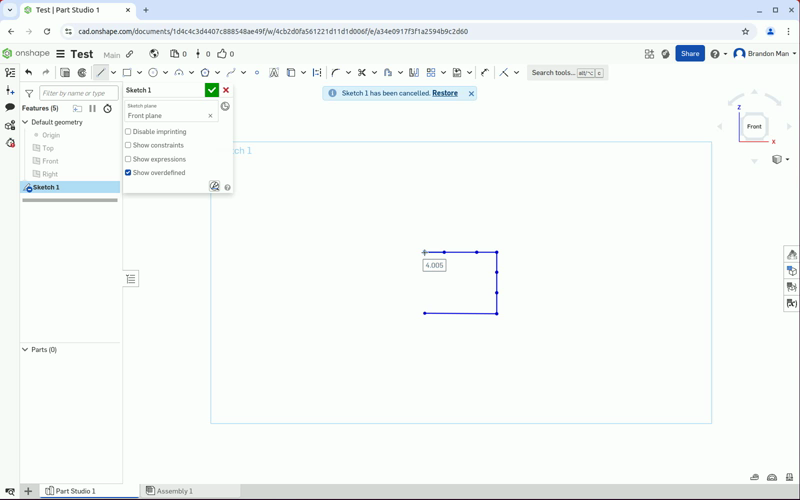
mouse_move(454, 252)
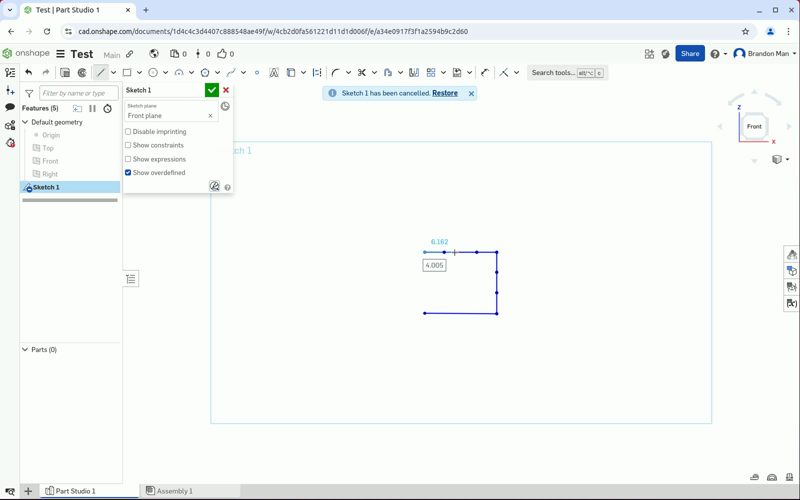
mouse_move(424, 272)
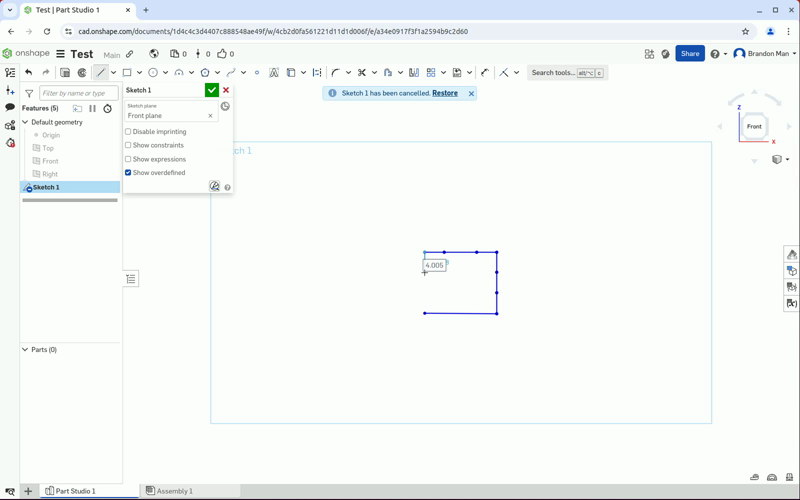
click(424, 272)
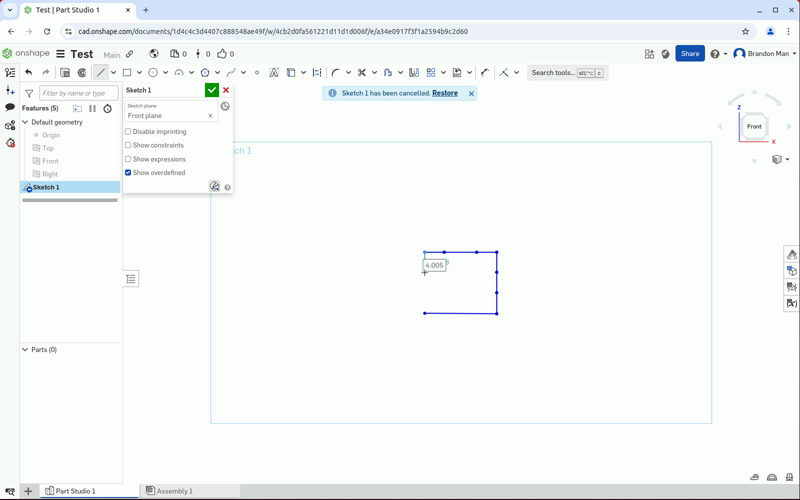
key_up(shift)
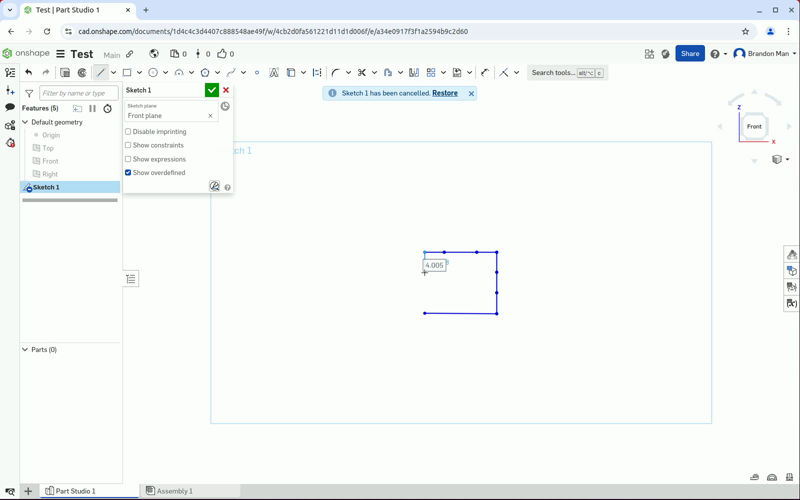
key_down(shift)
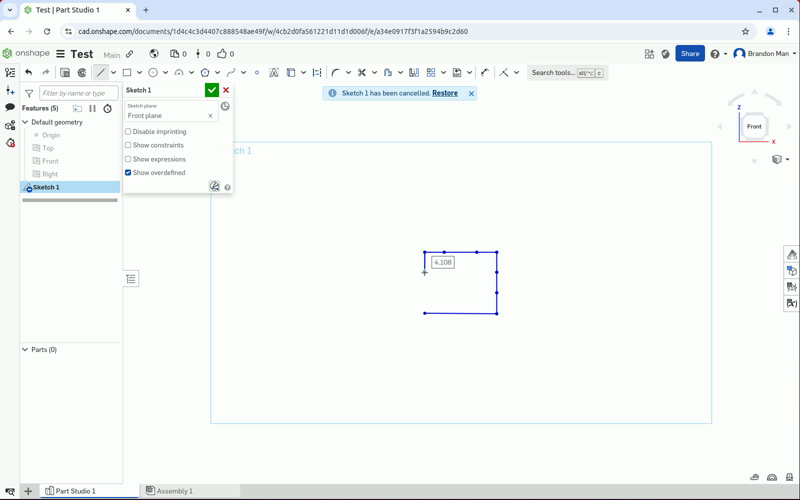
mouse_move(454, 272)
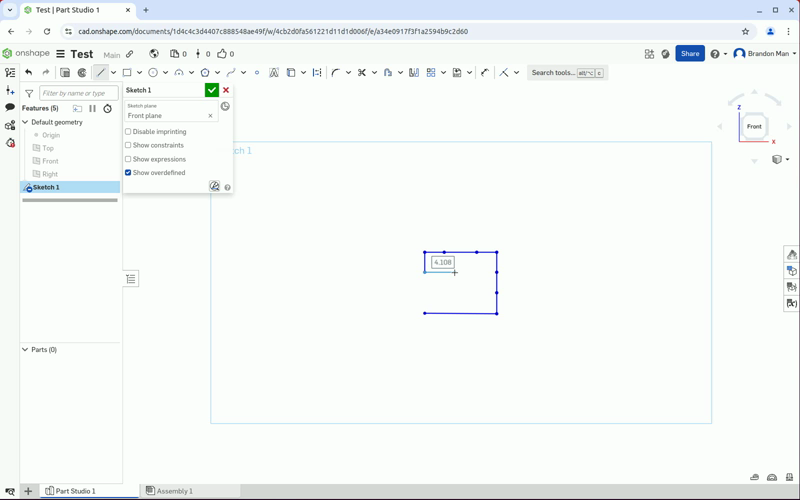
mouse_move(424, 292)
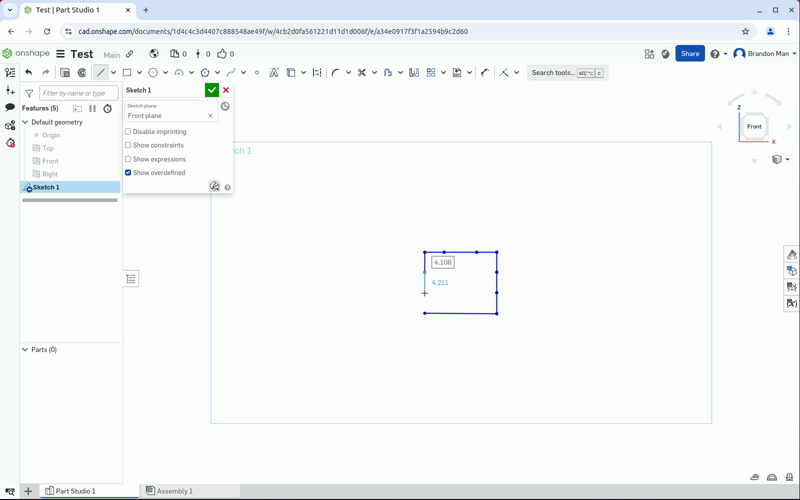
click(424, 292)
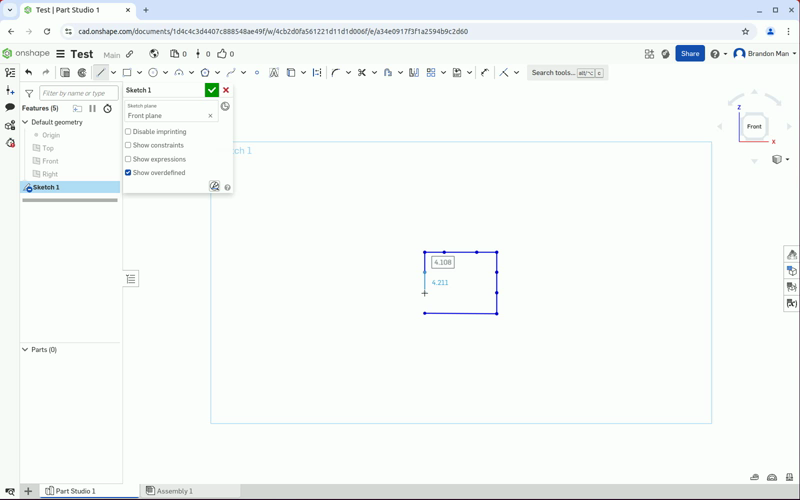
key_up(shift)
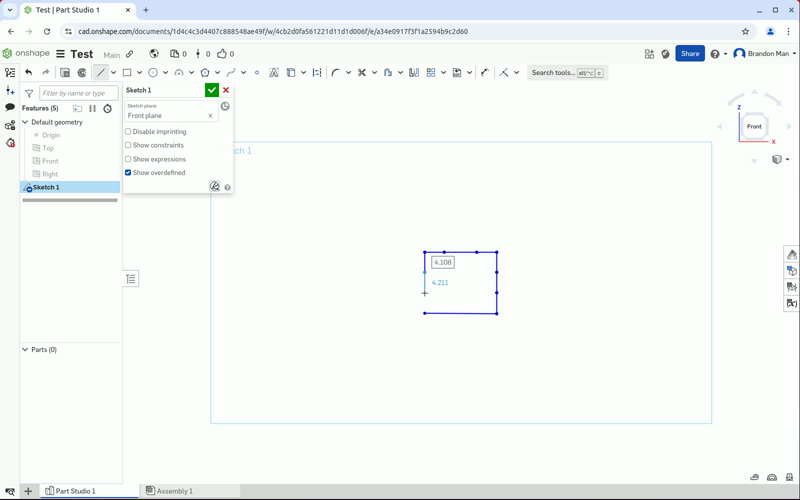
mouse_move(454, 292)
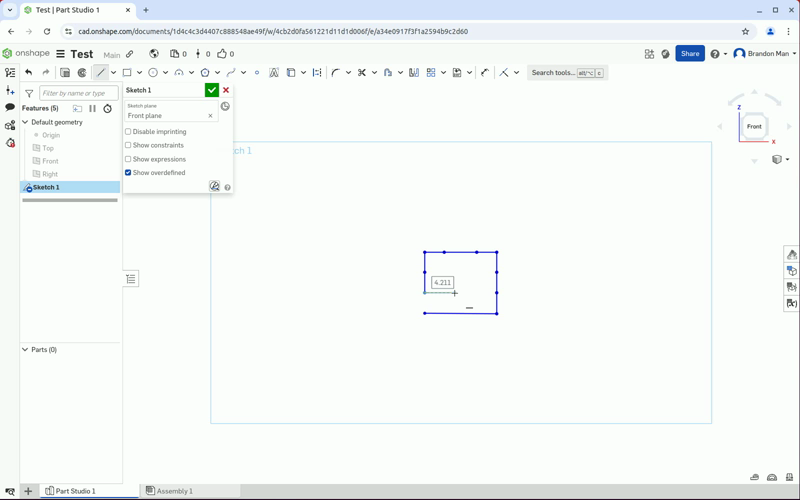
key_down(shift)
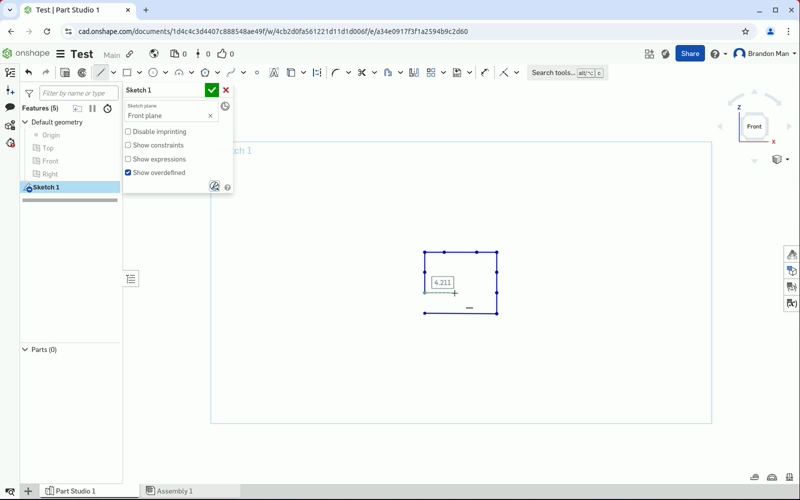
mouse_move(424, 313)
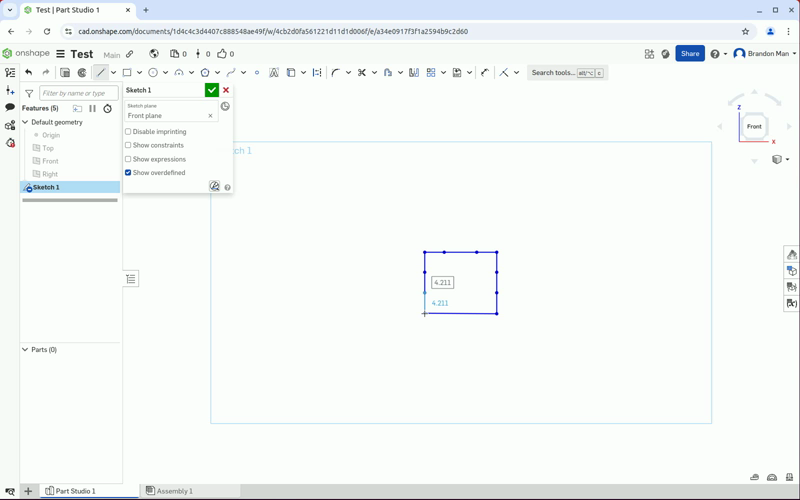
key_up(shift)
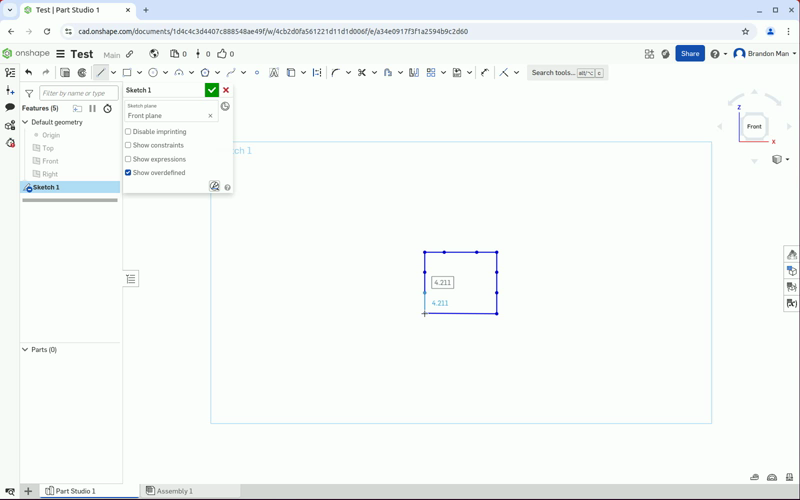
click(424, 313)
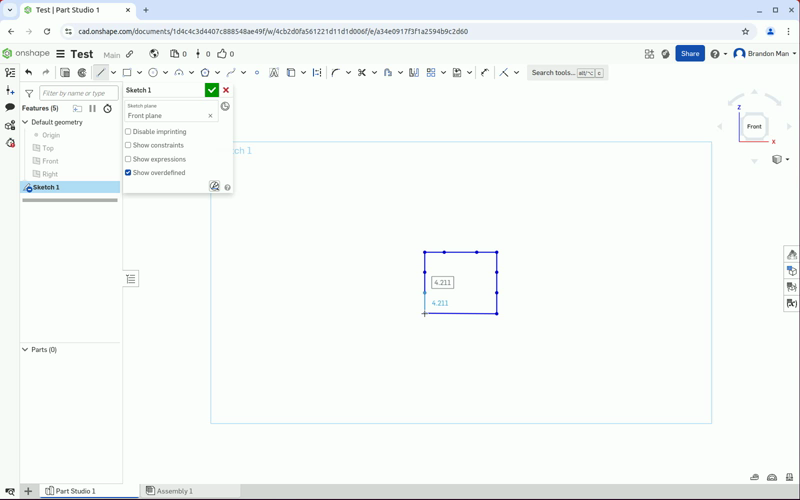
key(esc)
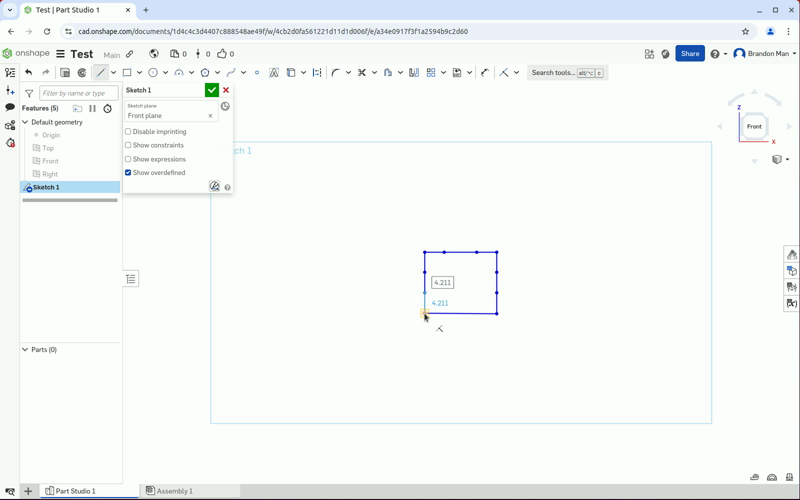
mouse_move(428, 281)
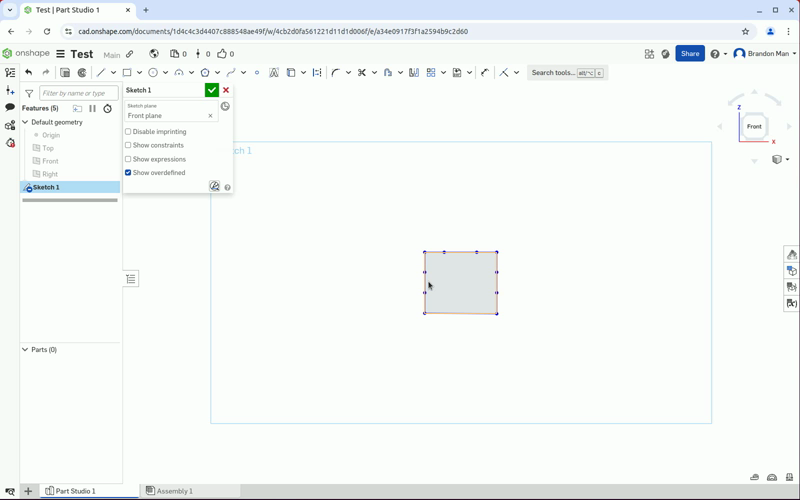
click(428, 281)
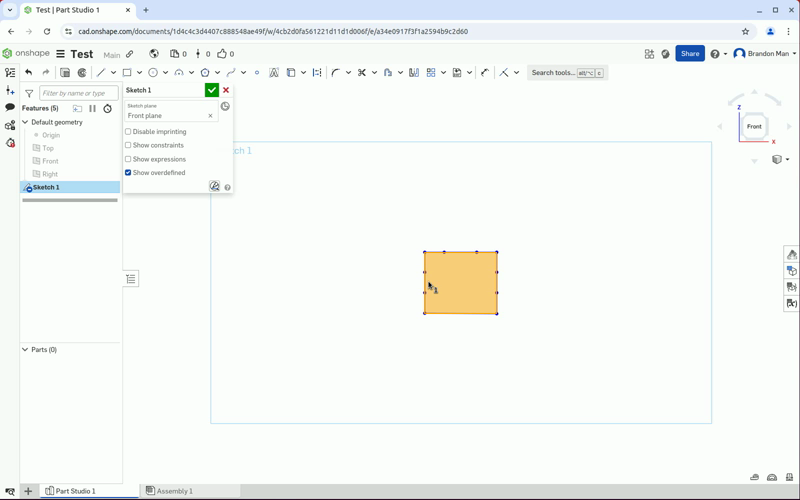
mouse_move(73, 352)
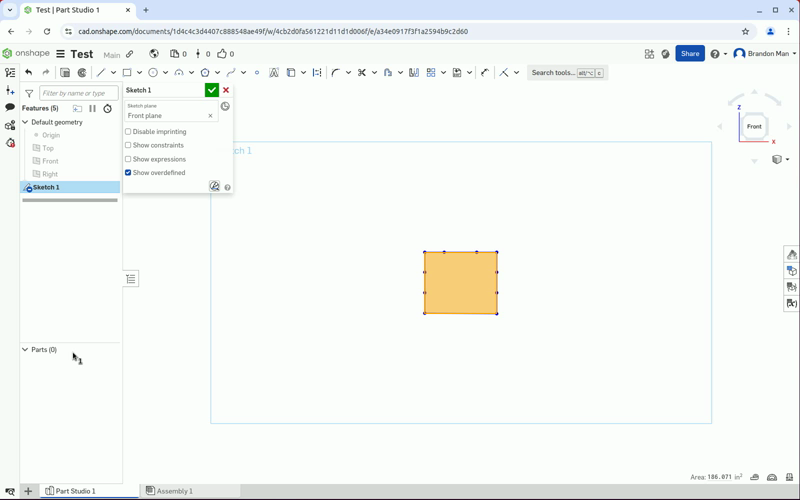
key(shift+y)
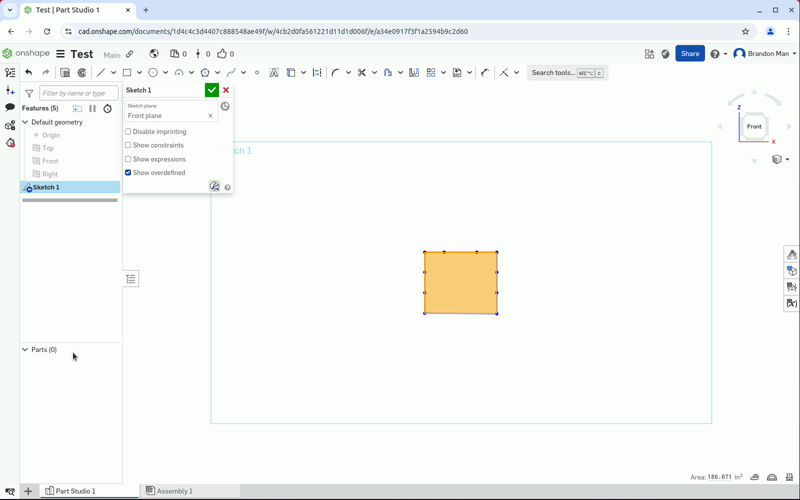
key(shift+e)
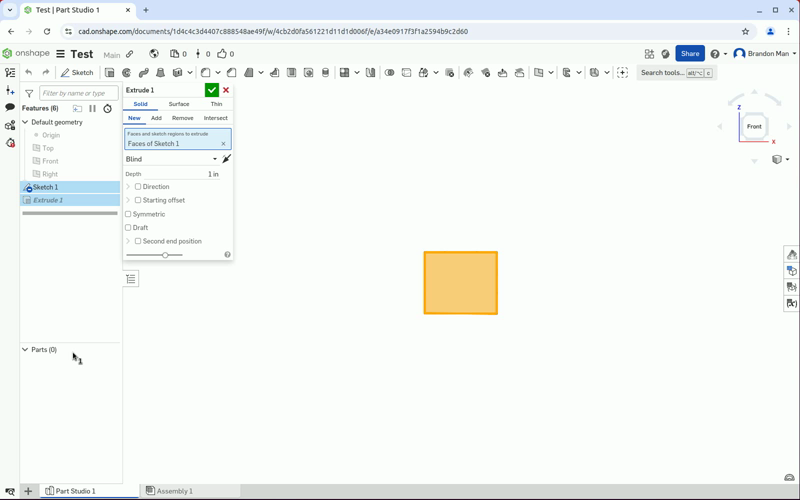
mouse_move(143, 106)
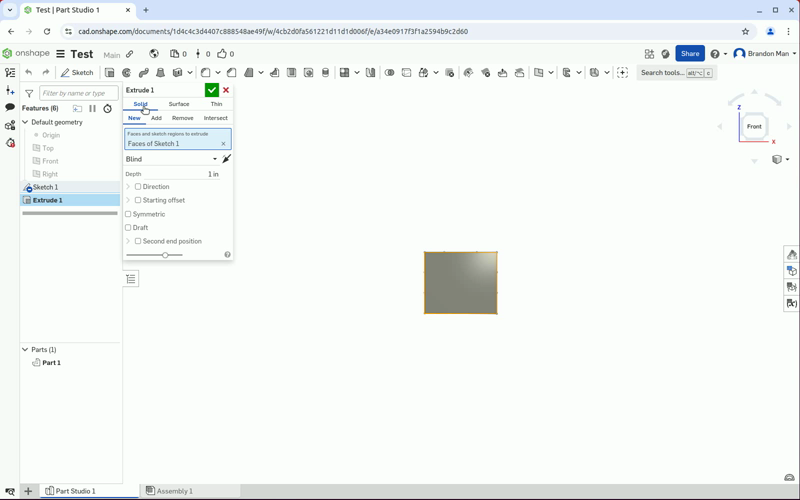
click(143, 106)
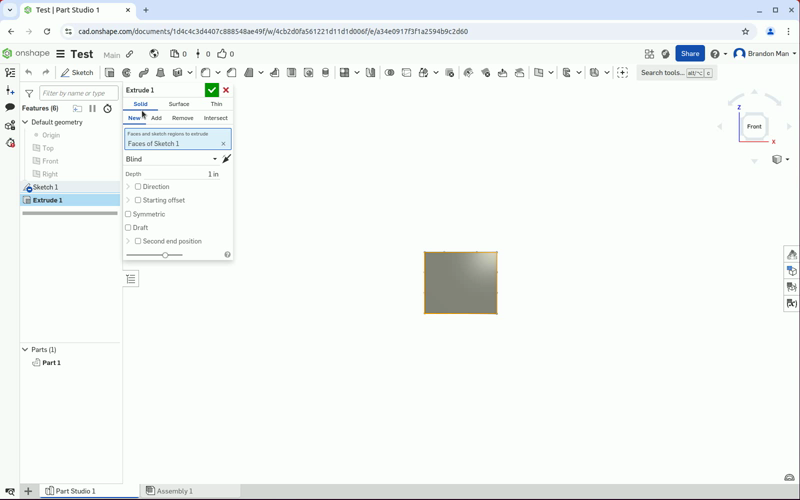
mouse_move(137, 120)
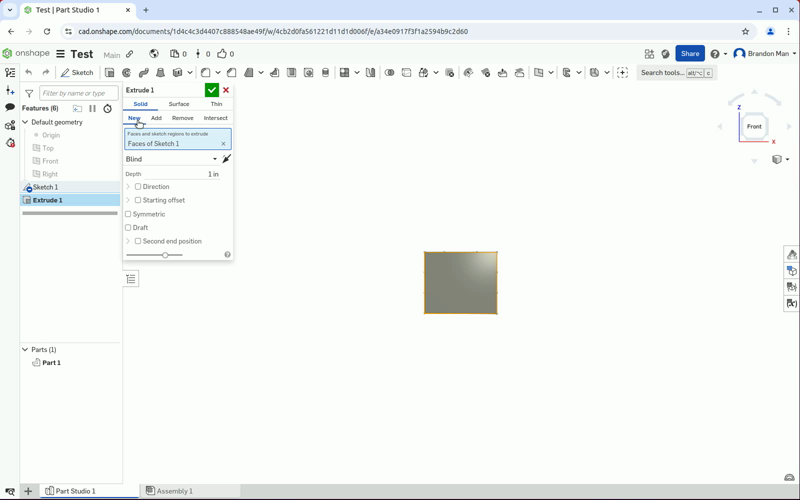
click(137, 120)
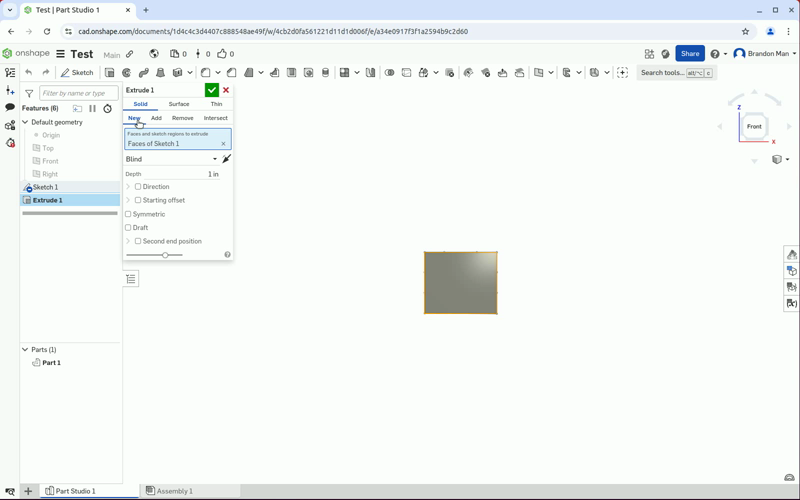
key(tab, 4)
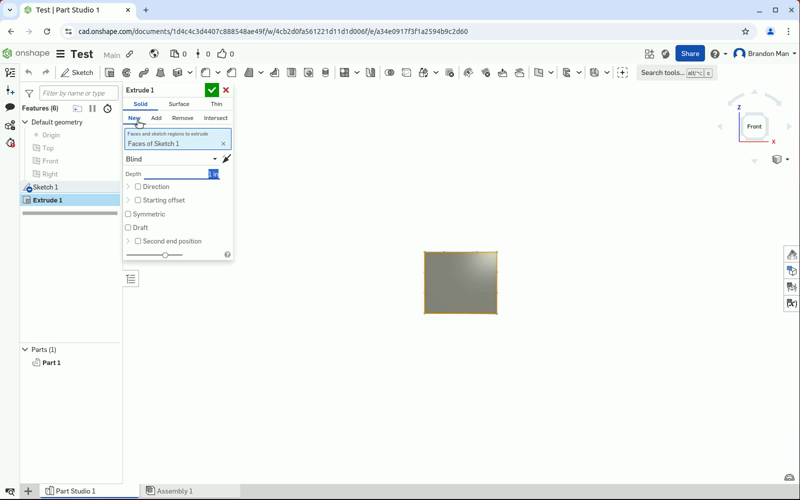
text(10.591)
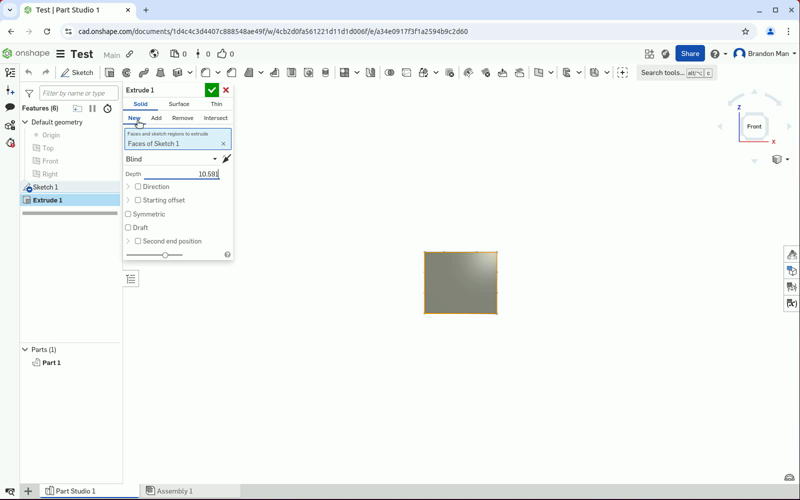
key(enter)
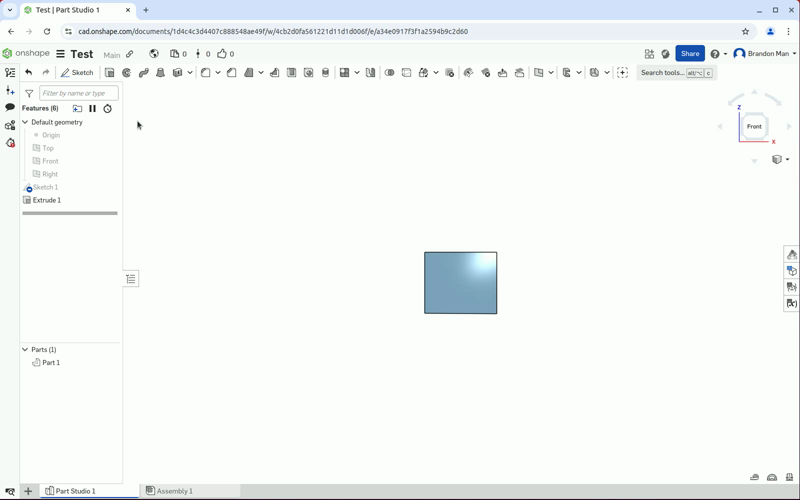
key(shift+h)
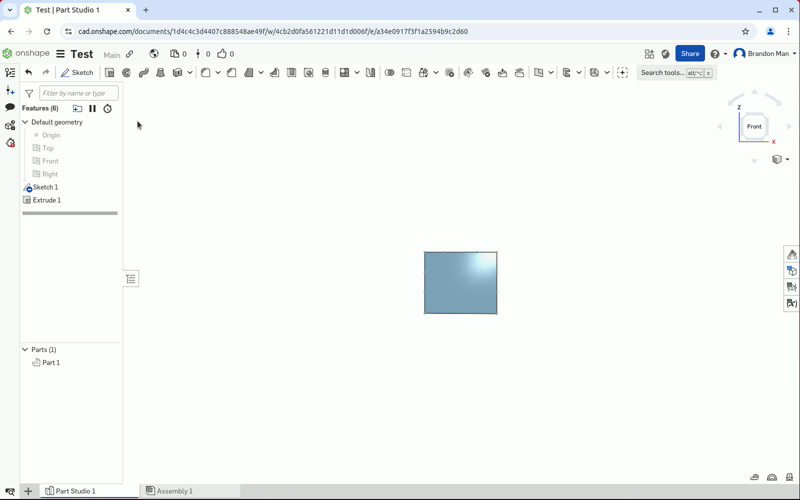
key(shift+h)
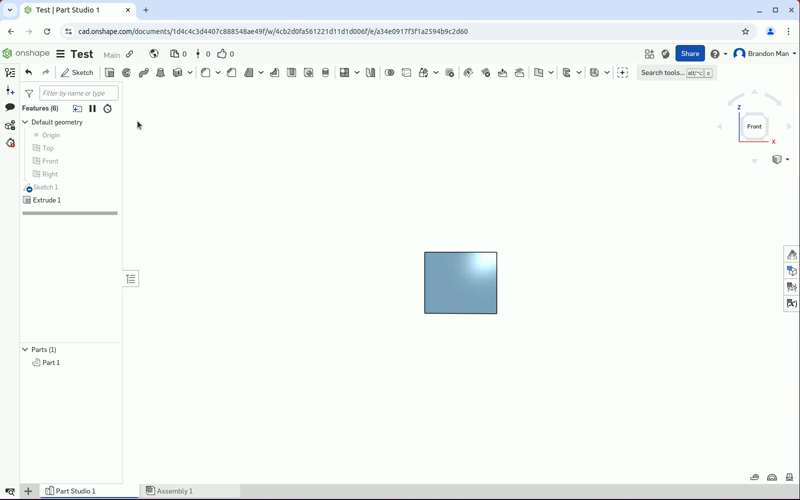
mouse_move(73, 189)
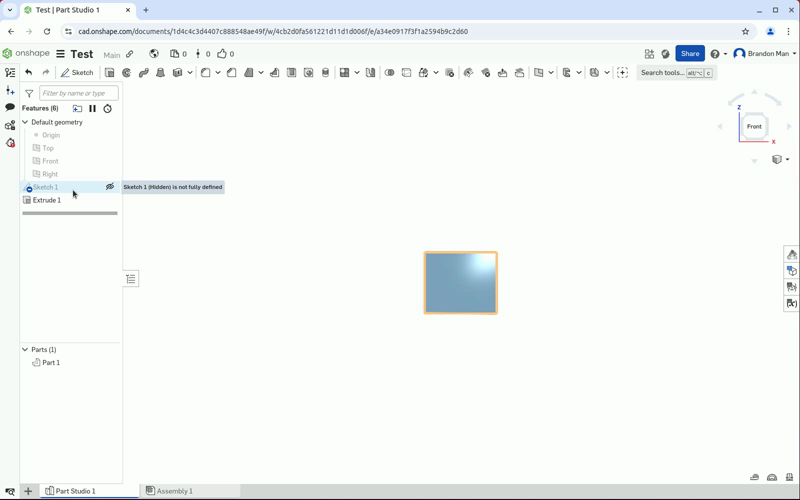
click(73, 189)
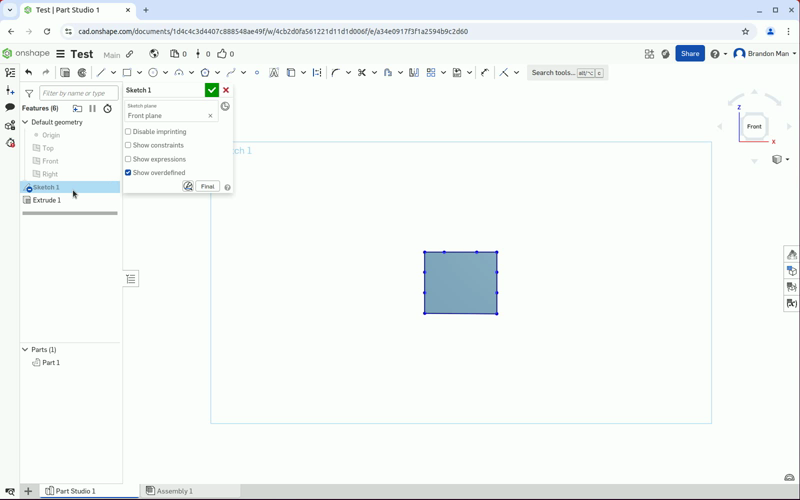
mouse_move(229, 92)
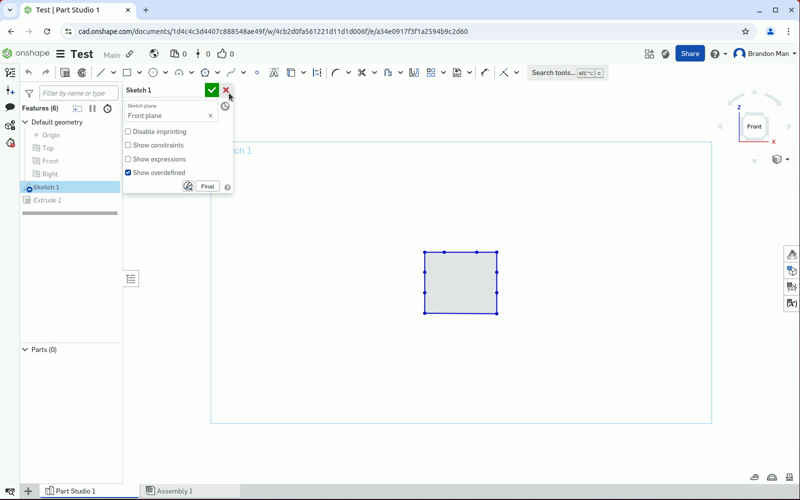
click(229, 92)
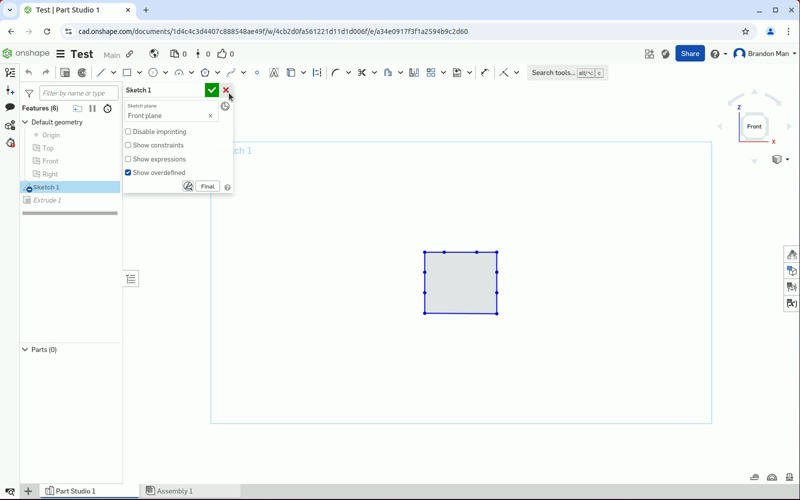
key(shift+s)
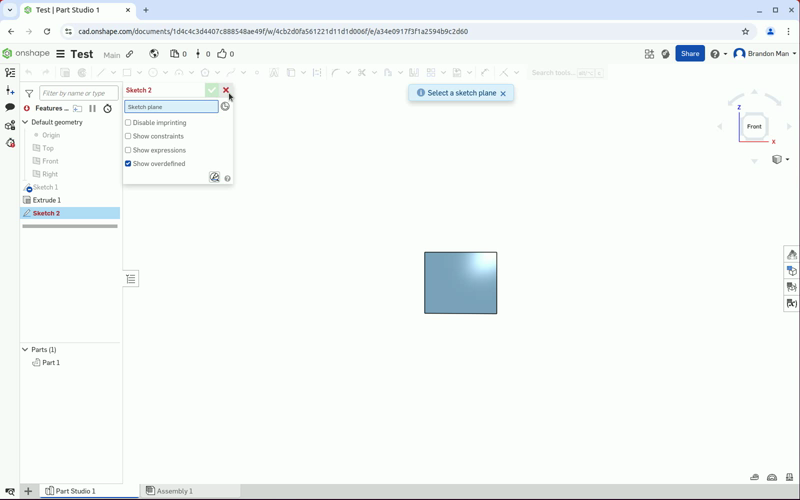
mouse_move(73, 163)
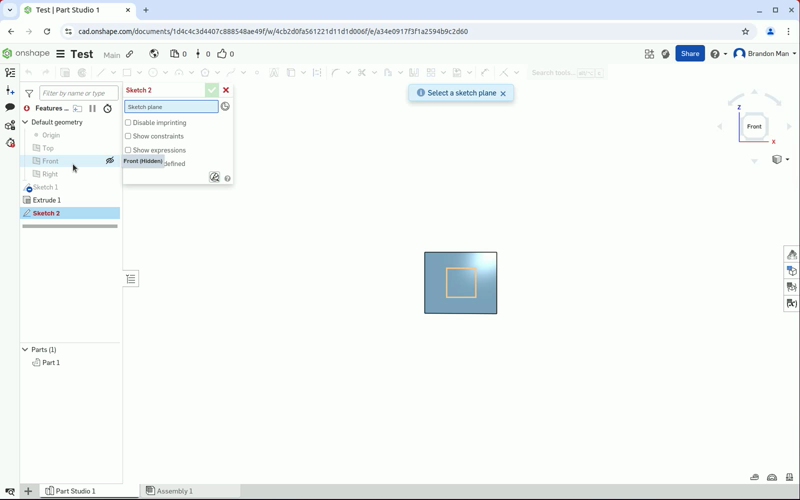
click(73, 163)
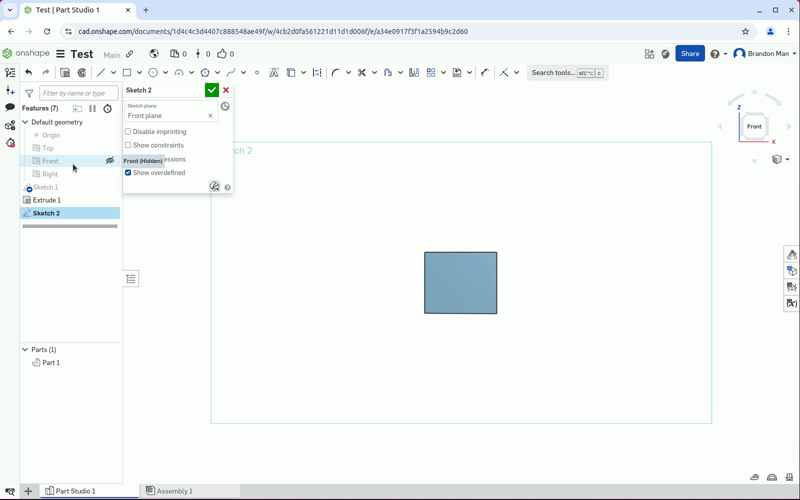
mouse_move(73, 352)
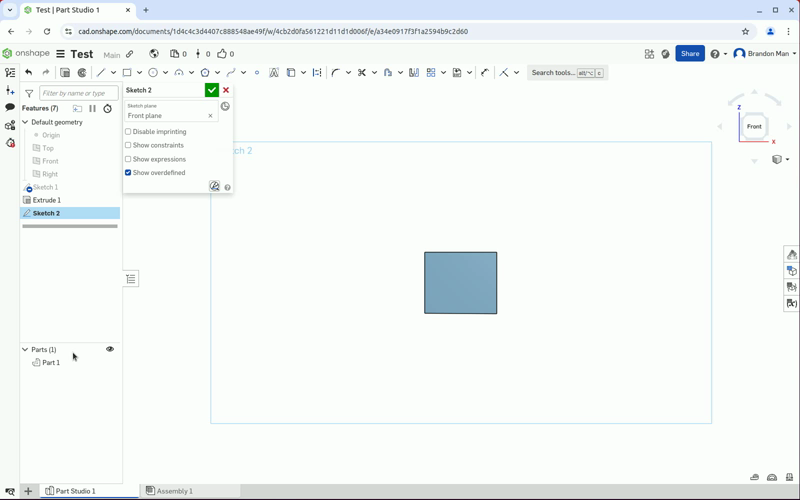
key(y)
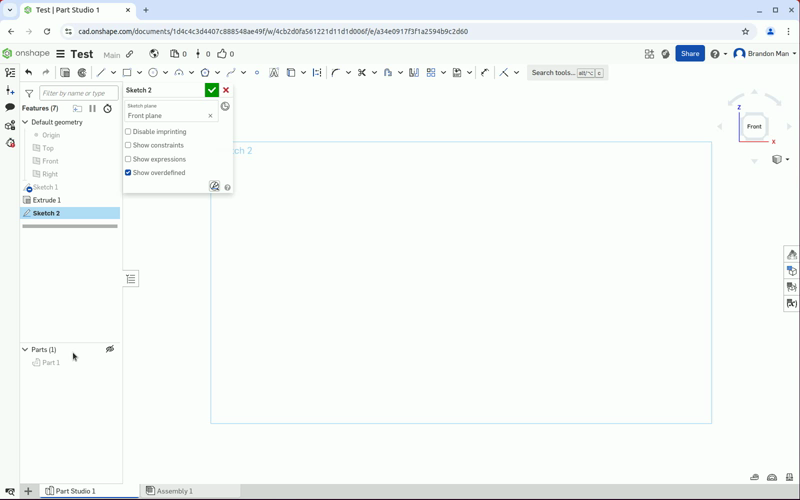
key(l)
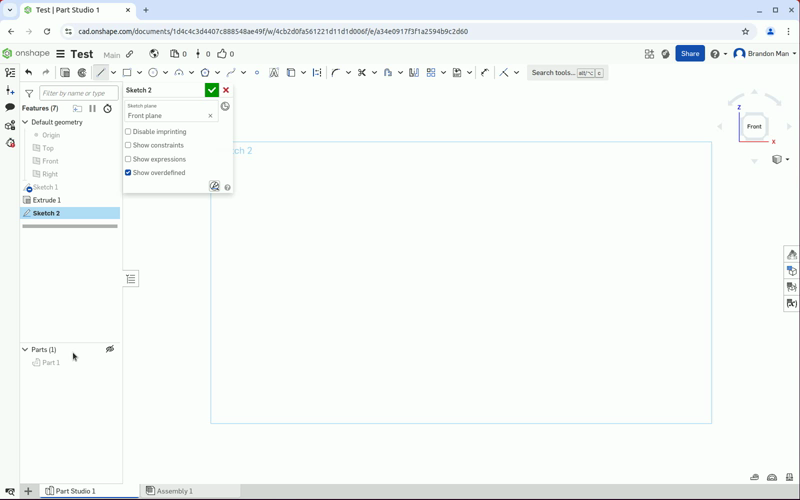
key_down(shift)
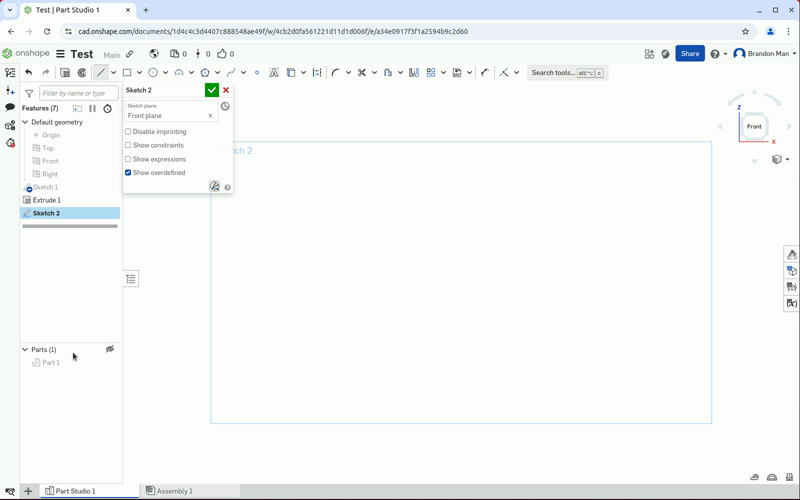
mouse_move(444, 252)
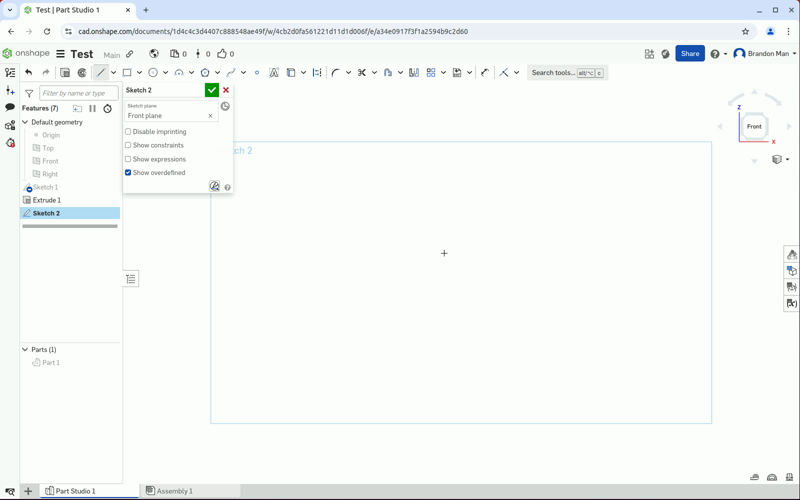
click(444, 252)
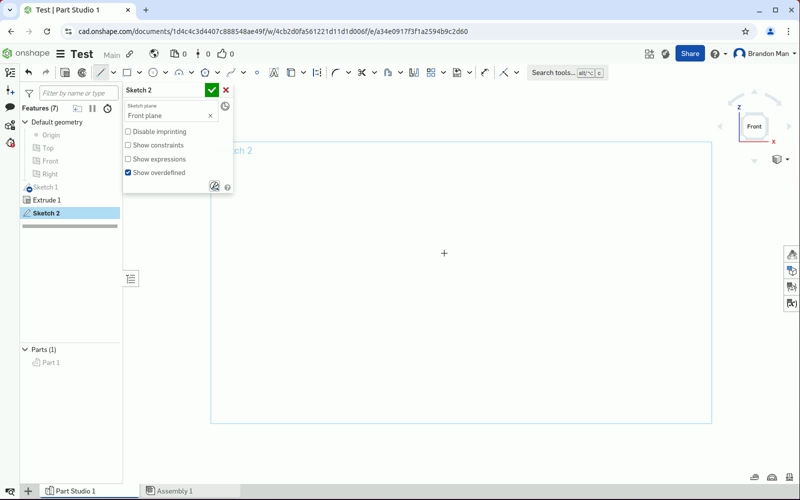
key_up(shift)
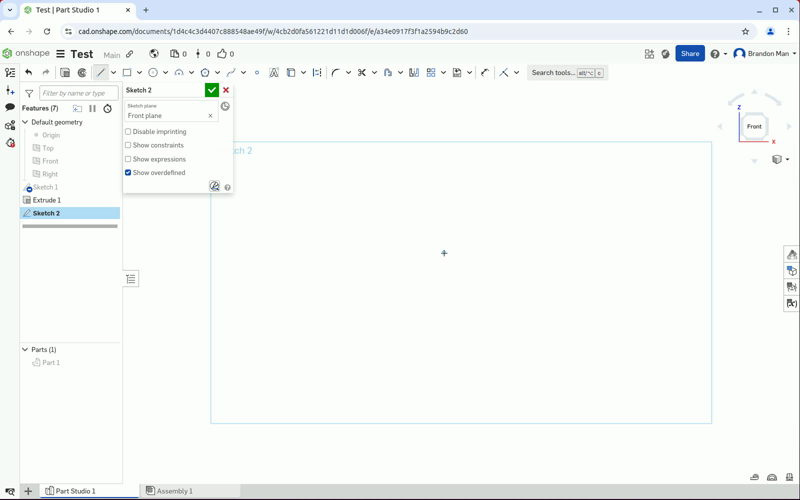
key_down(shift)
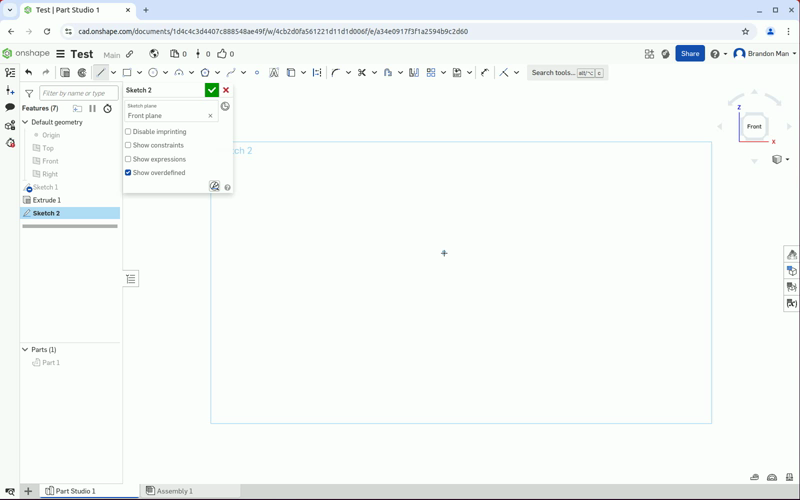
mouse_move(474, 252)
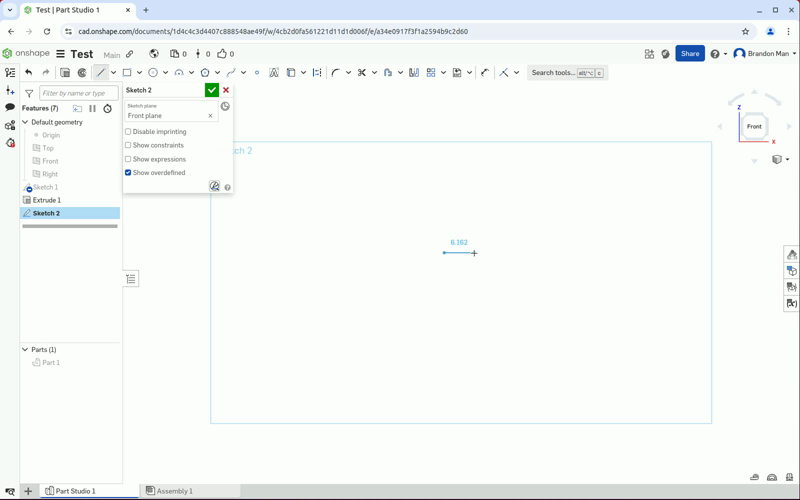
mouse_move(477, 252)
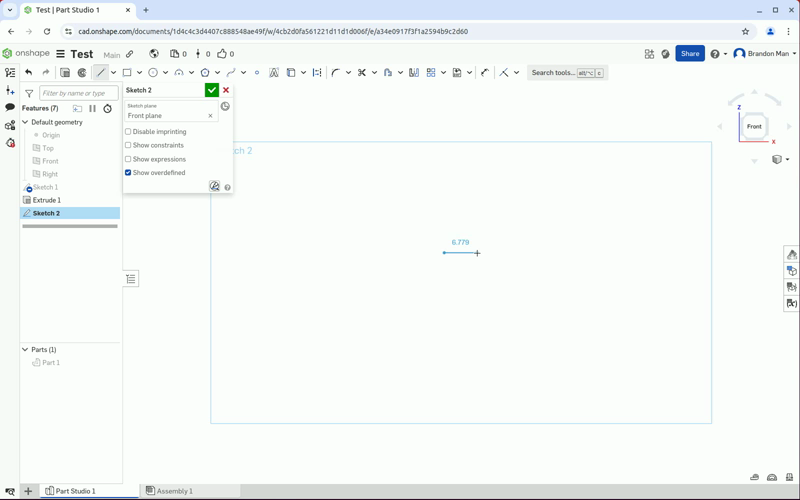
click(477, 252)
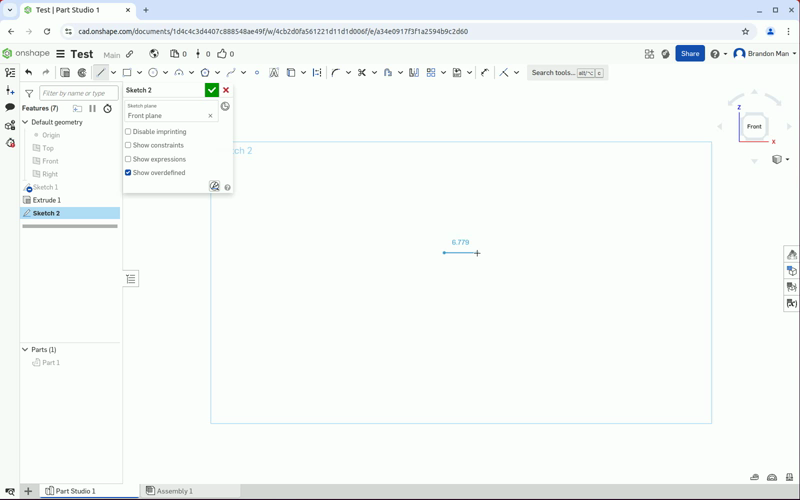
key_up(shift)
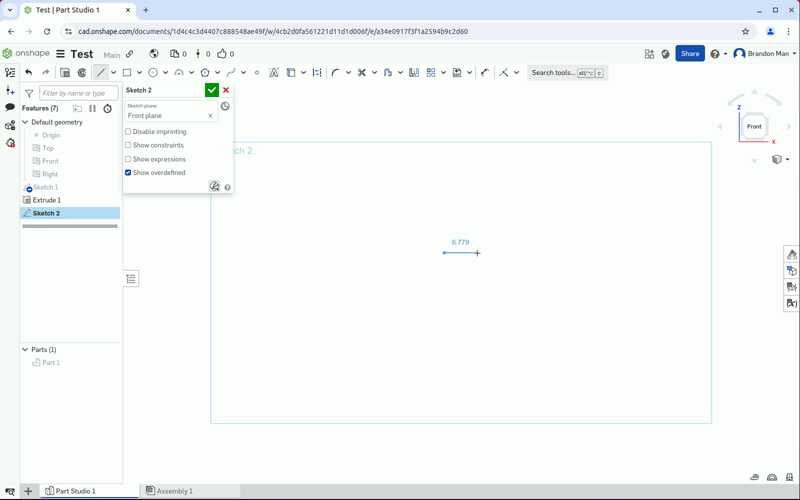
key_down(shift)
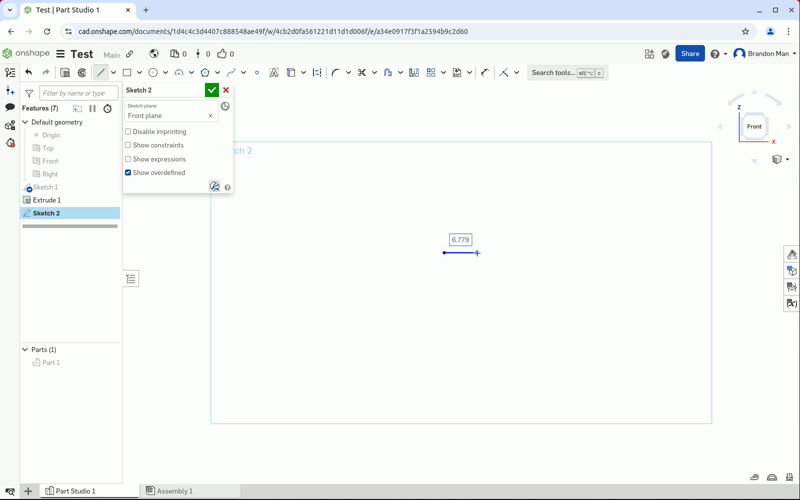
mouse_move(477, 170)
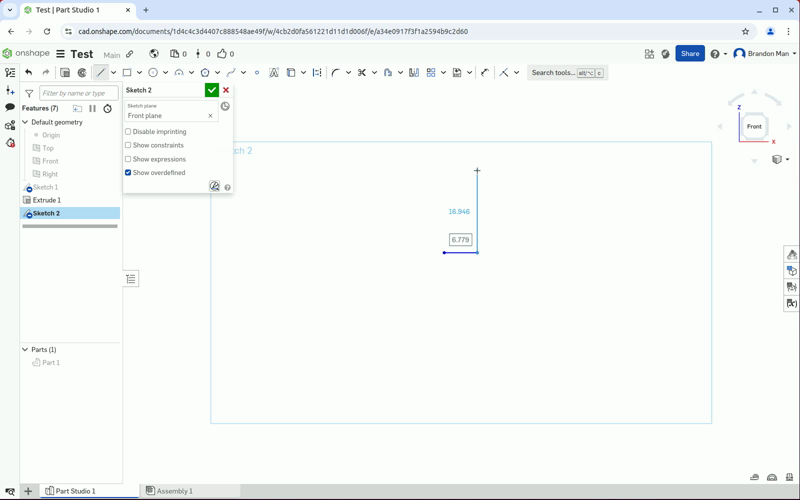
click(477, 170)
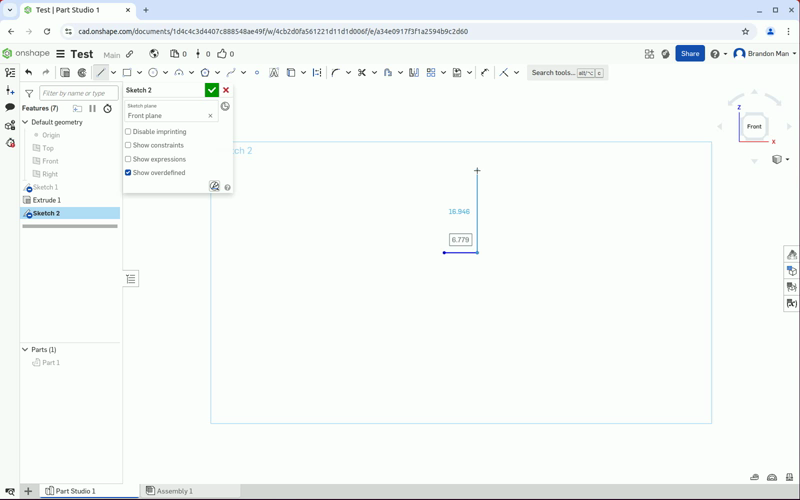
key_up(shift)
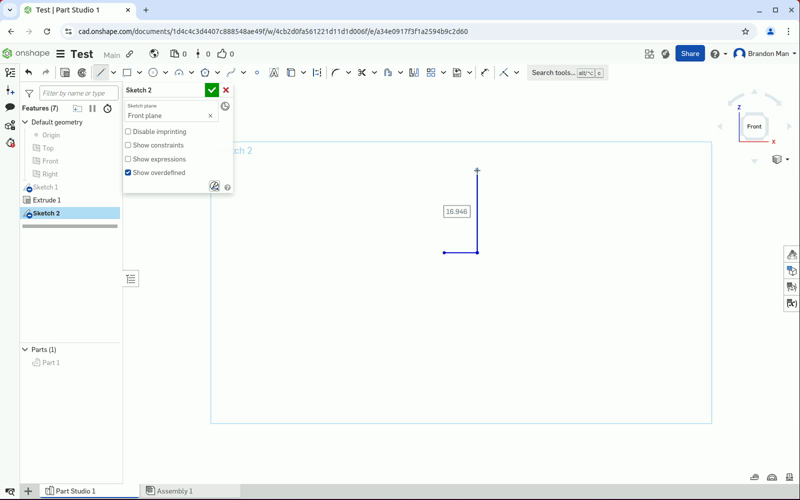
key_down(shift)
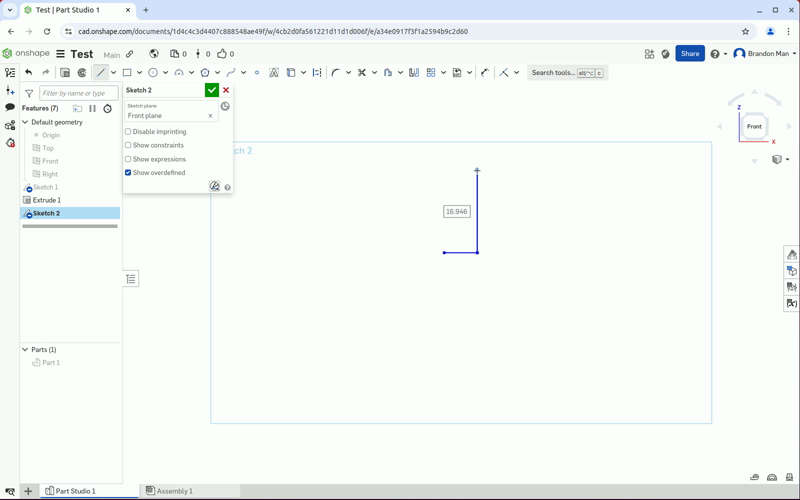
mouse_move(507, 170)
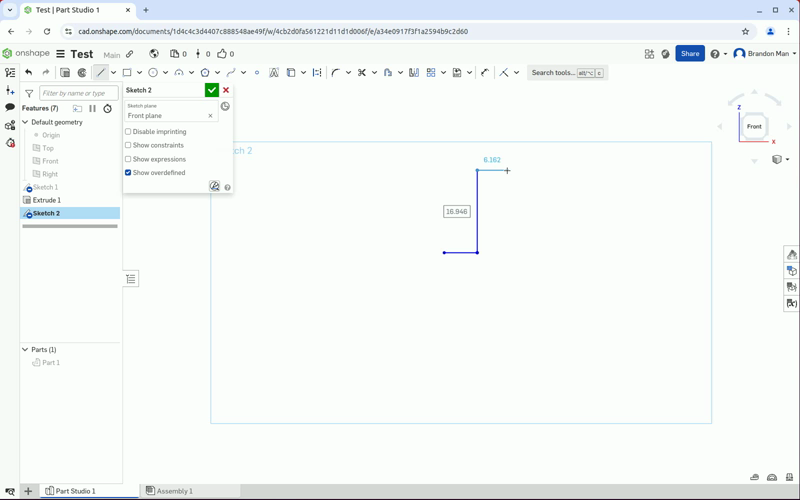
mouse_move(444, 170)
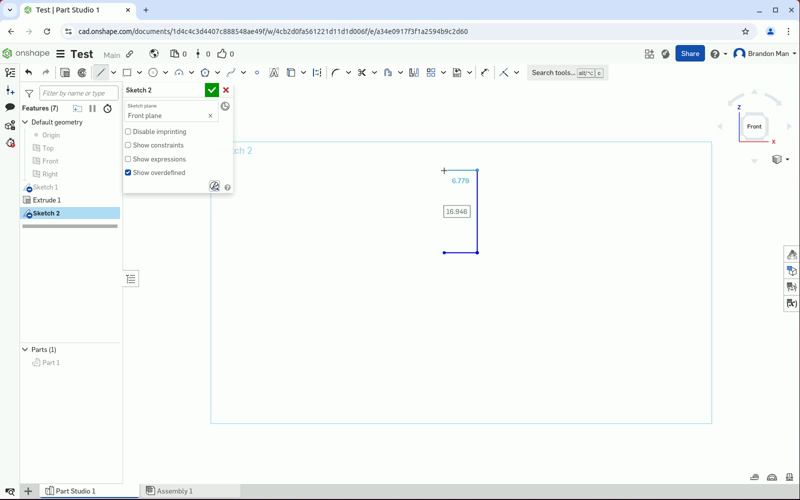
click(444, 170)
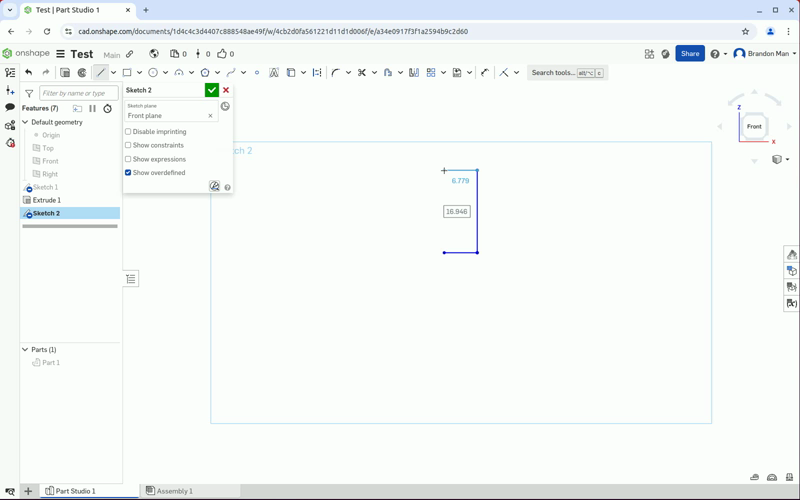
key_up(shift)
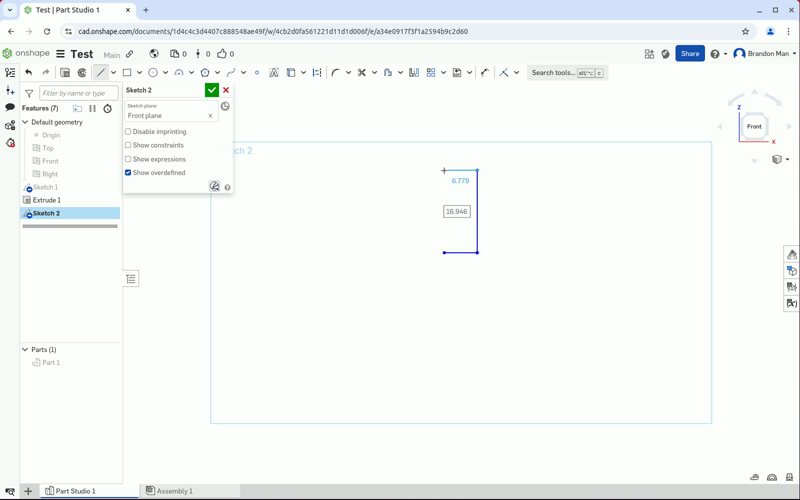
key_down(shift)
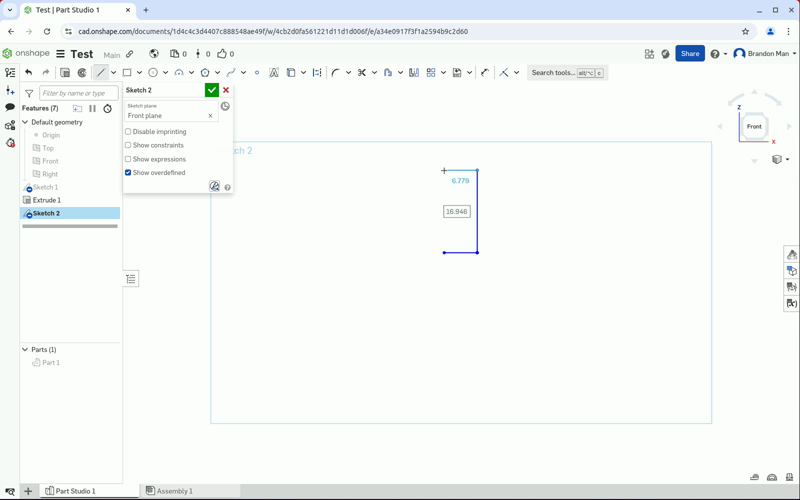
mouse_move(444, 252)
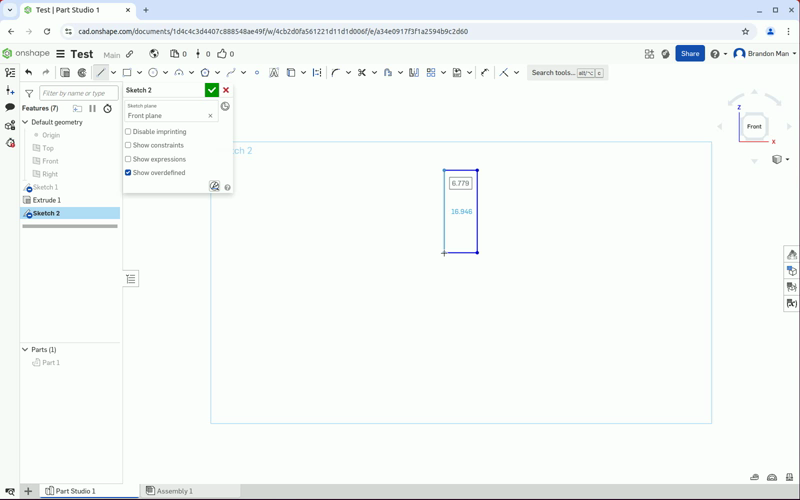
key_up(shift)
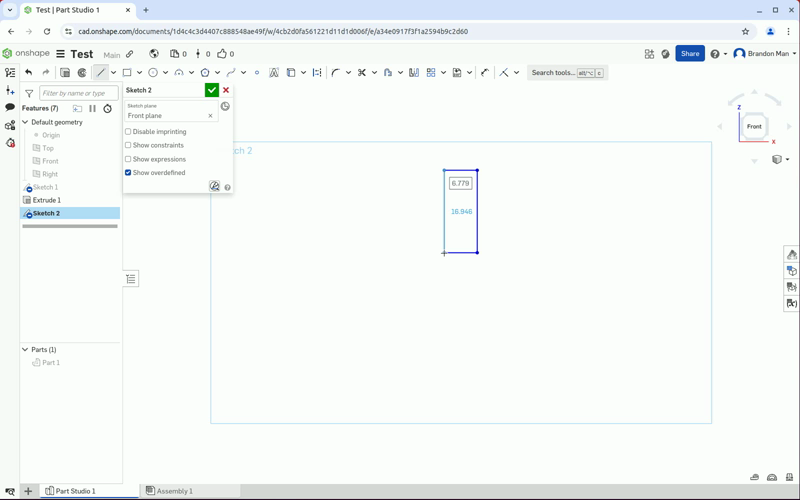
click(444, 252)
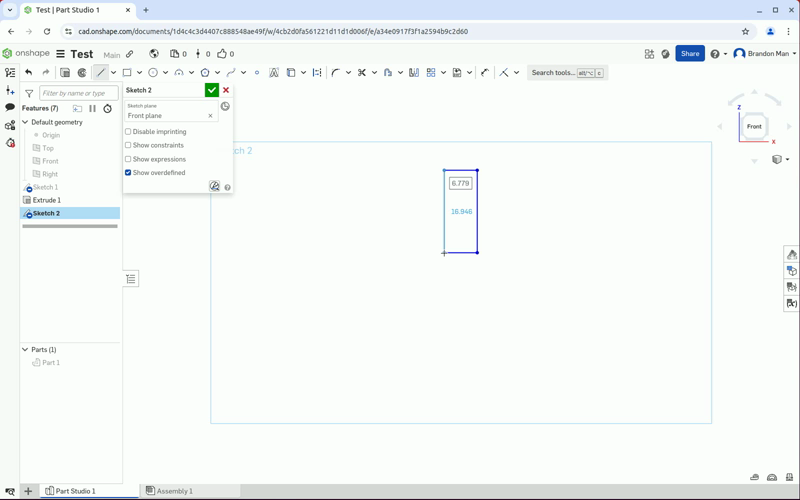
key(esc)
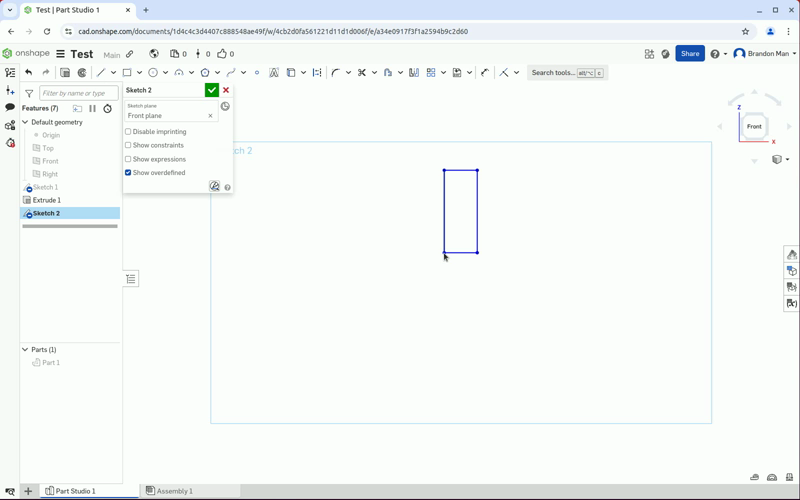
mouse_move(449, 244)
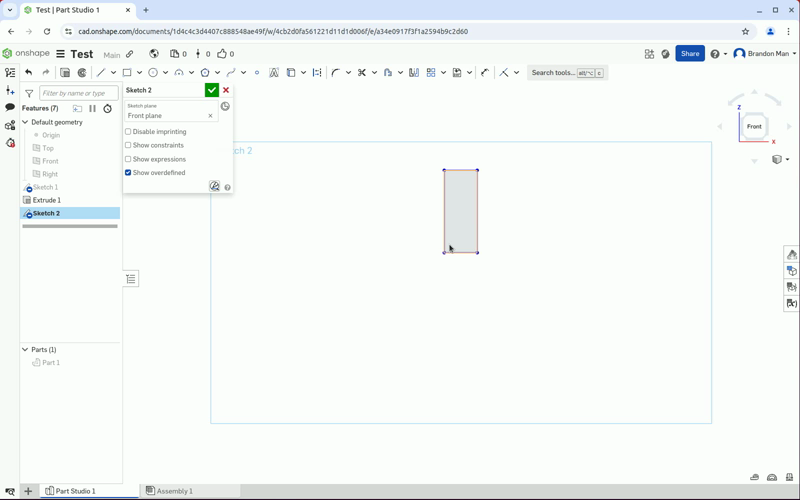
click(449, 244)
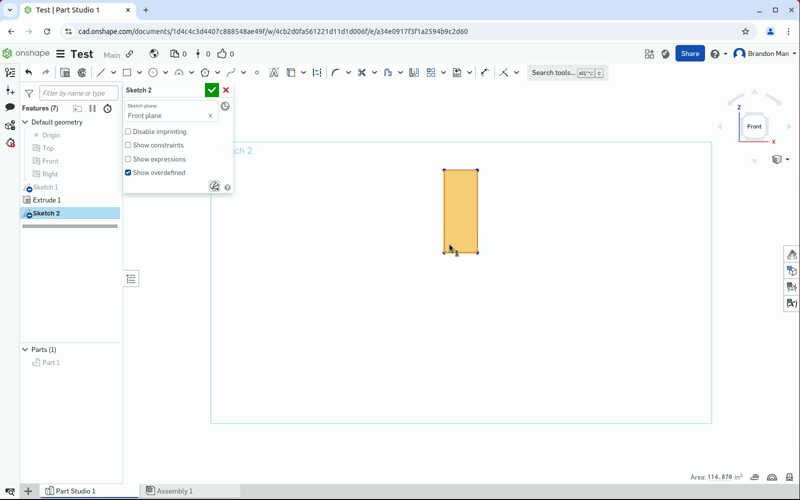
mouse_move(73, 352)
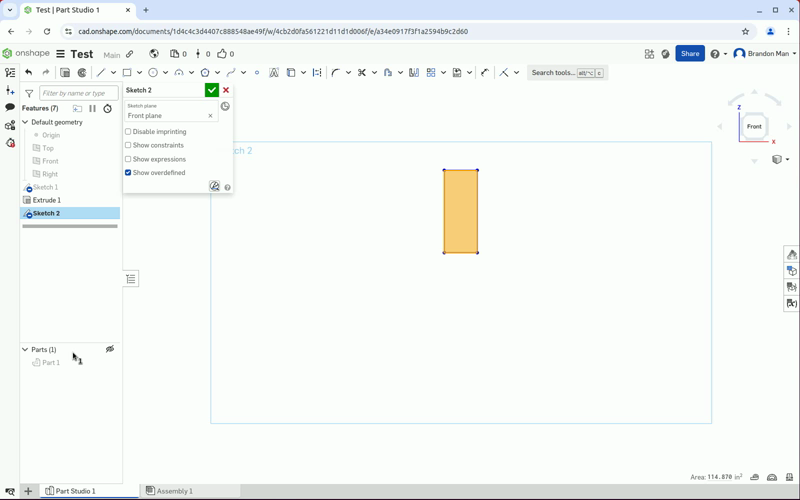
key(shift+y)
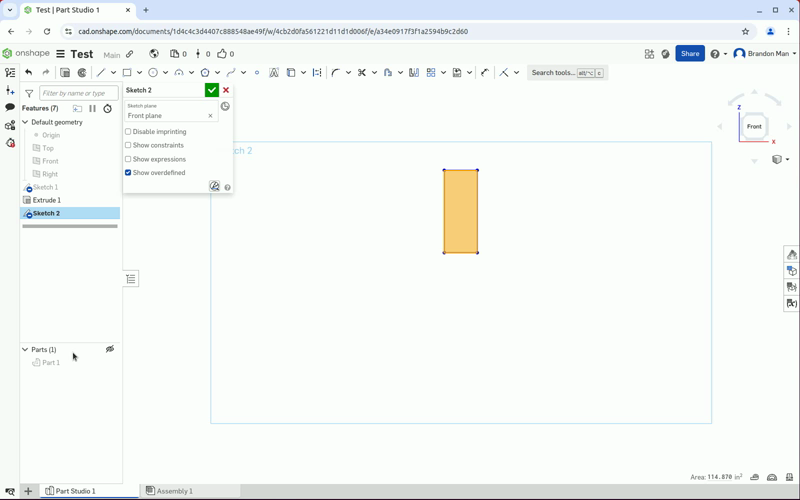
key(shift+e)
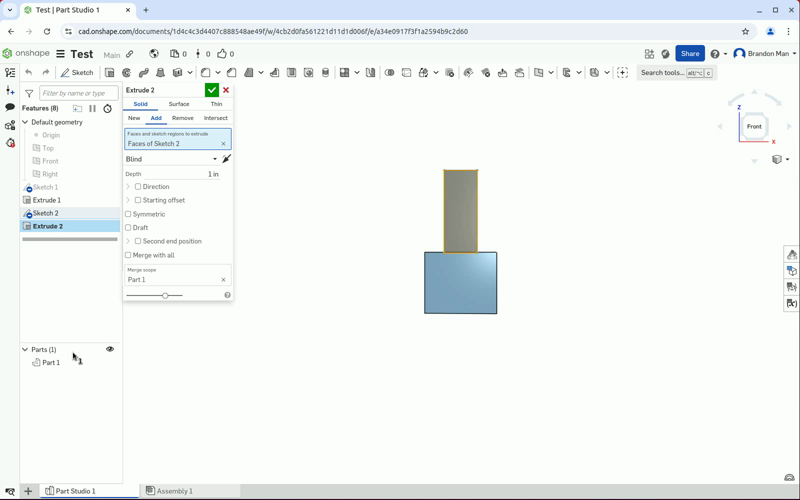
mouse_move(143, 106)
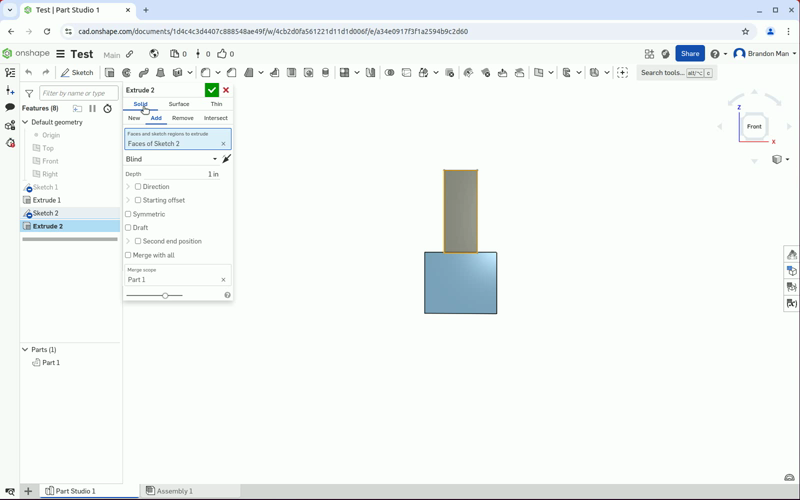
click(143, 106)
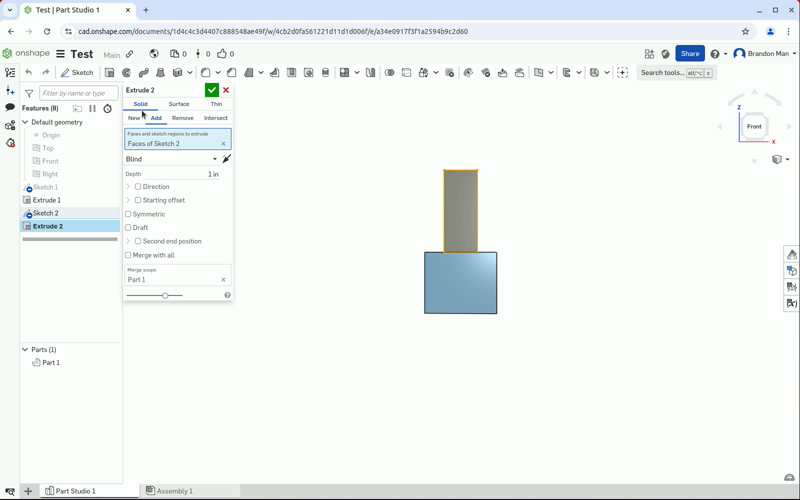
mouse_move(137, 120)
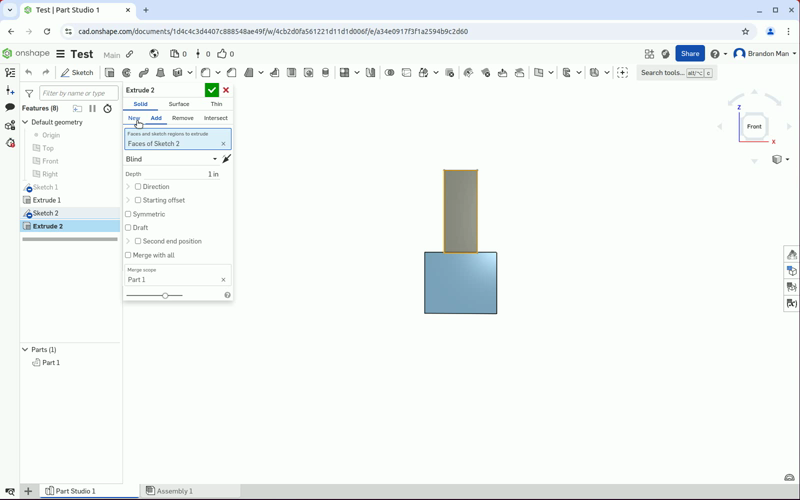
click(137, 120)
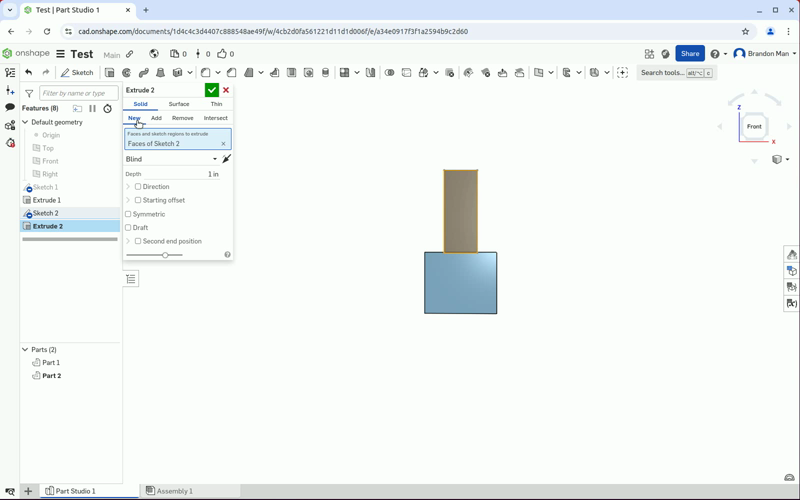
key(tab, 4)
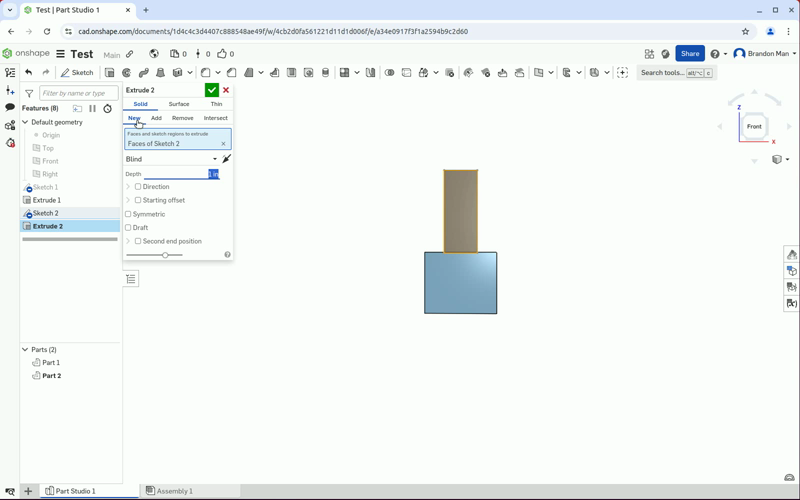
text(5.777)
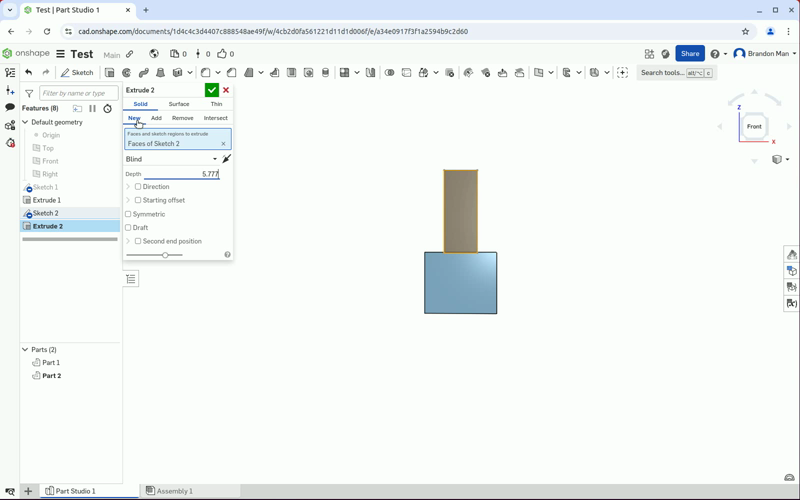
key(enter)
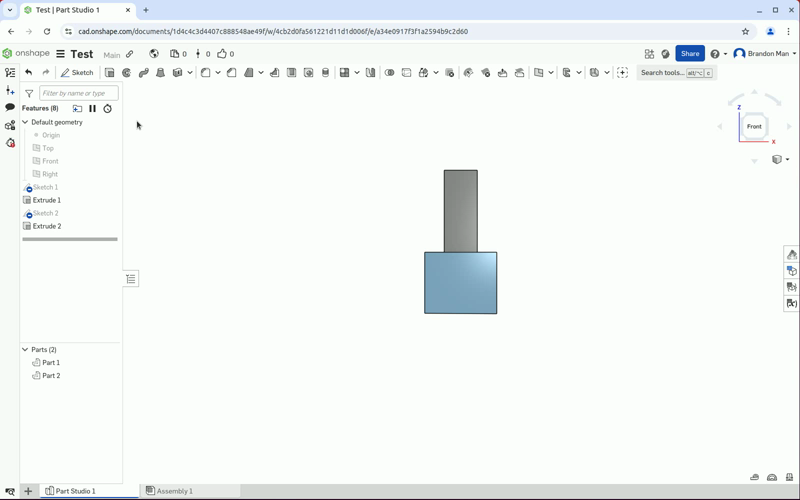
key(shift+h)
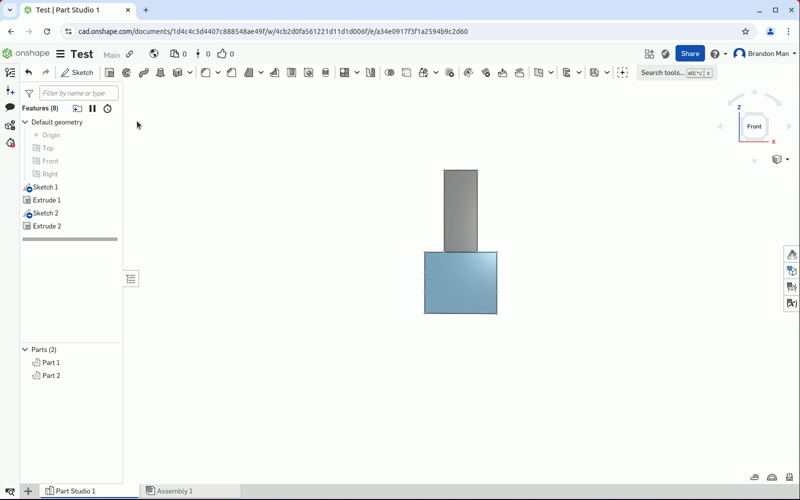
key(shift+h)
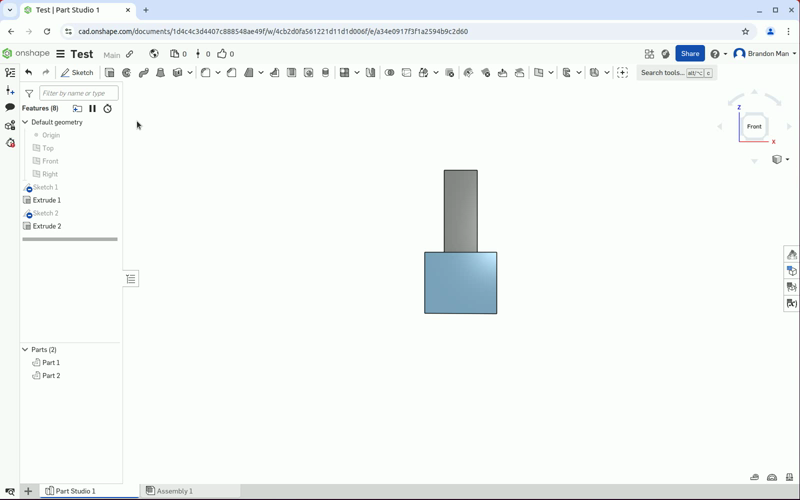
mouse_move(73, 189)
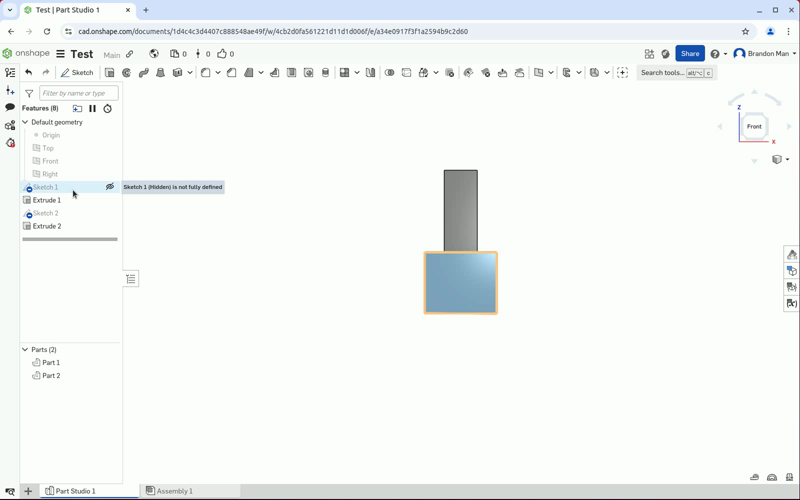
click(73, 189)
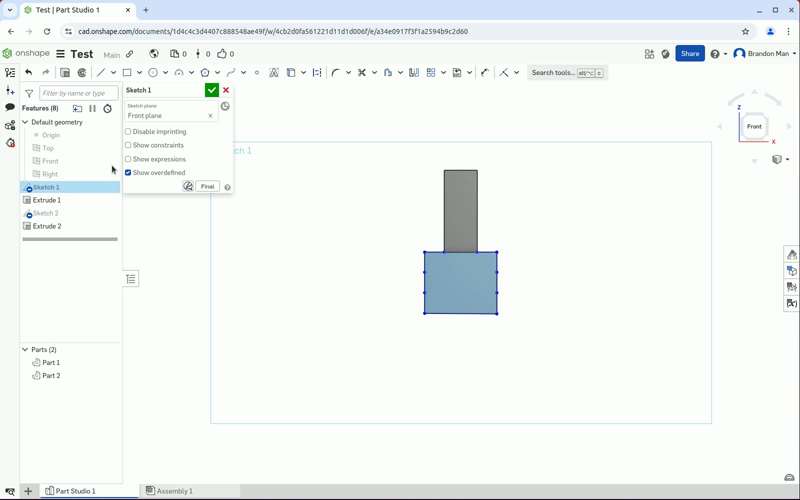
mouse_move(229, 92)
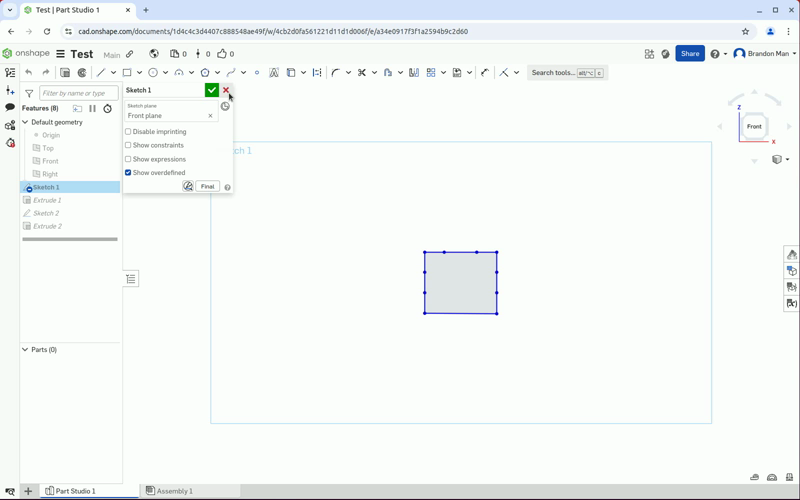
click(229, 92)
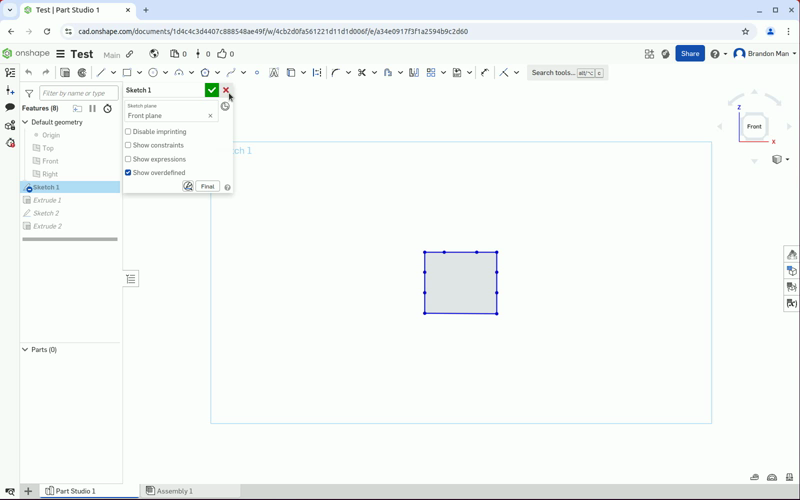
key(shift+s)
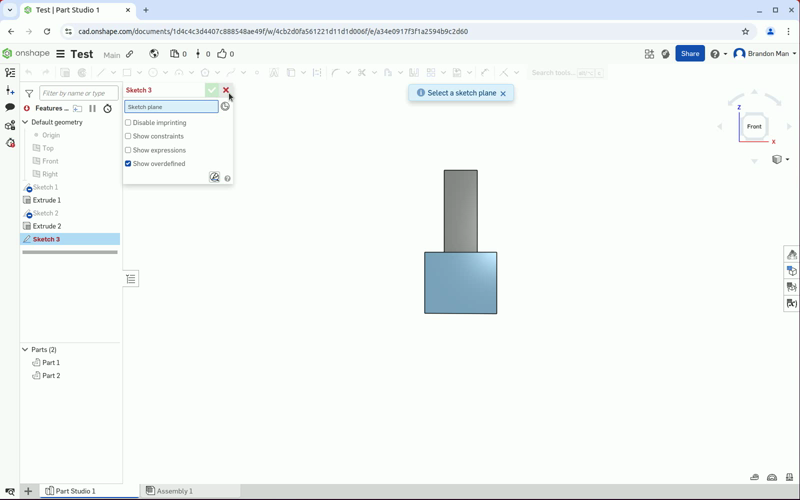
mouse_move(73, 163)
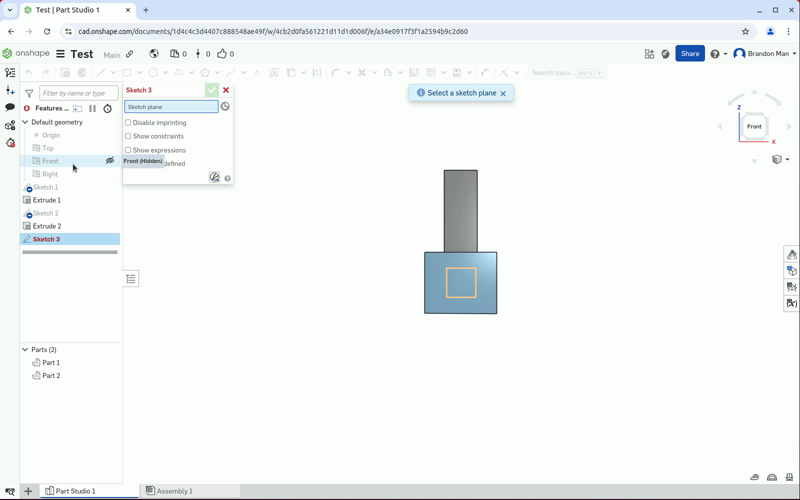
click(73, 163)
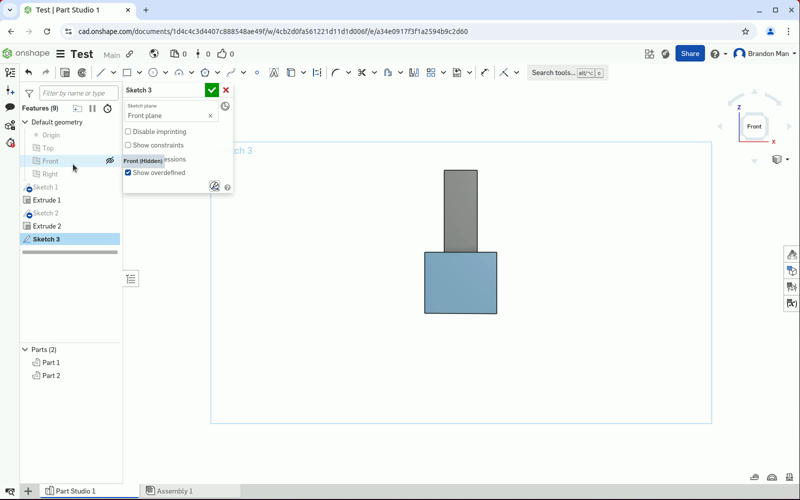
mouse_move(73, 352)
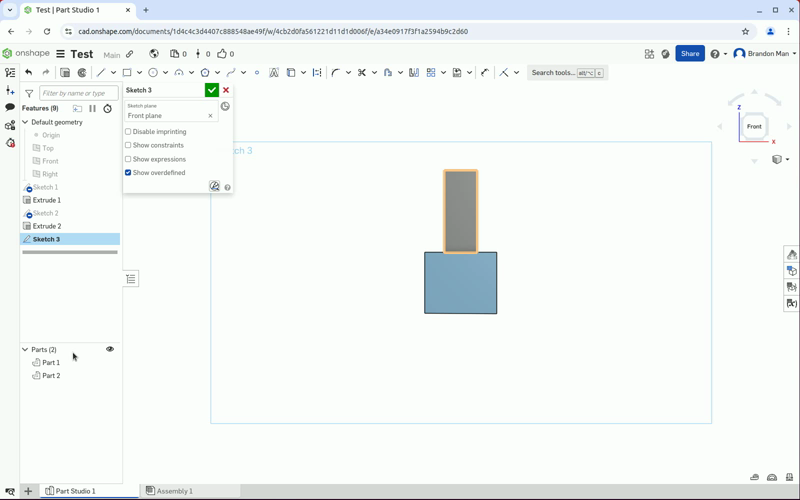
key(y)
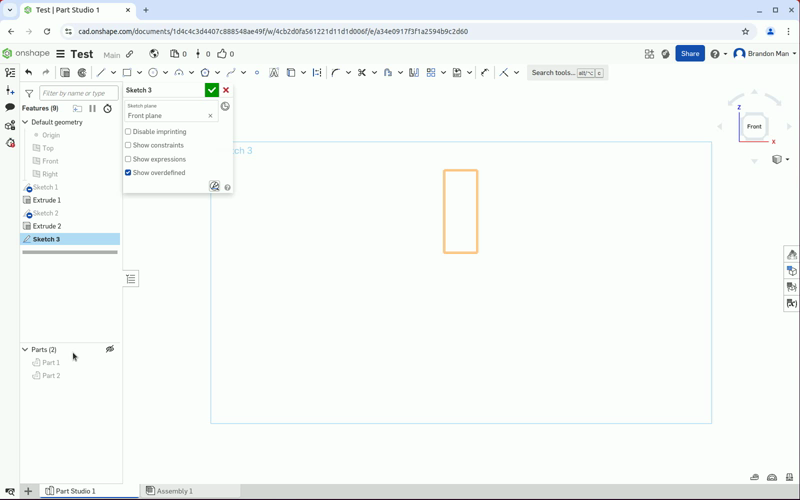
key(l)
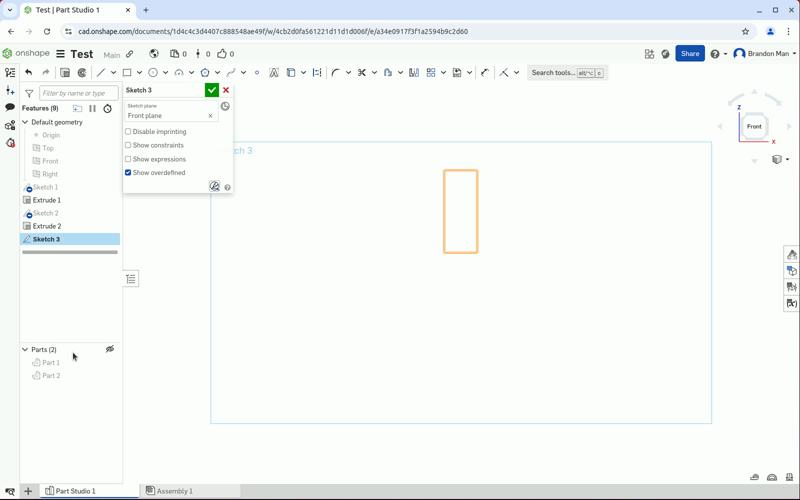
key_down(shift)
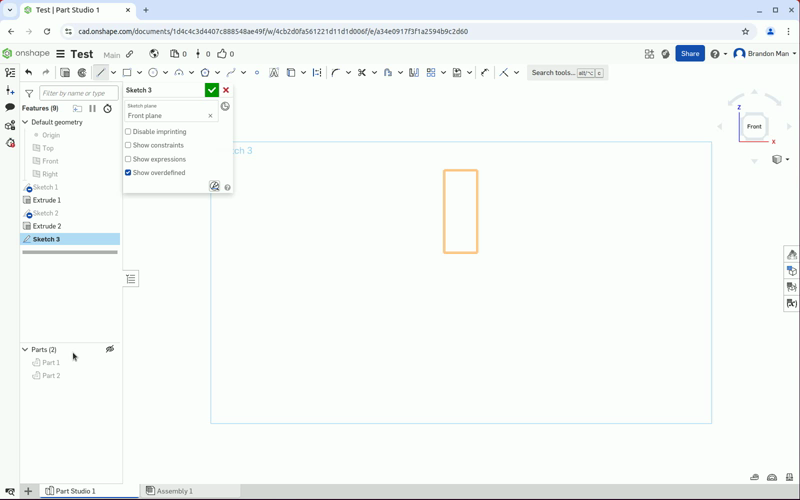
mouse_move(497, 293)
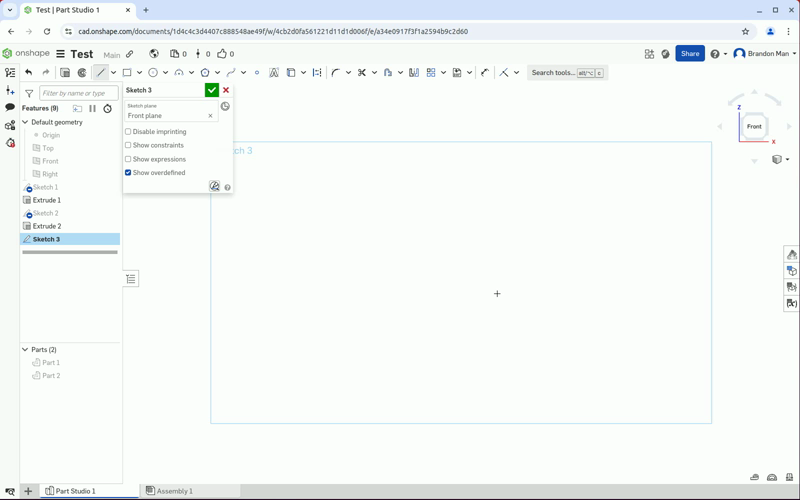
click(497, 293)
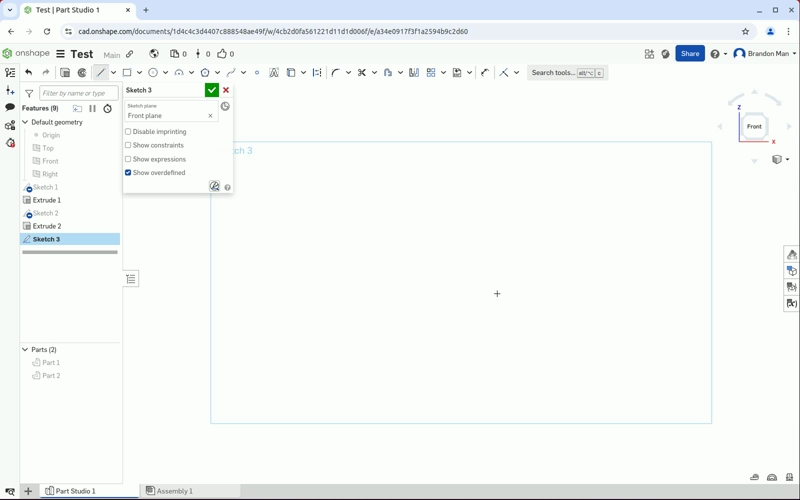
key_up(shift)
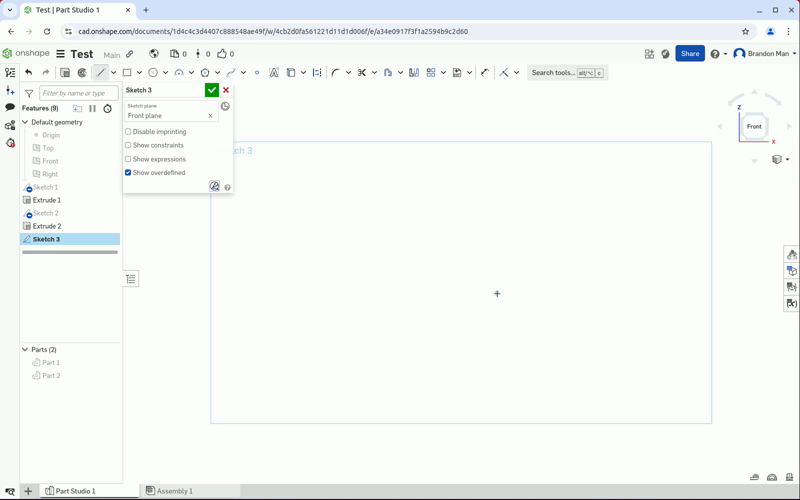
key_down(shift)
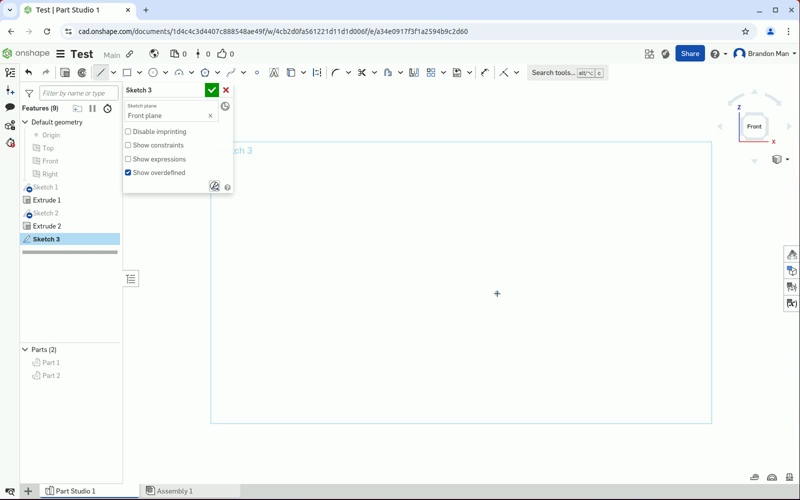
mouse_move(527, 293)
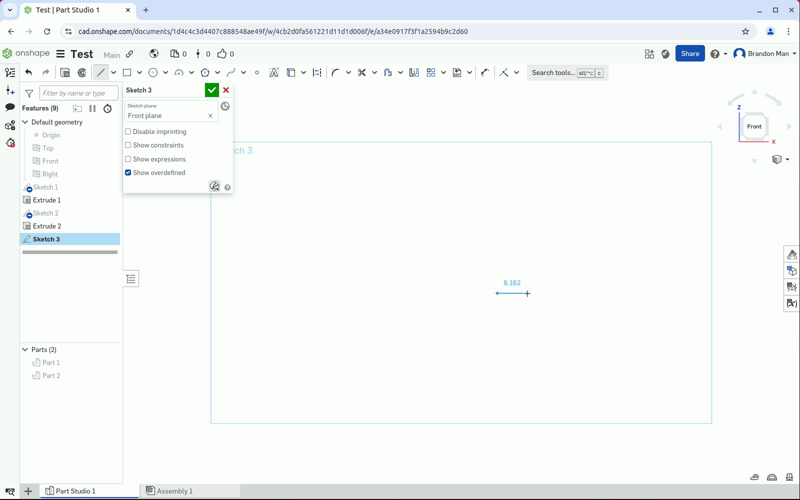
mouse_move(518, 293)
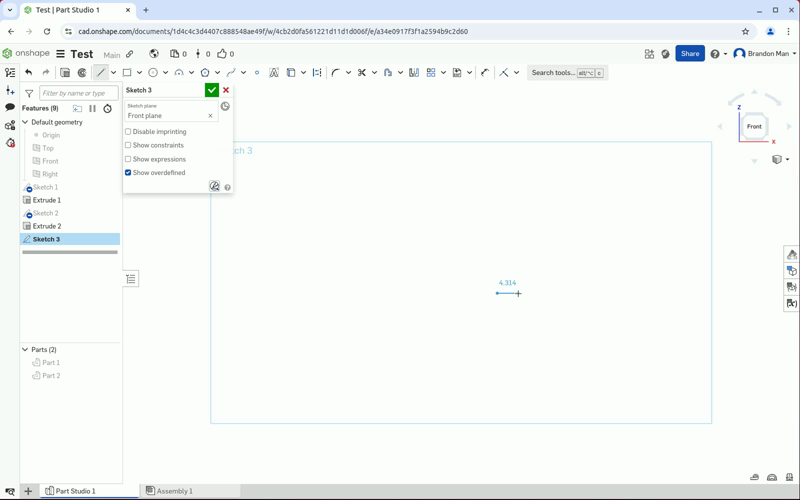
click(518, 293)
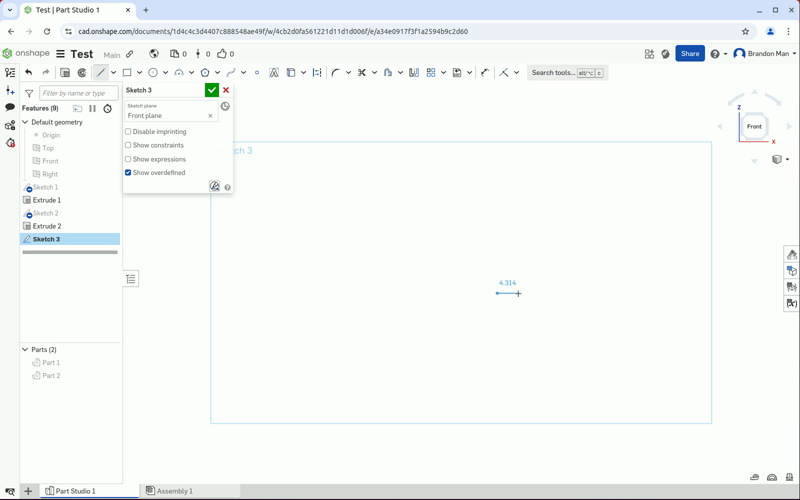
key_up(shift)
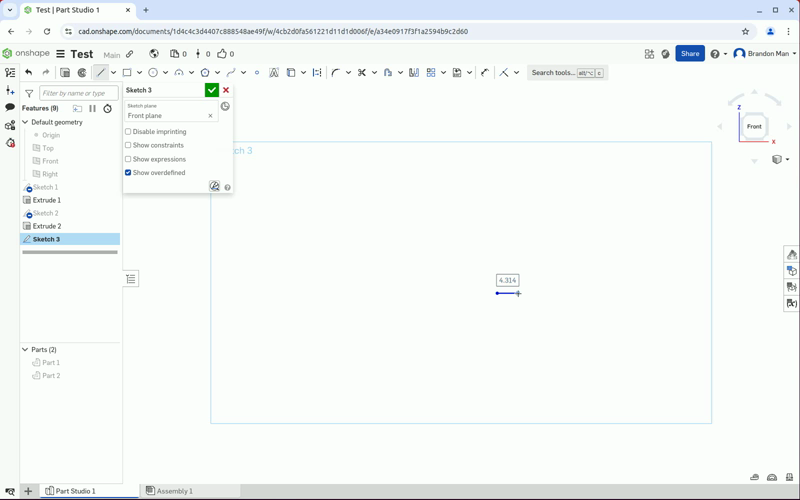
key_down(shift)
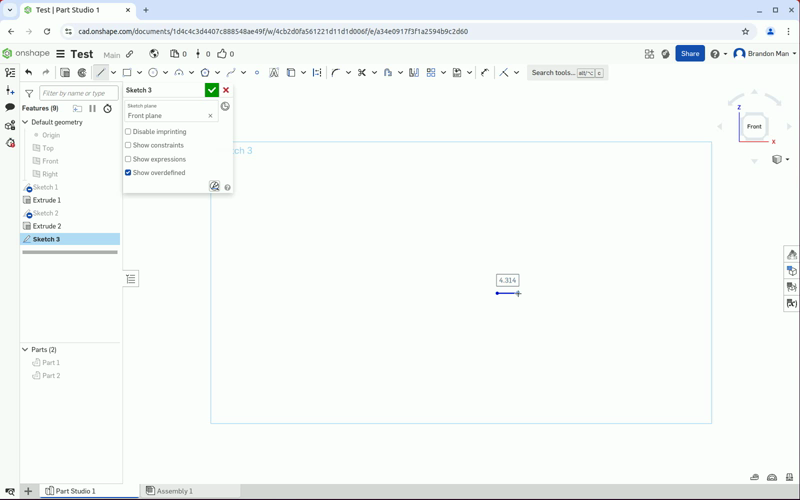
mouse_move(548, 293)
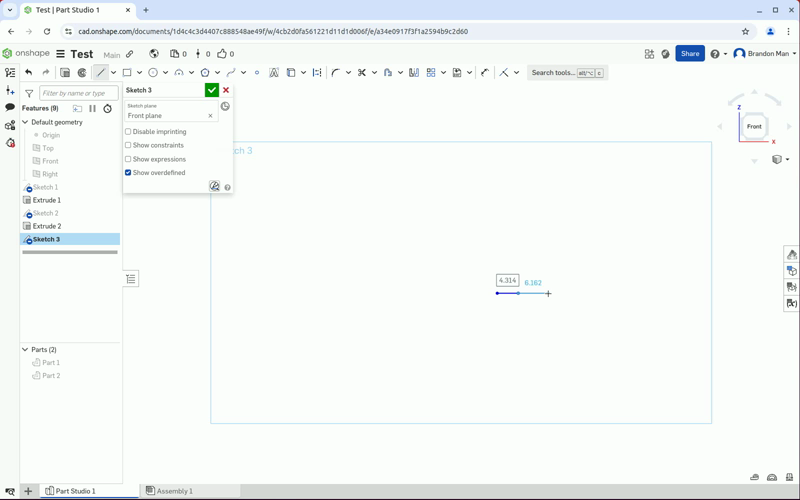
mouse_move(518, 272)
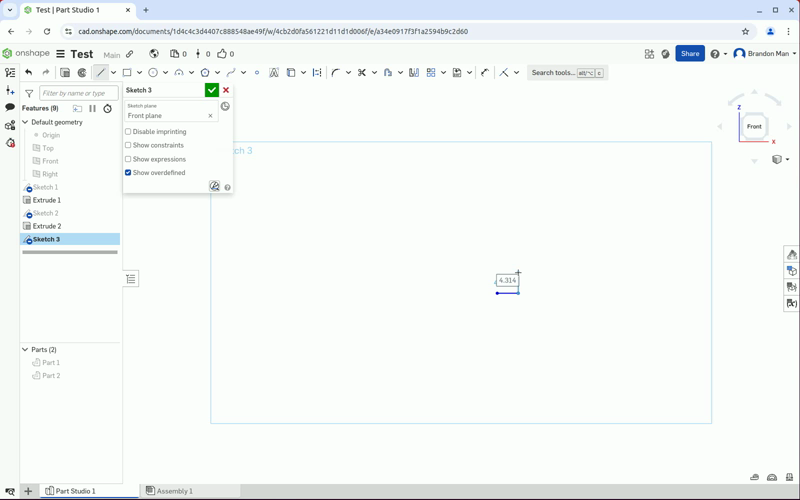
click(518, 272)
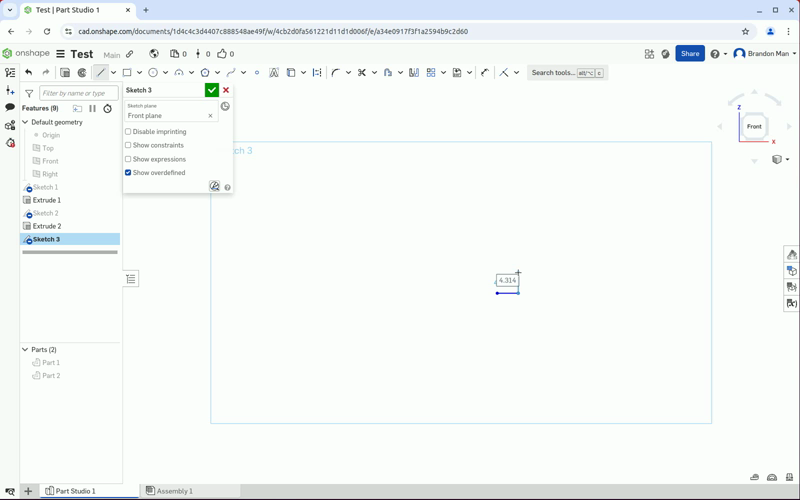
key_up(shift)
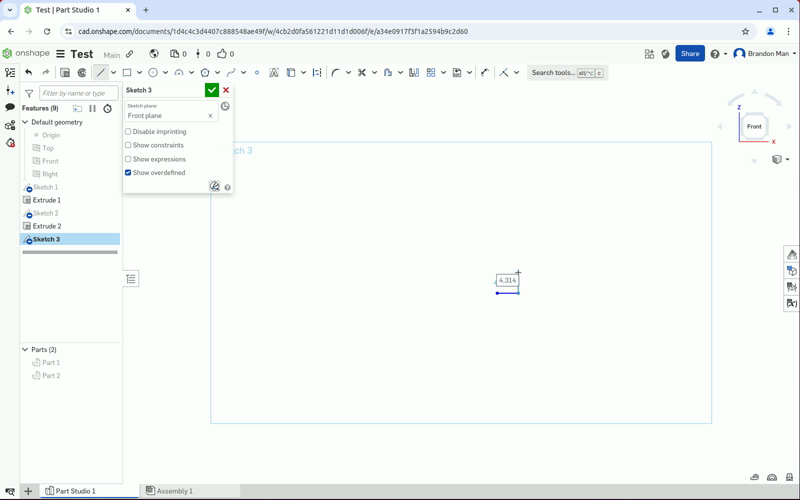
key_down(shift)
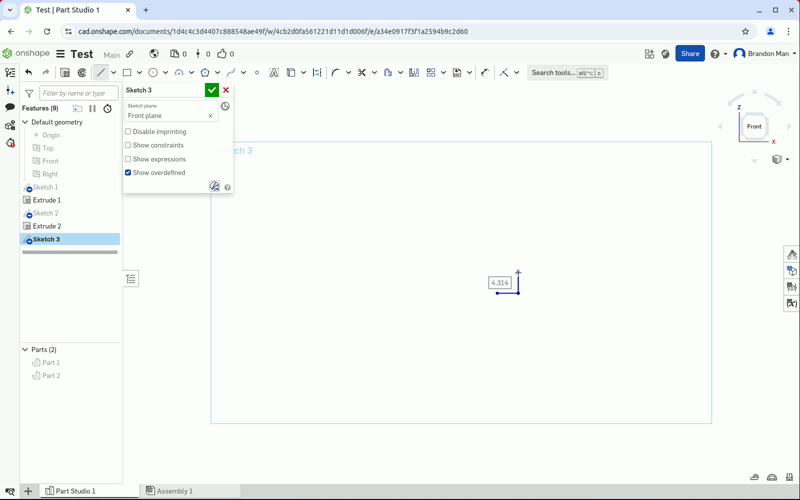
mouse_move(548, 272)
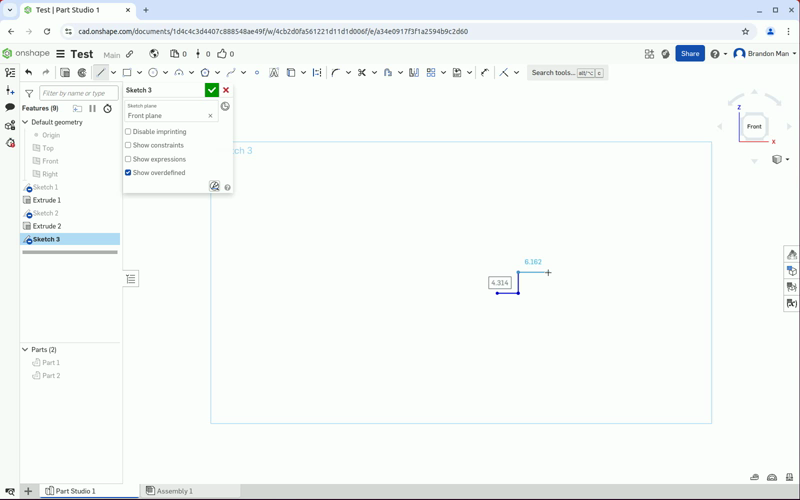
mouse_move(497, 272)
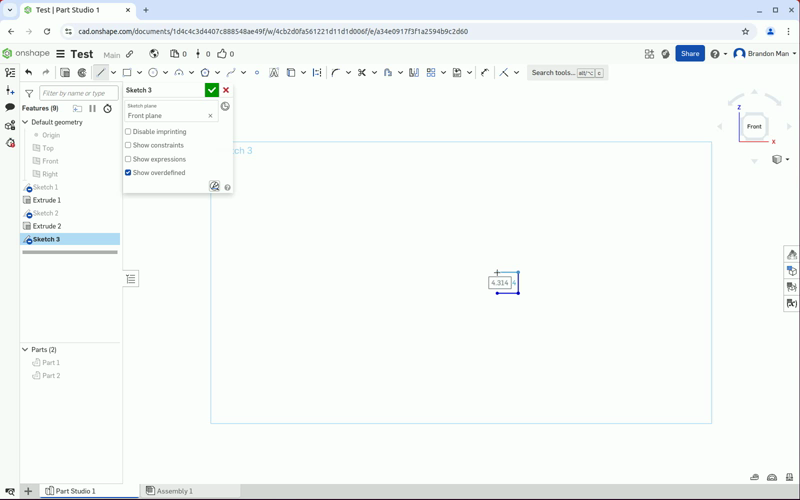
click(497, 272)
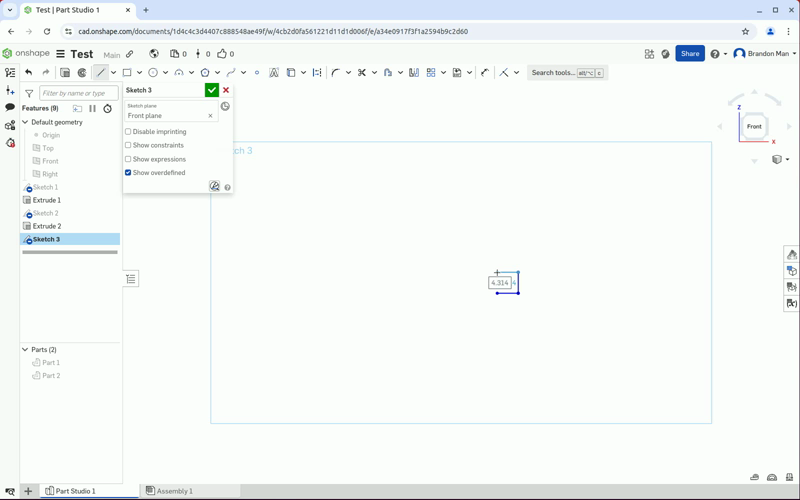
key_up(shift)
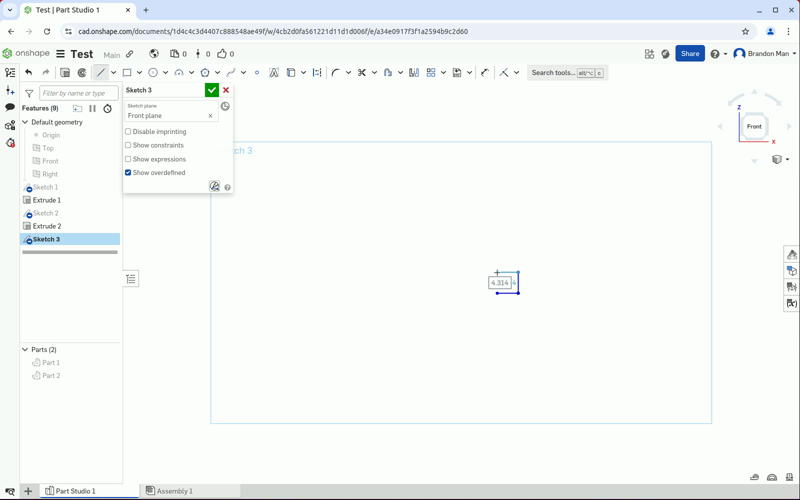
mouse_move(527, 272)
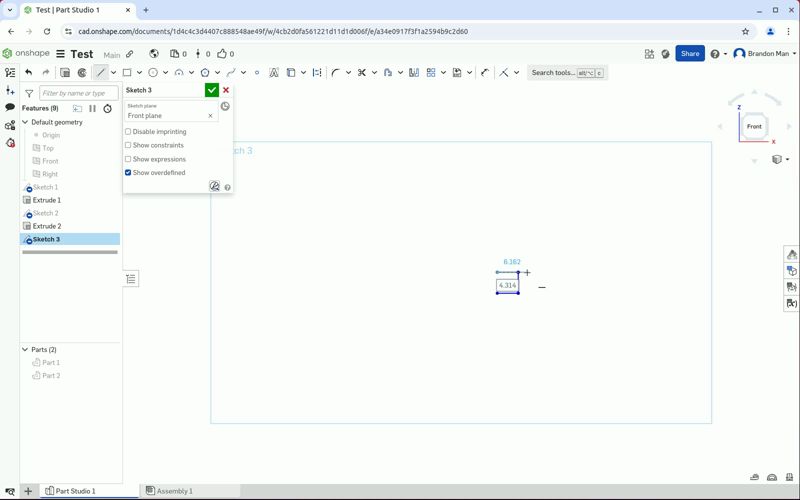
key_down(shift)
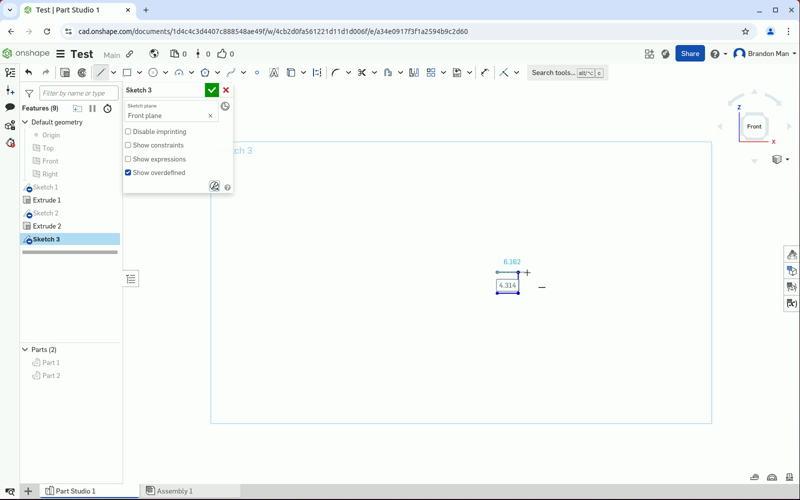
mouse_move(497, 293)
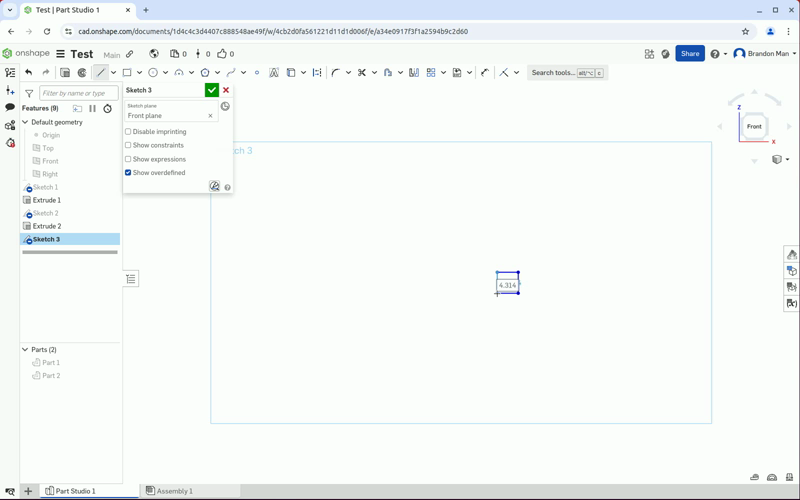
key_up(shift)
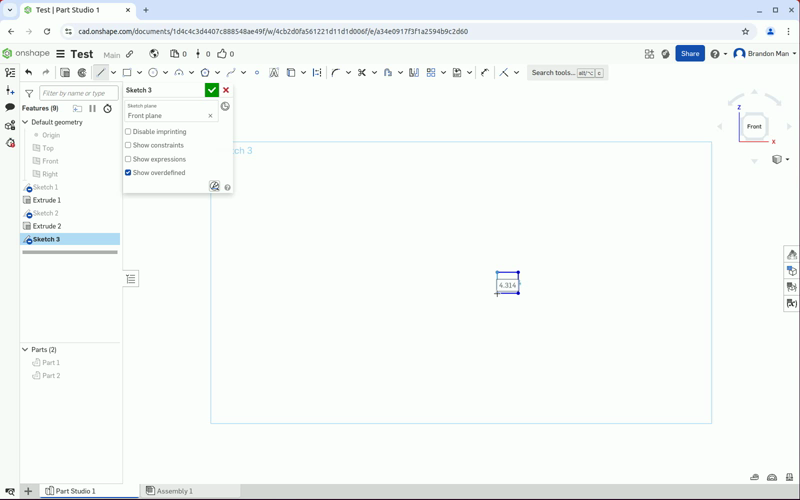
click(497, 293)
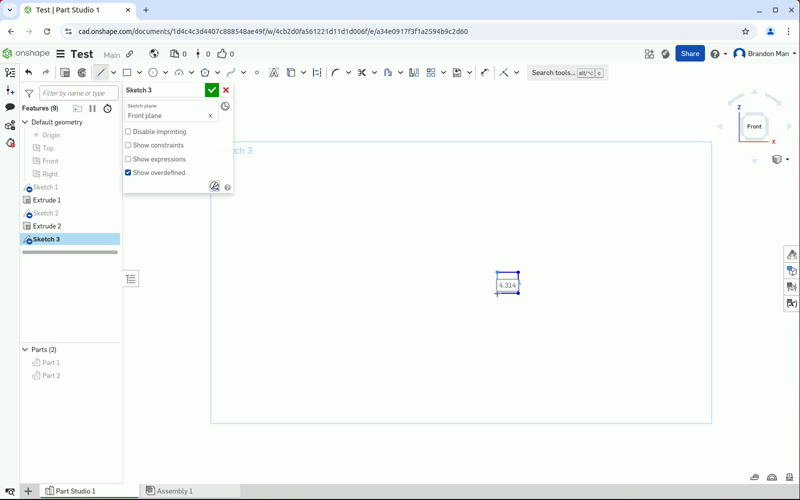
key(esc)
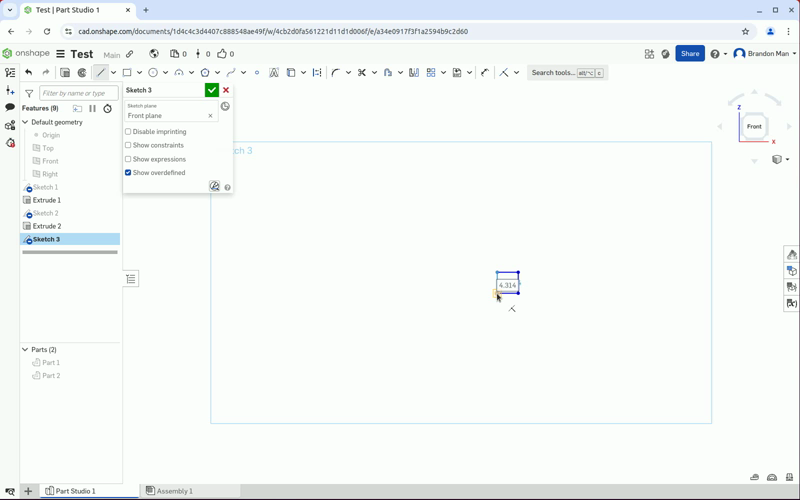
key(c)
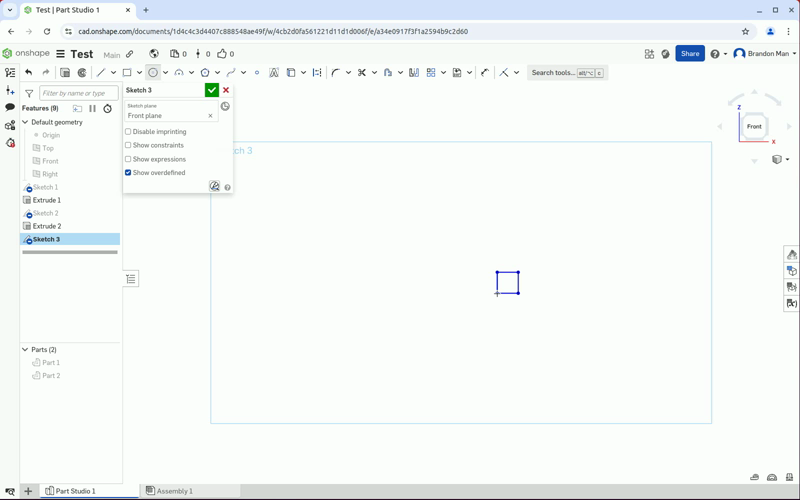
key_down(shift)
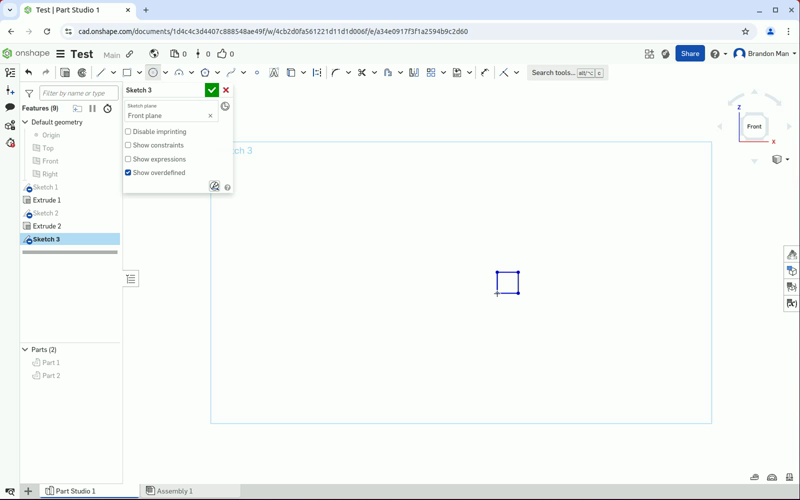
mouse_move(507, 282)
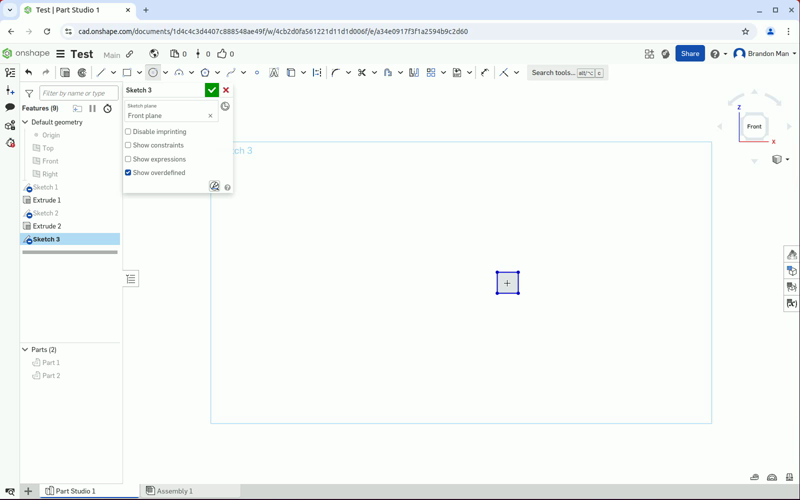
click(507, 282)
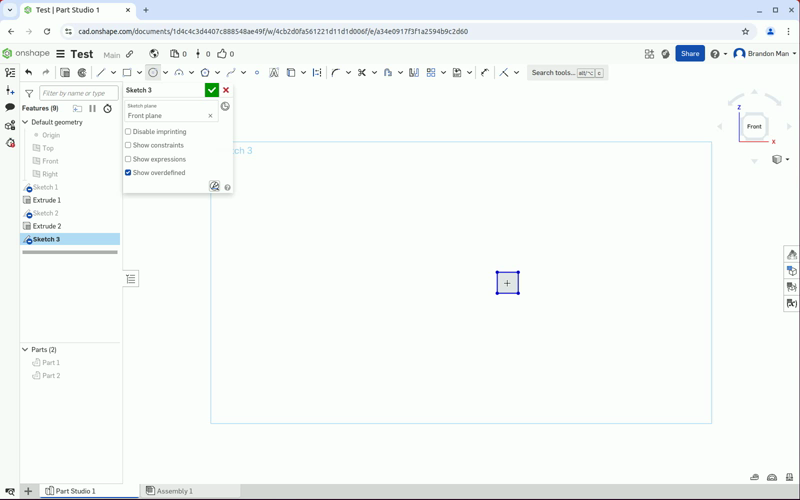
key_up(shift)
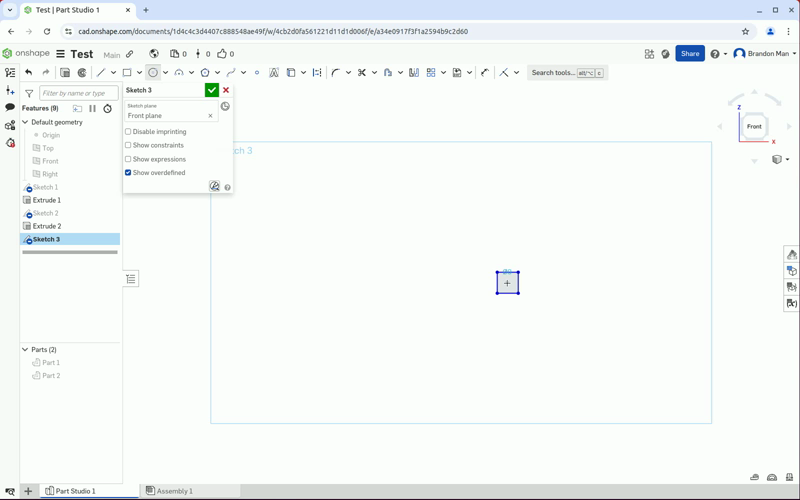
mouse_move(512, 282)
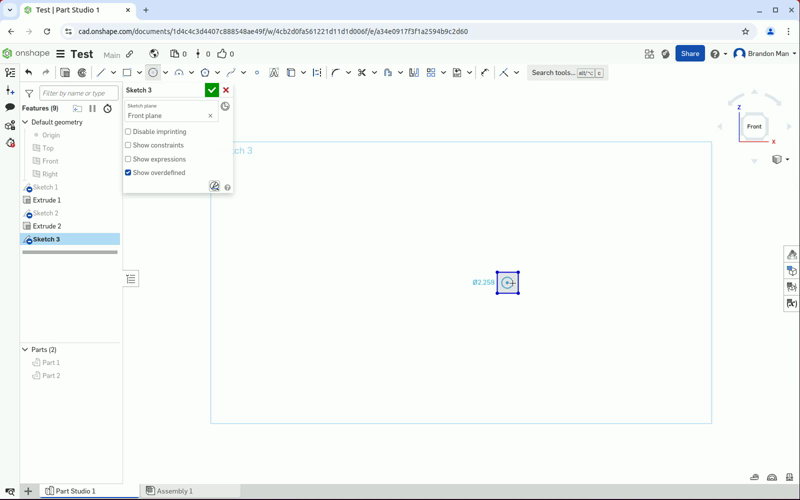
click(512, 282)
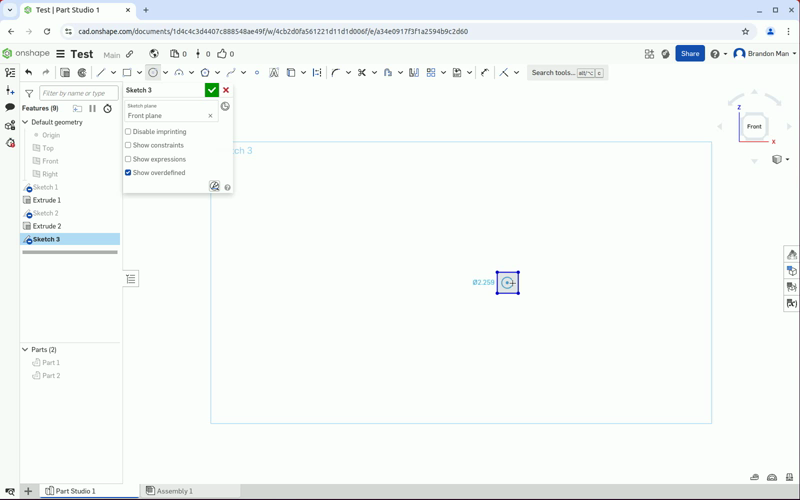
key(esc)
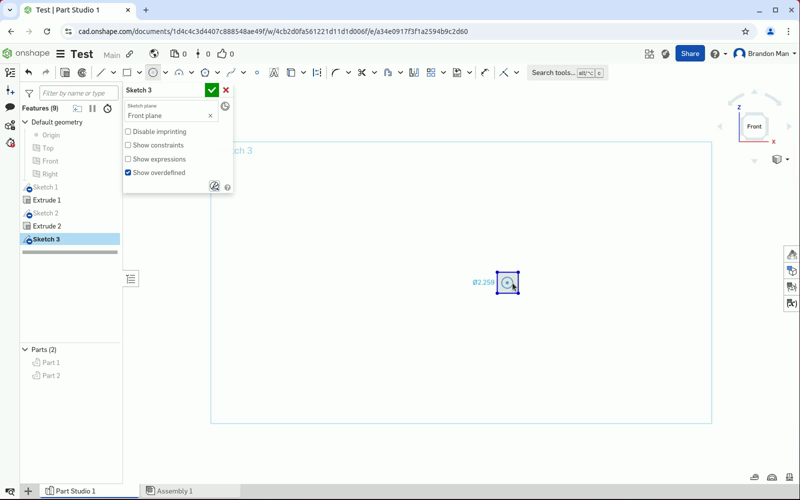
mouse_move(501, 289)
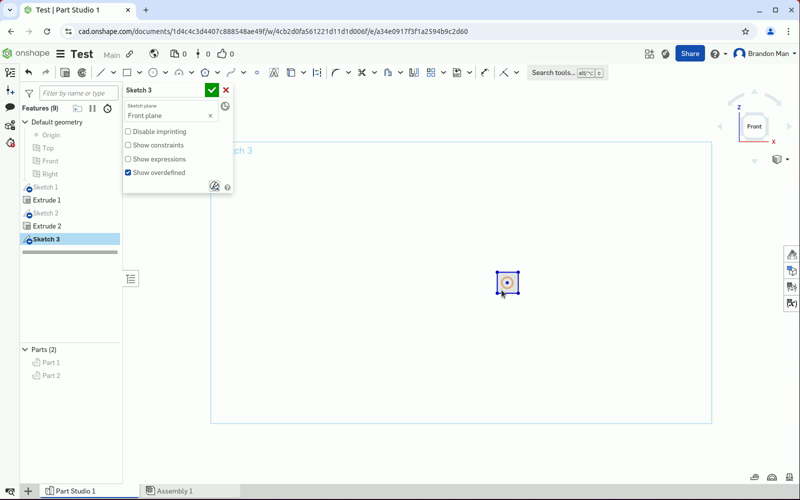
scroll(6)
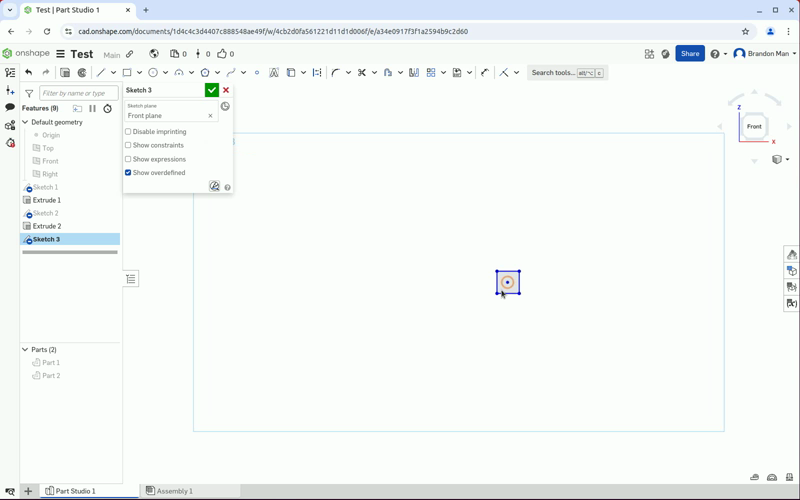
scroll(6)
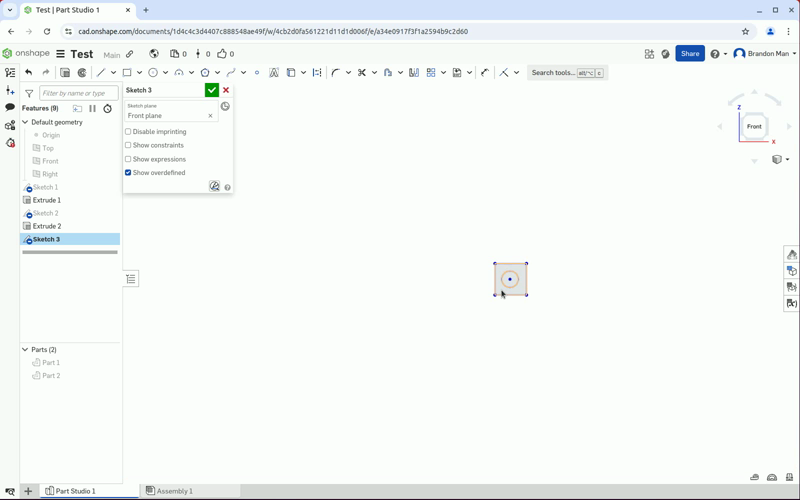
scroll(6)
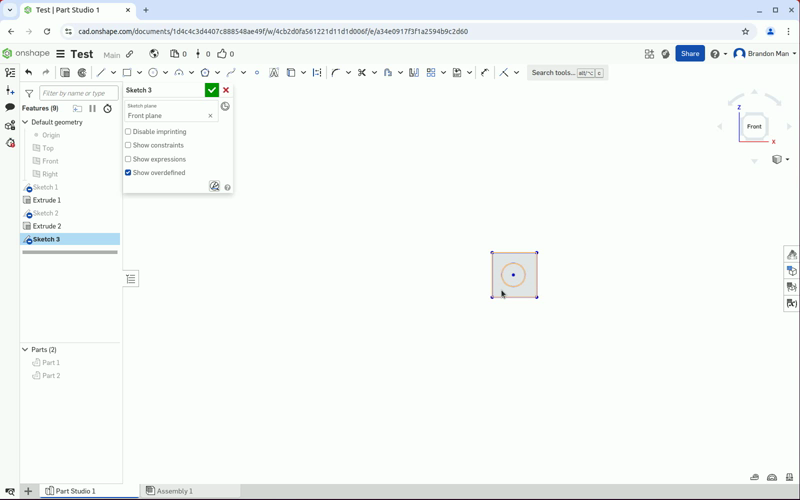
scroll(6)
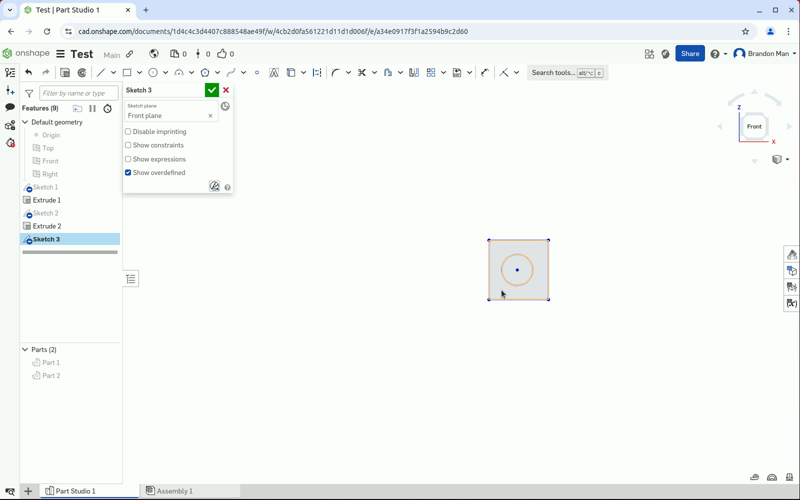
scroll(6)
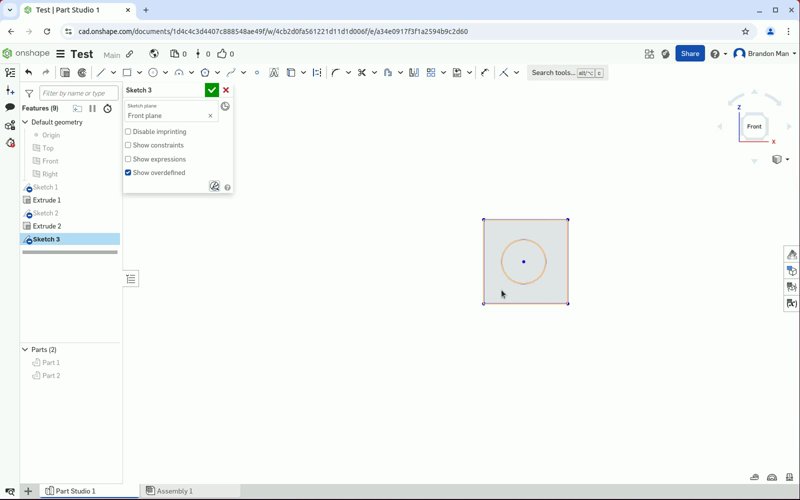
scroll(6)
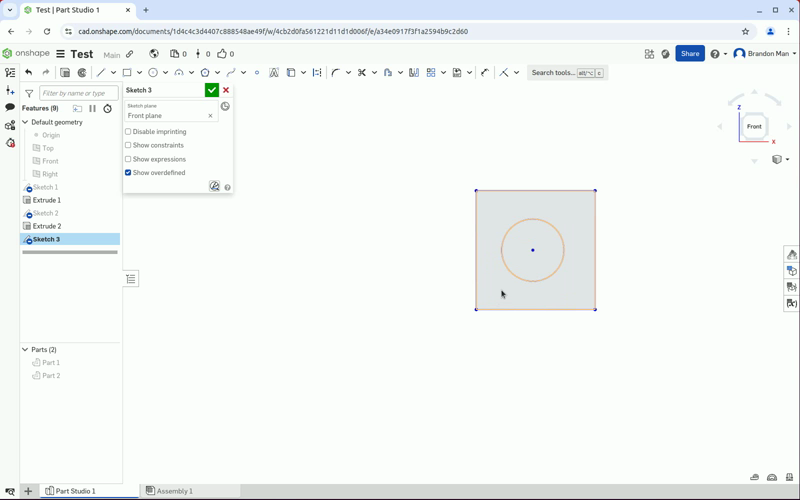
scroll(6)
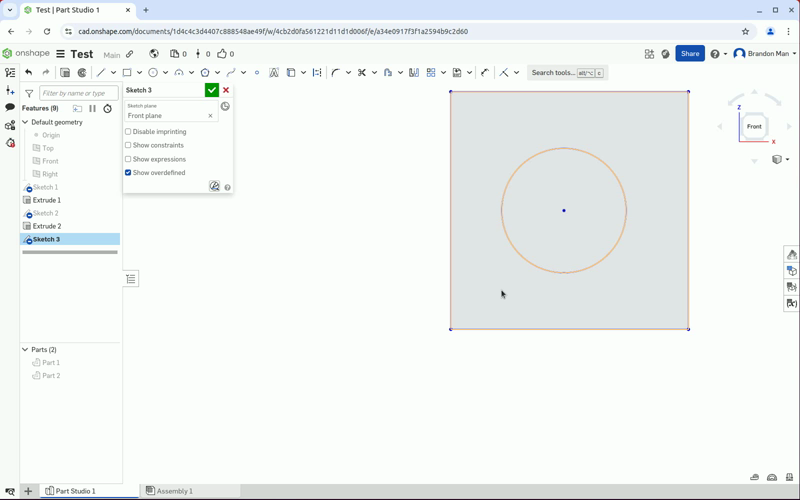
click(501, 289)
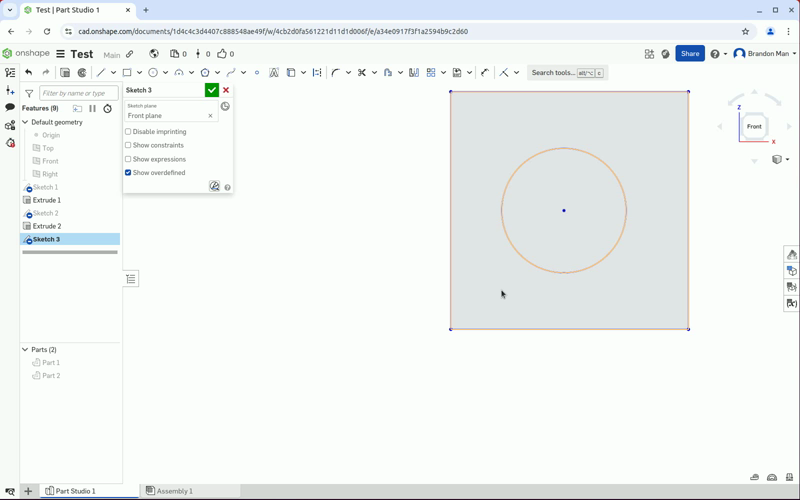
scroll(-6)
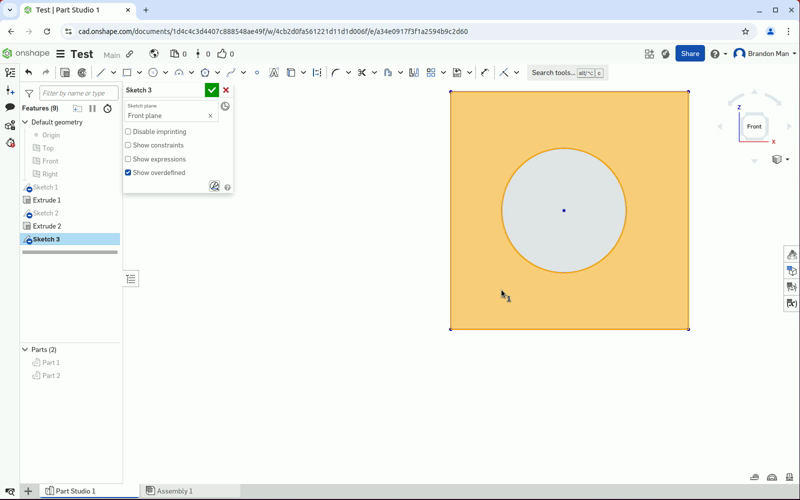
scroll(-6)
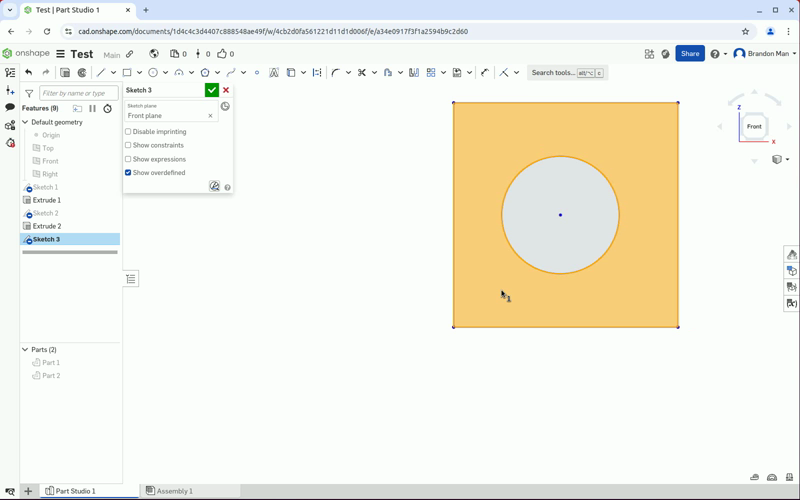
scroll(-6)
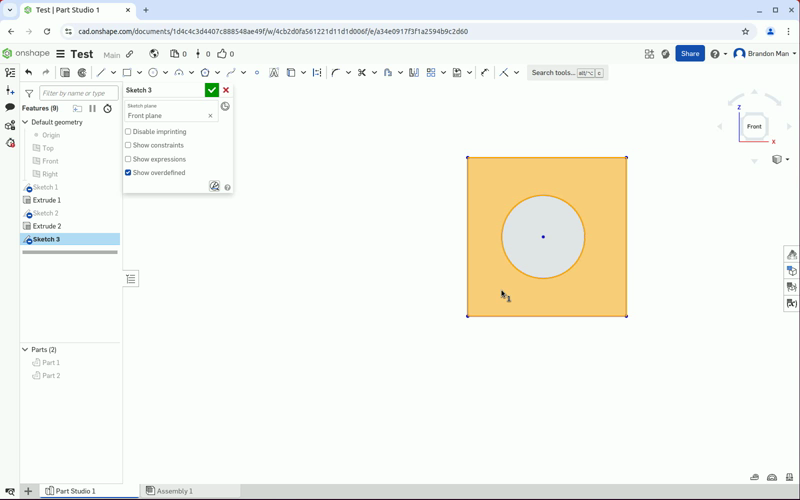
scroll(-6)
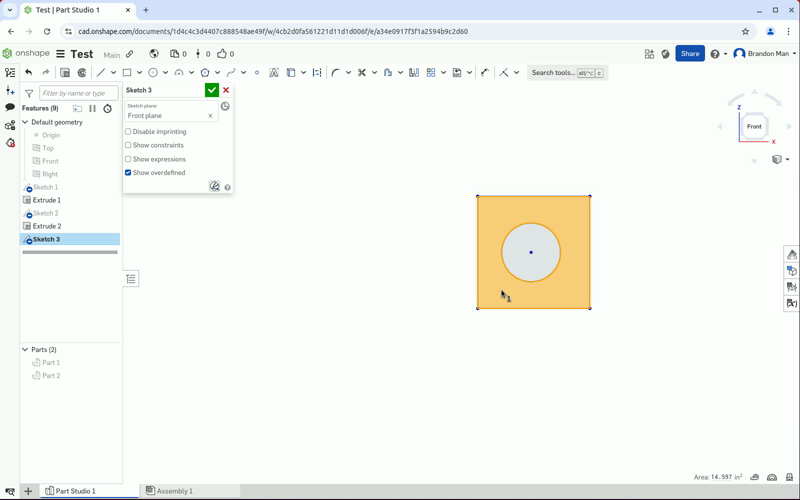
scroll(-6)
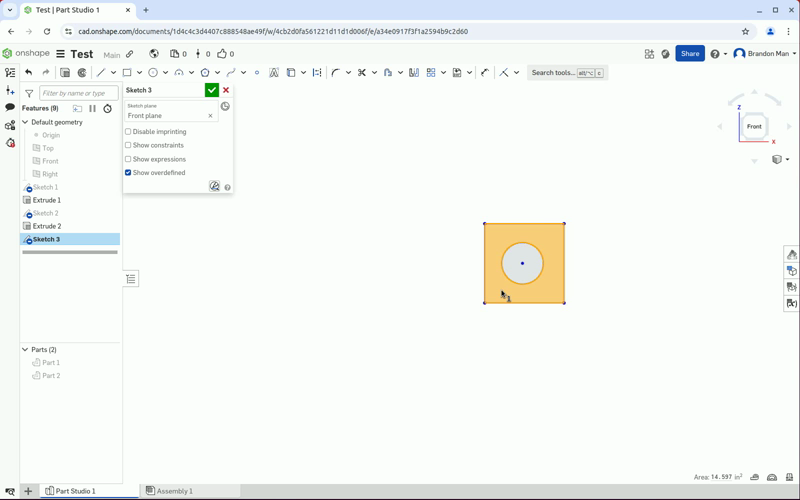
scroll(-6)
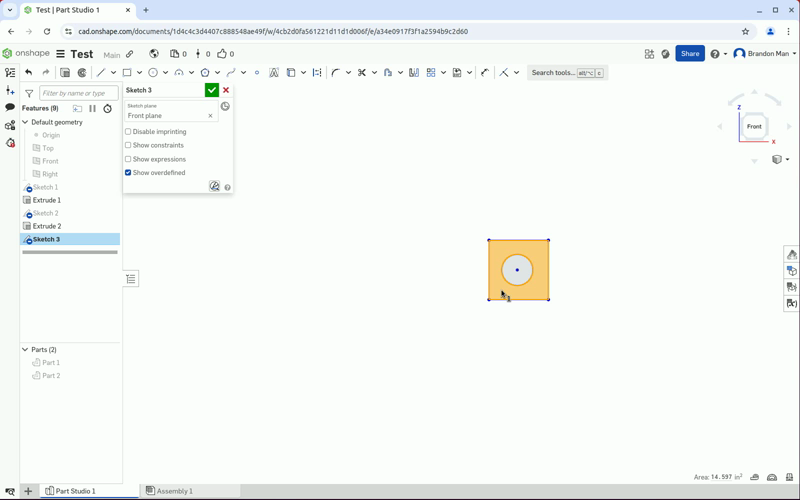
scroll(-6)
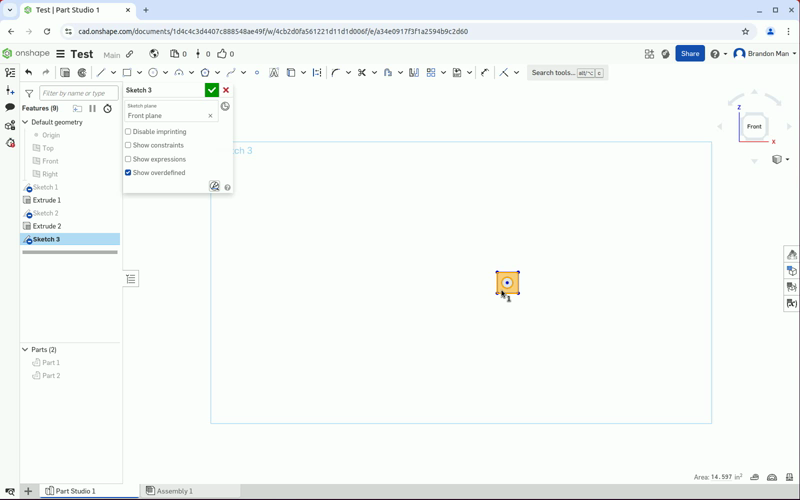
mouse_move(73, 352)
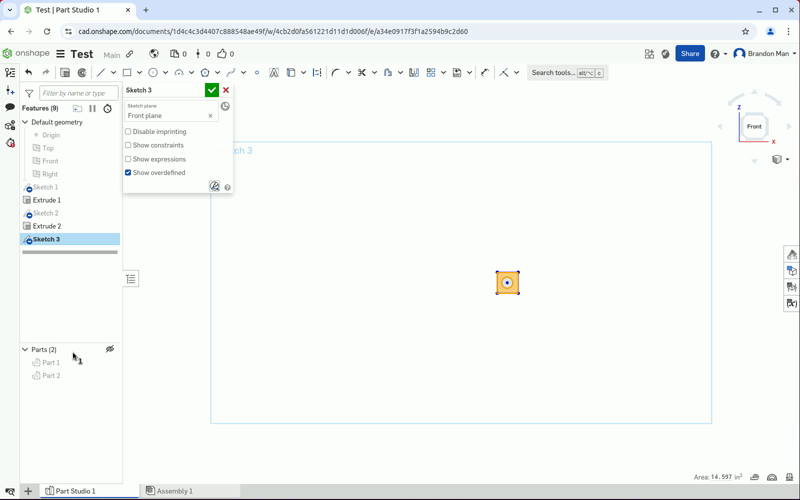
key(shift+y)
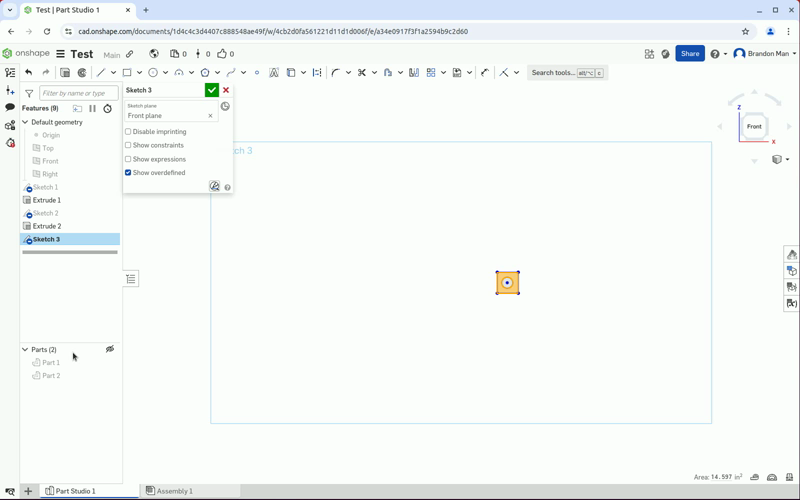
key(shift+e)
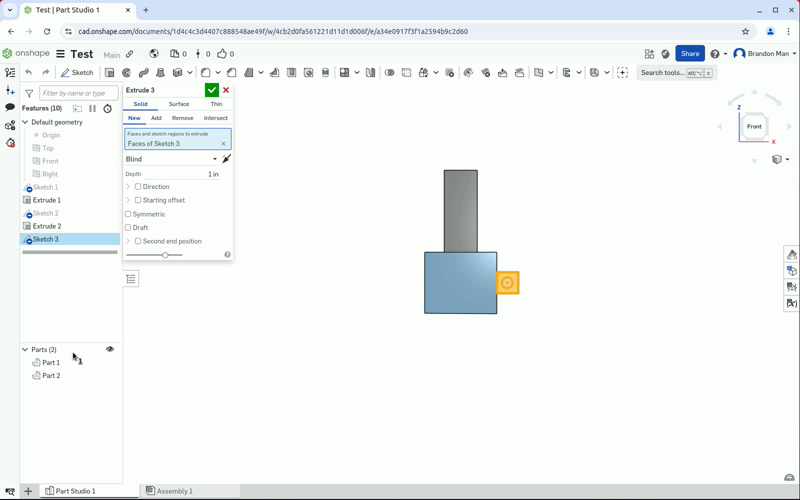
mouse_move(143, 106)
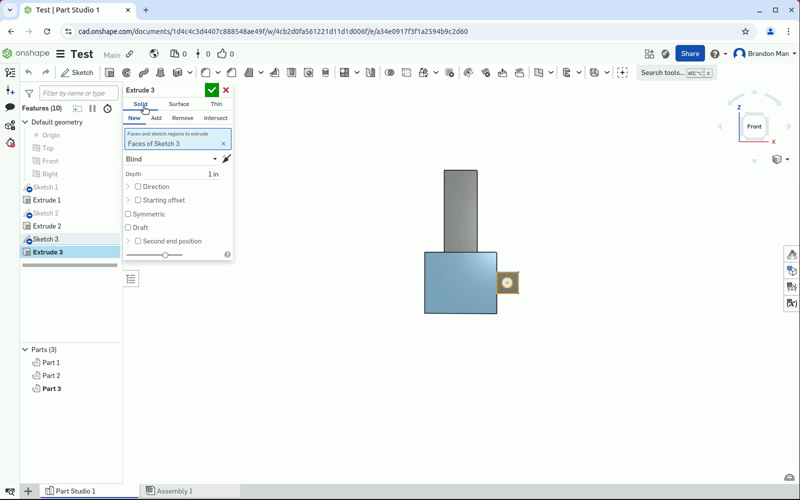
click(143, 106)
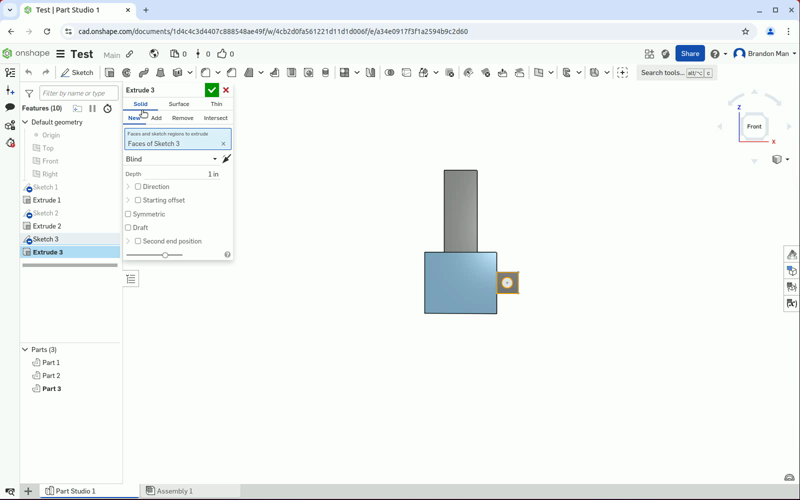
mouse_move(137, 120)
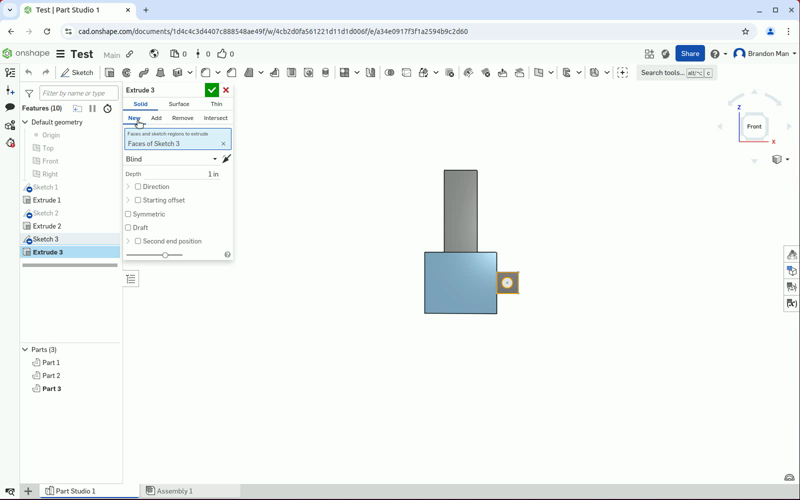
click(137, 120)
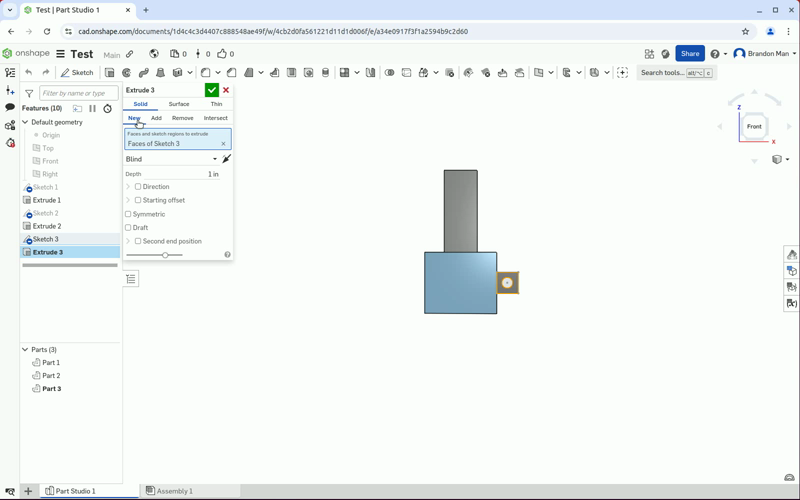
key(tab, 4)
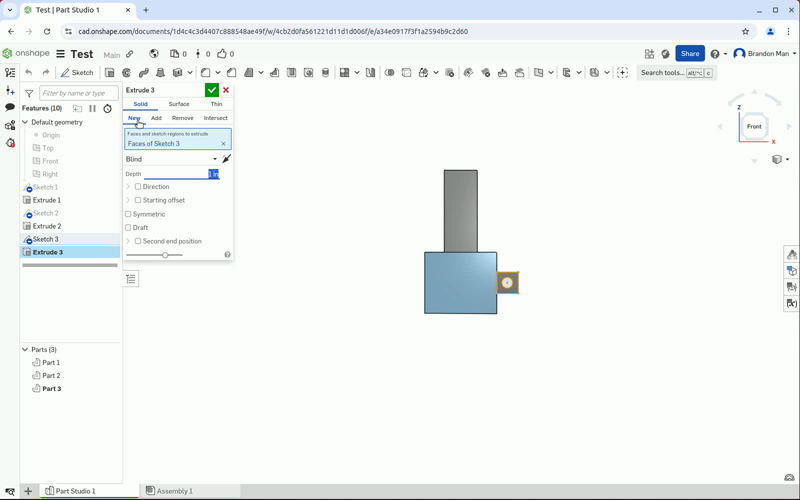
text(3.611)
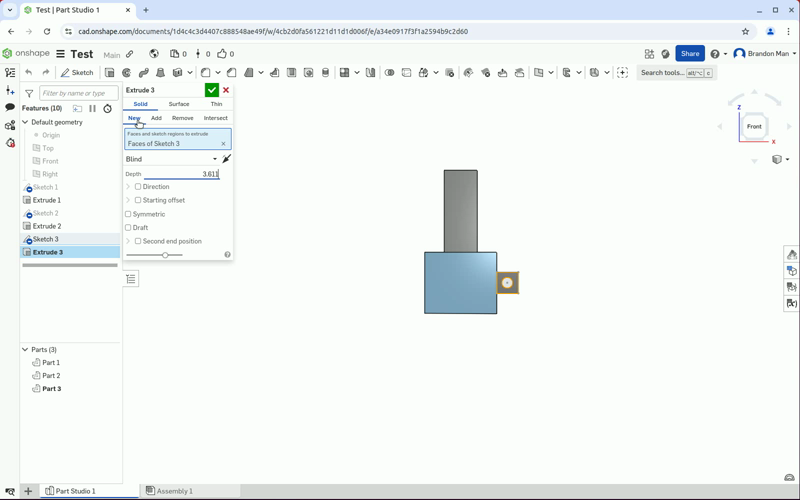
key(enter)
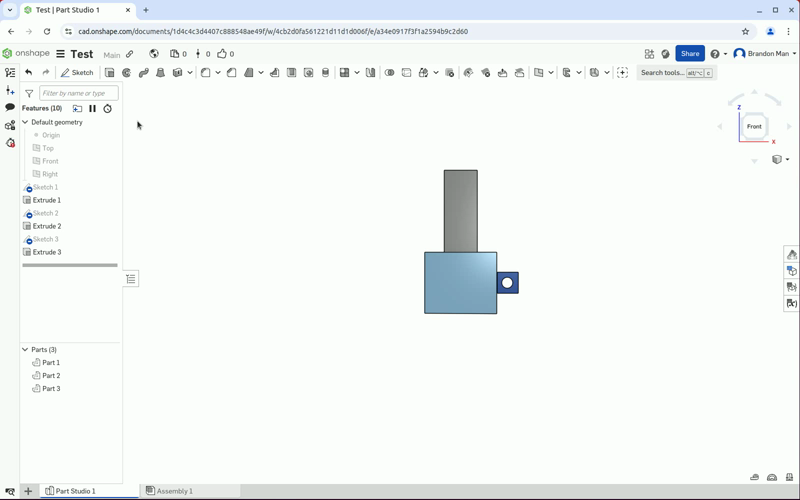
key(shift+h)
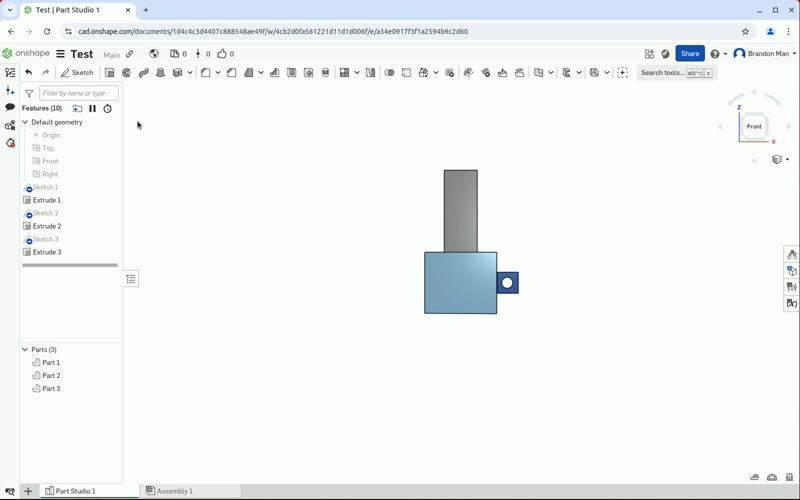
key(shift+h)
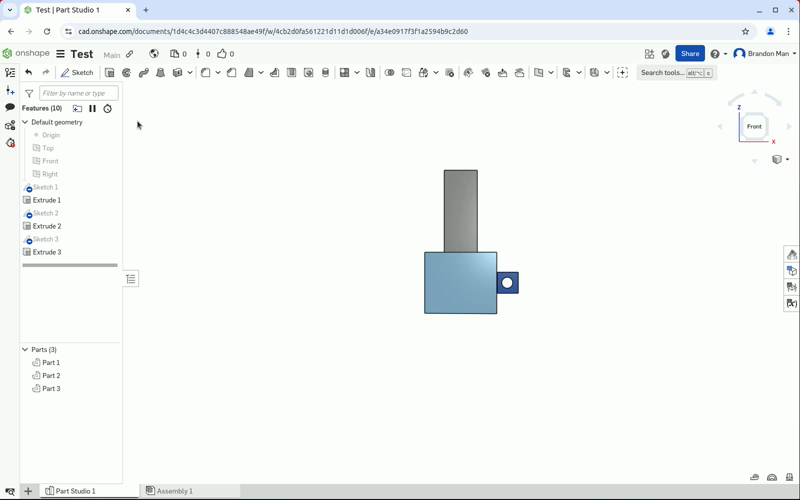
mouse_move(73, 189)
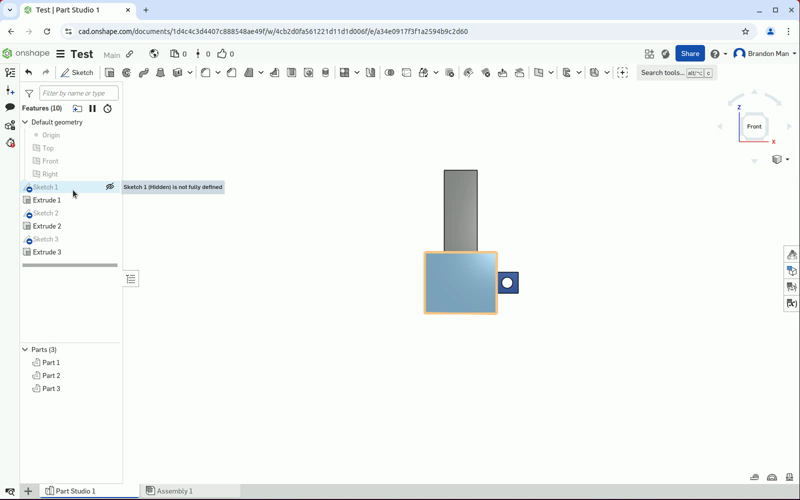
click(73, 189)
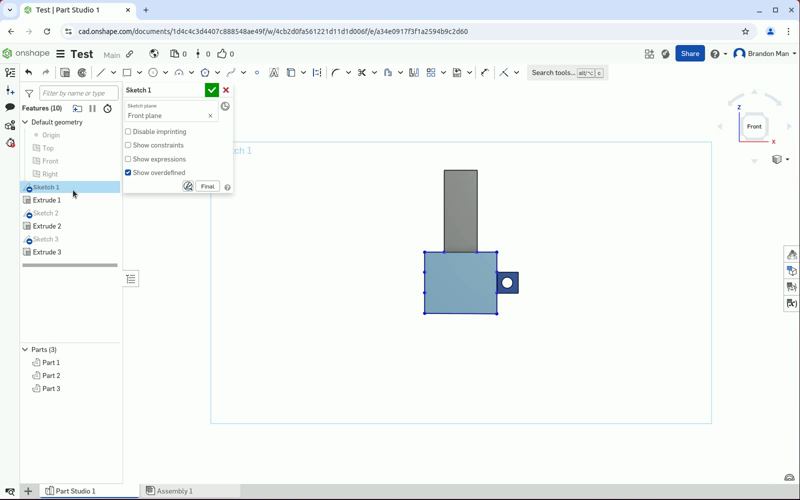
mouse_move(229, 92)
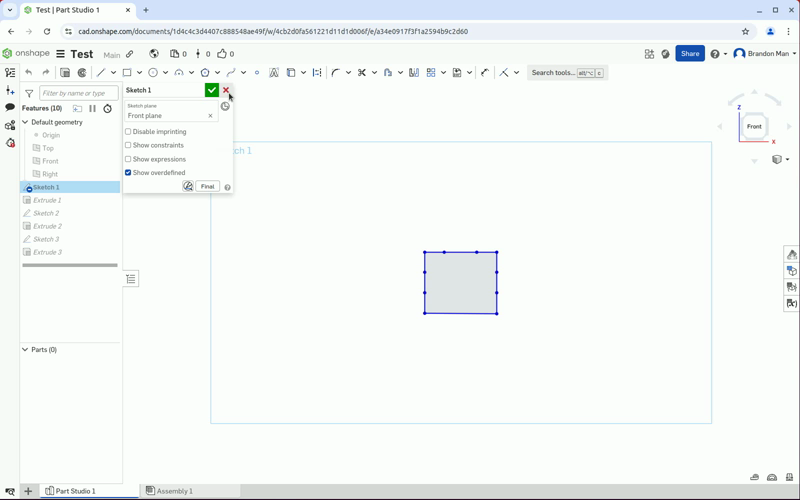
click(229, 92)
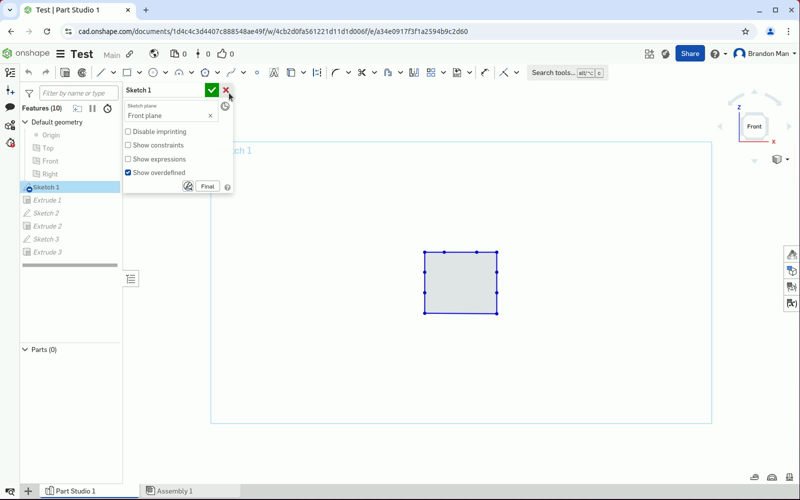
key(shift+s)
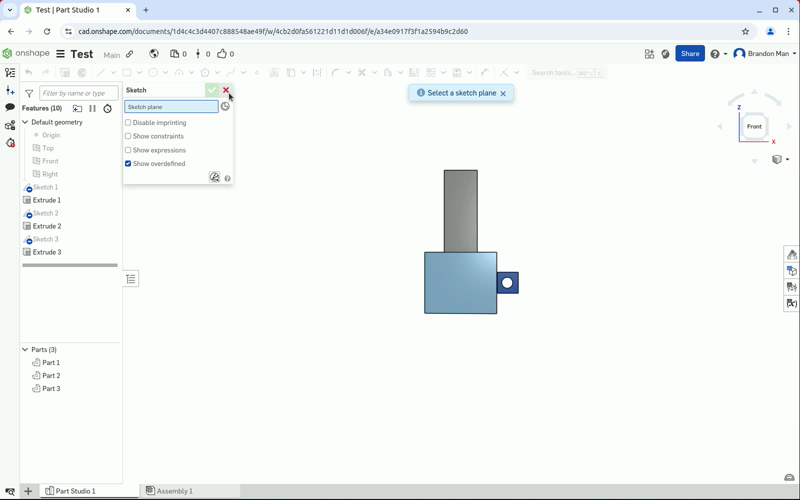
mouse_move(73, 163)
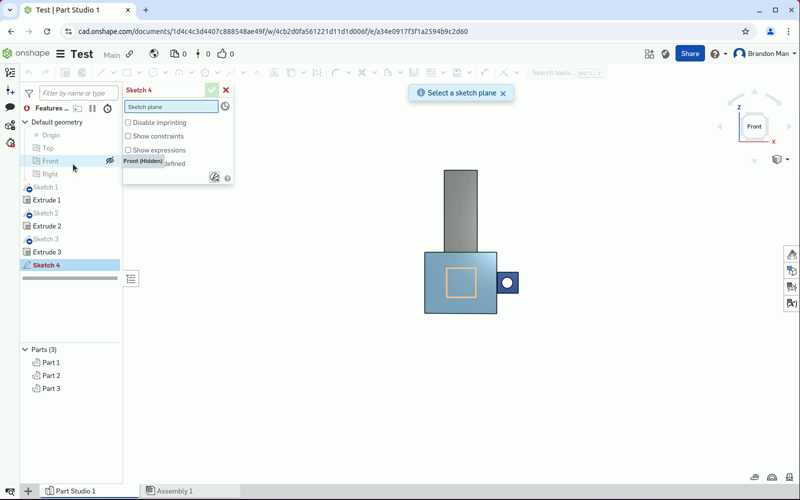
click(73, 163)
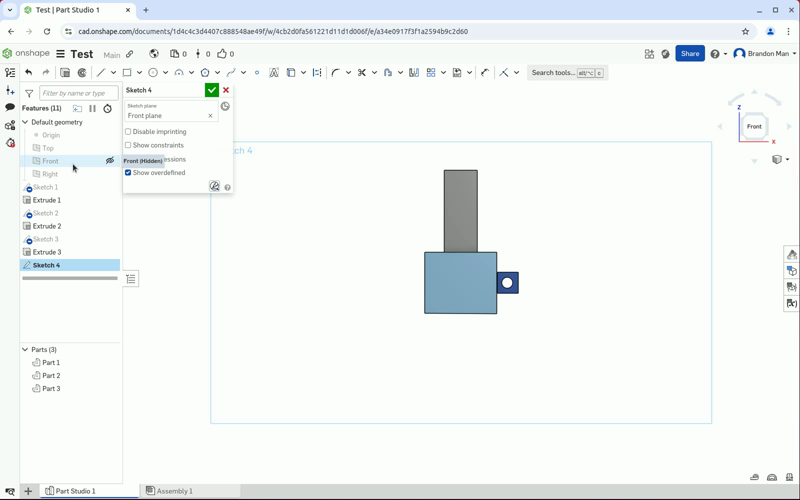
mouse_move(73, 352)
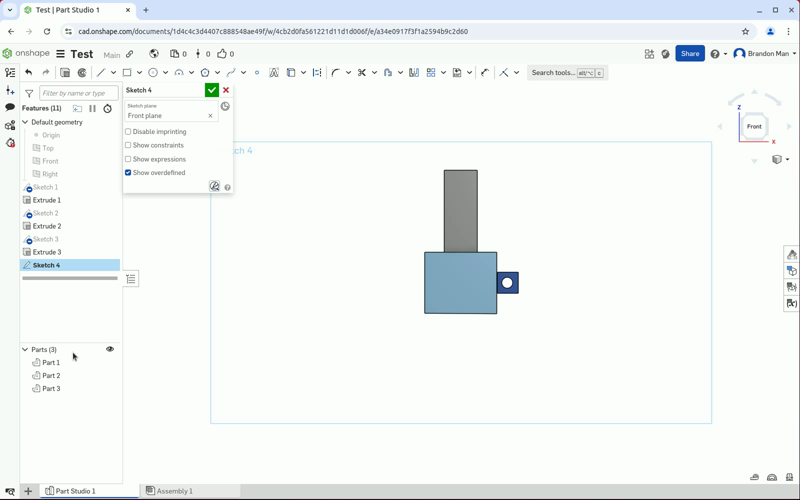
key(y)
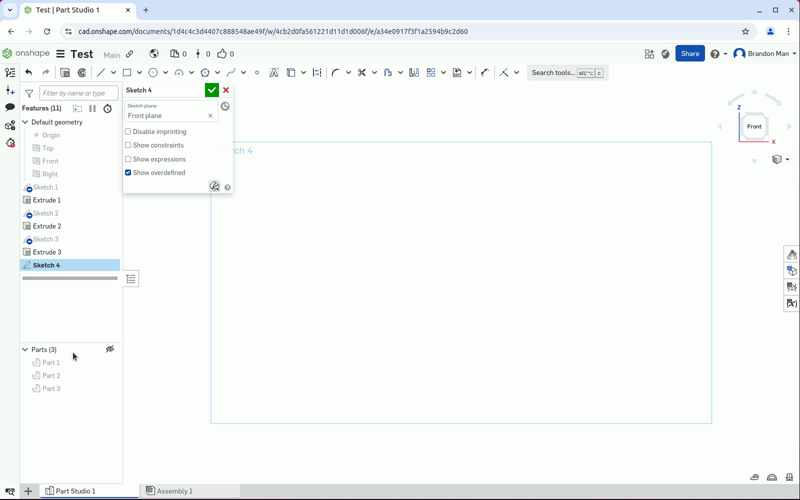
key(l)
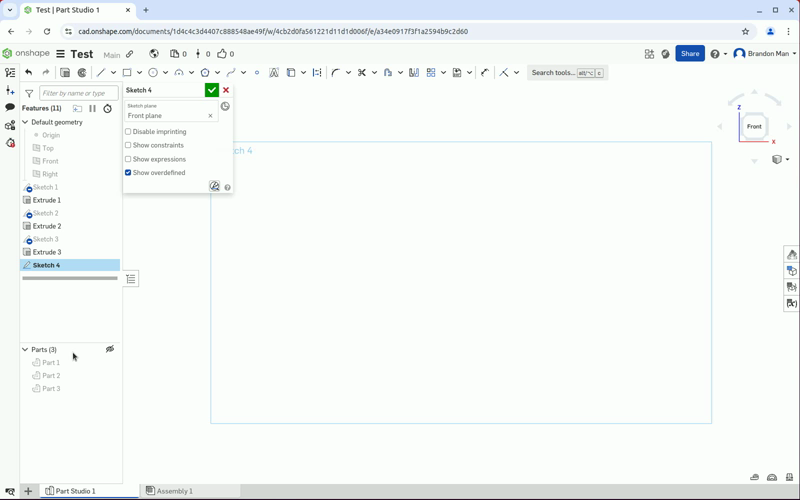
key_down(shift)
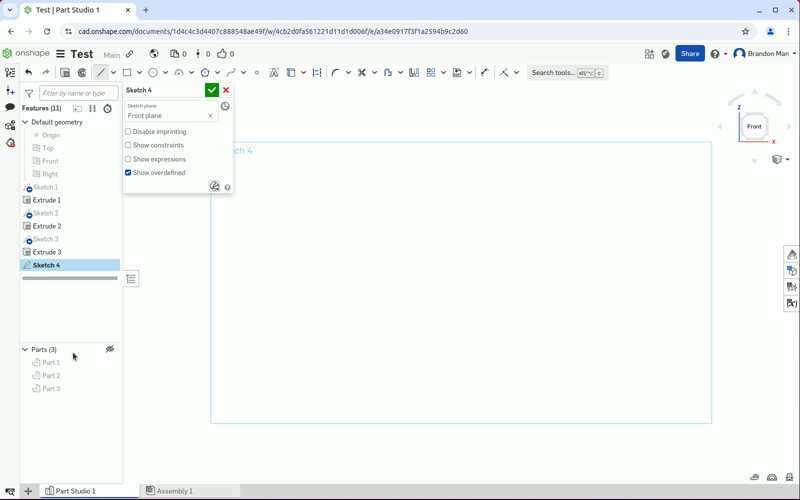
mouse_move(404, 293)
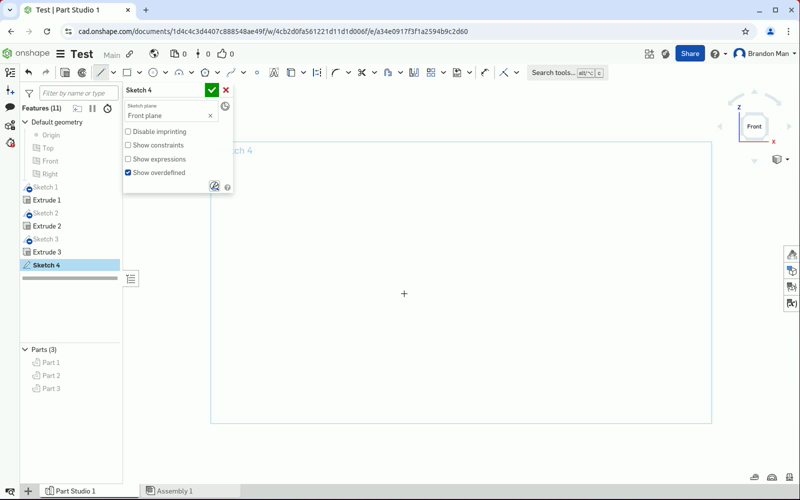
click(404, 293)
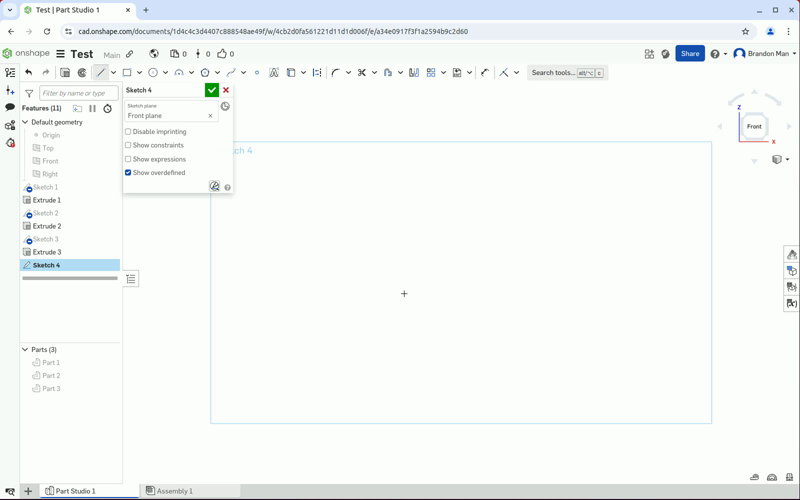
key_up(shift)
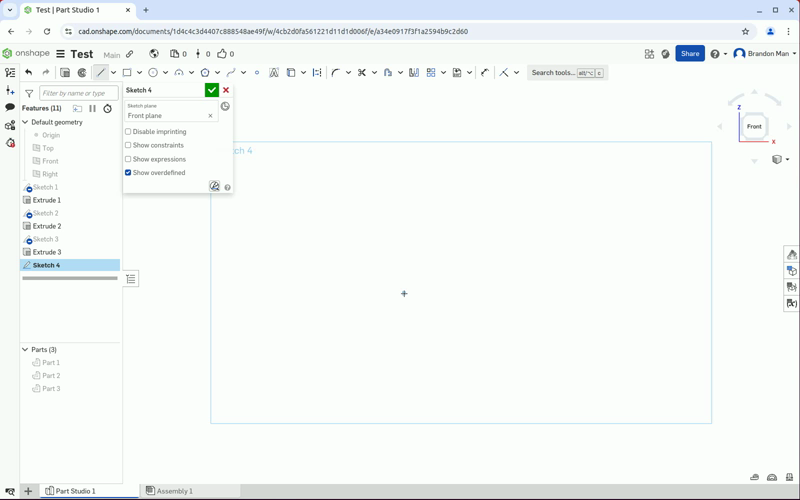
key_down(shift)
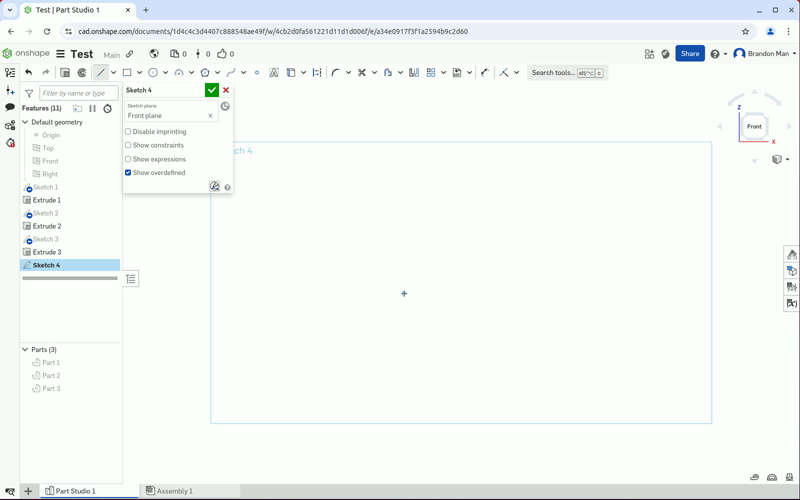
mouse_move(434, 293)
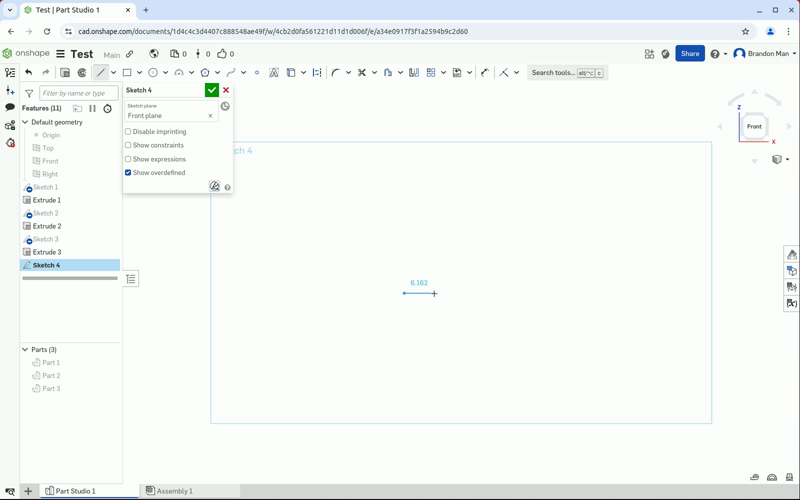
mouse_move(425, 293)
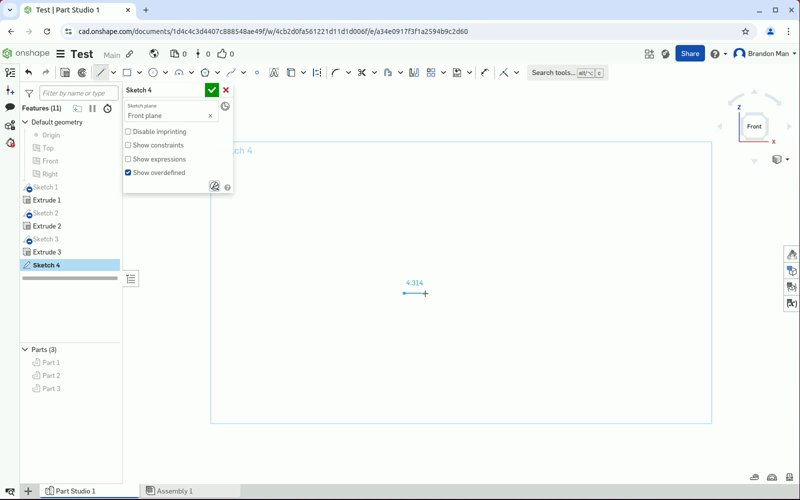
click(425, 293)
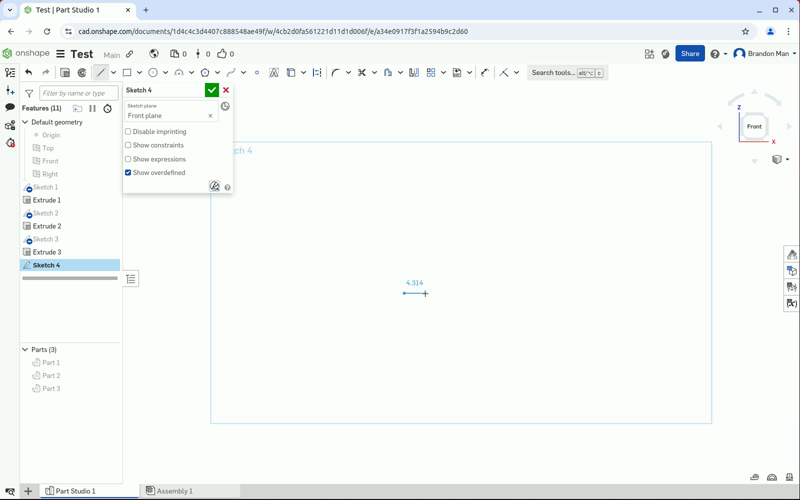
key_up(shift)
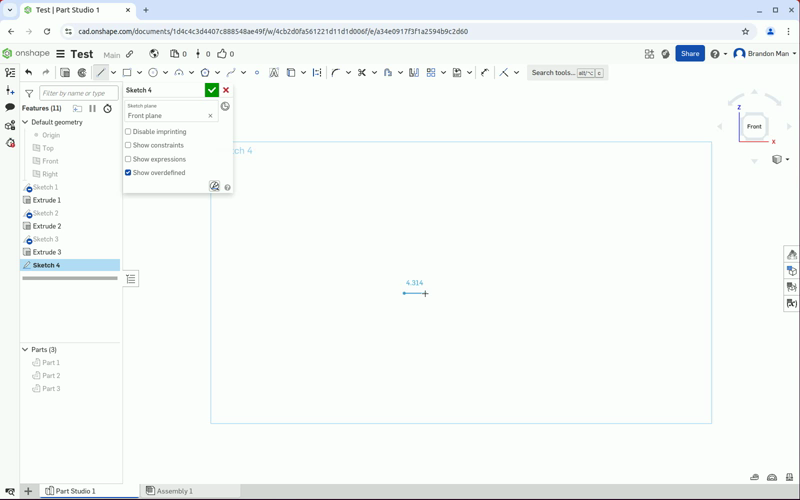
key_down(shift)
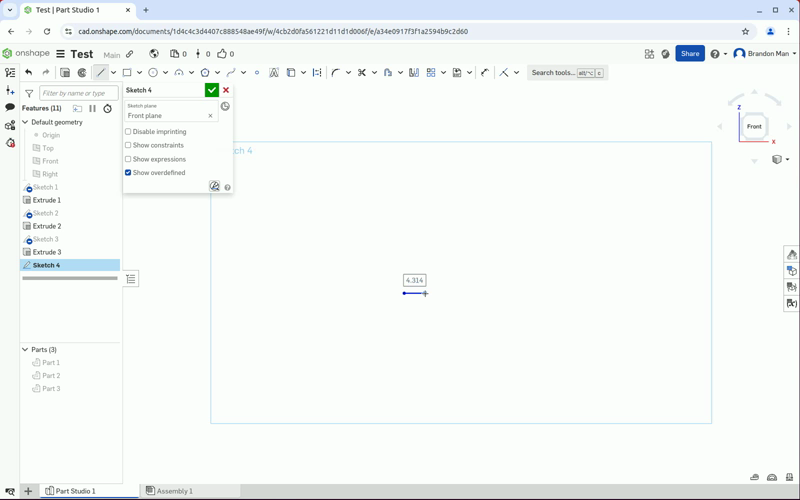
mouse_move(455, 293)
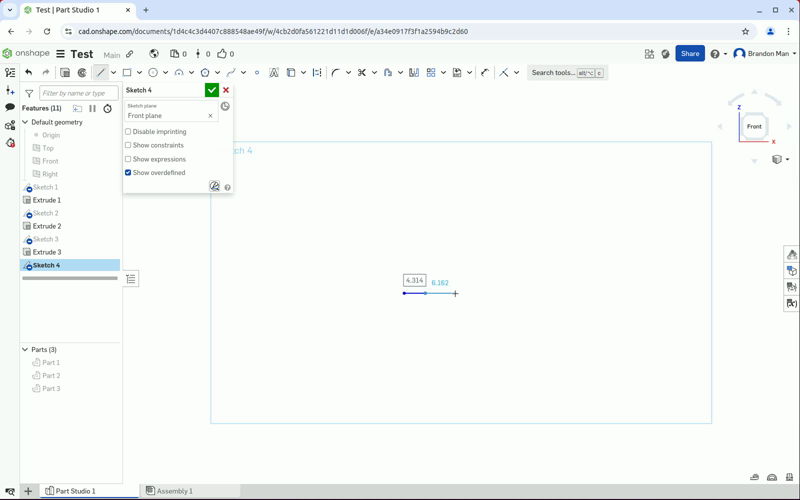
mouse_move(425, 272)
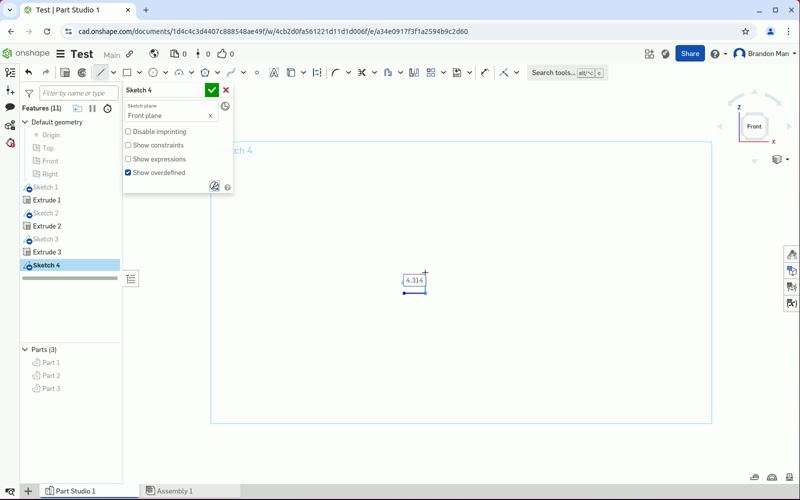
click(425, 272)
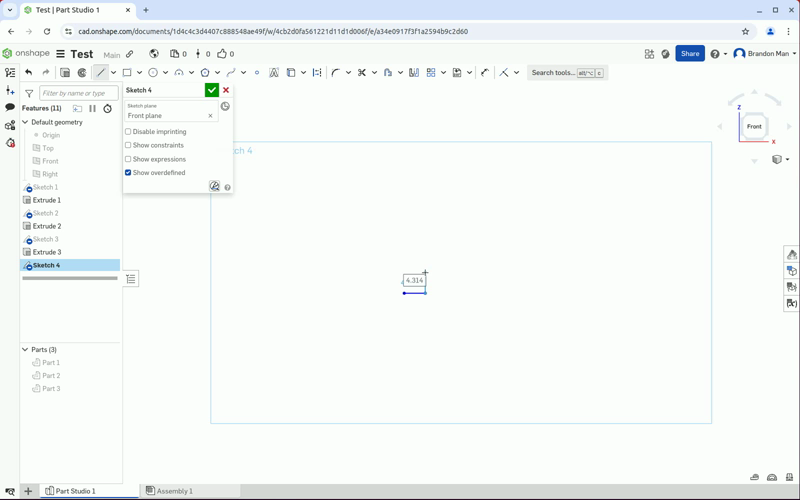
key_up(shift)
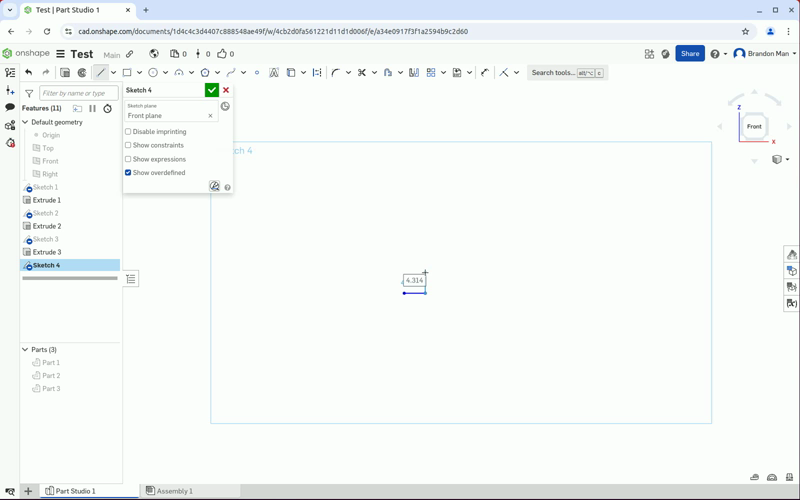
key_down(shift)
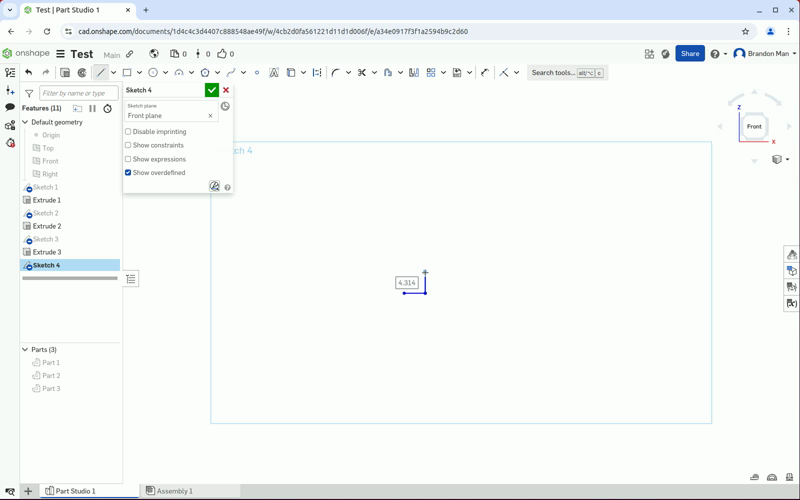
mouse_move(455, 272)
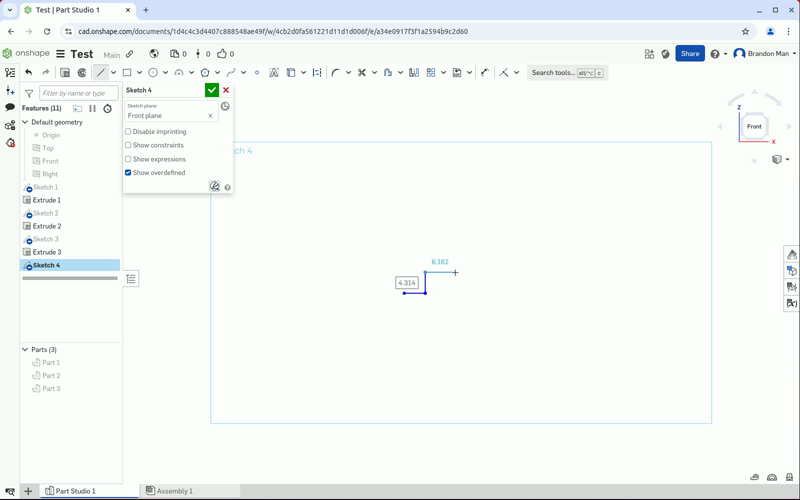
mouse_move(404, 272)
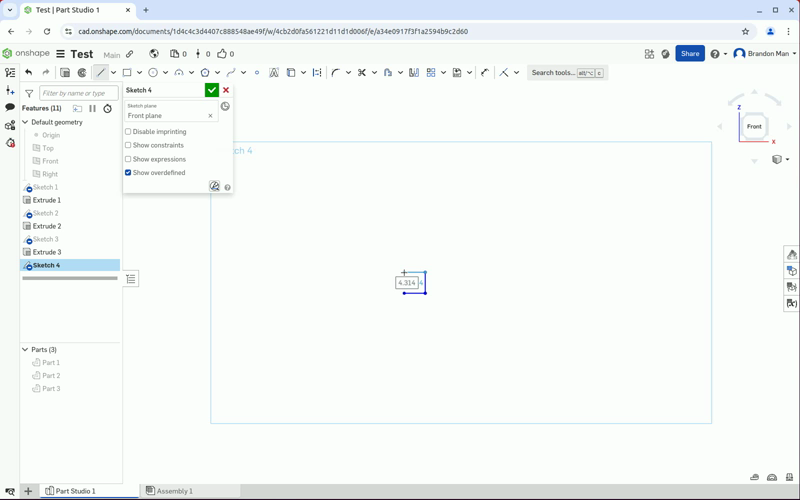
click(404, 272)
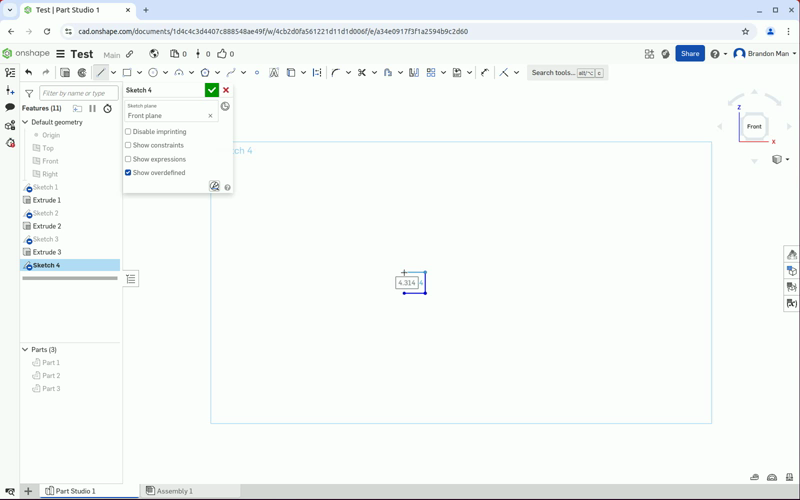
key_up(shift)
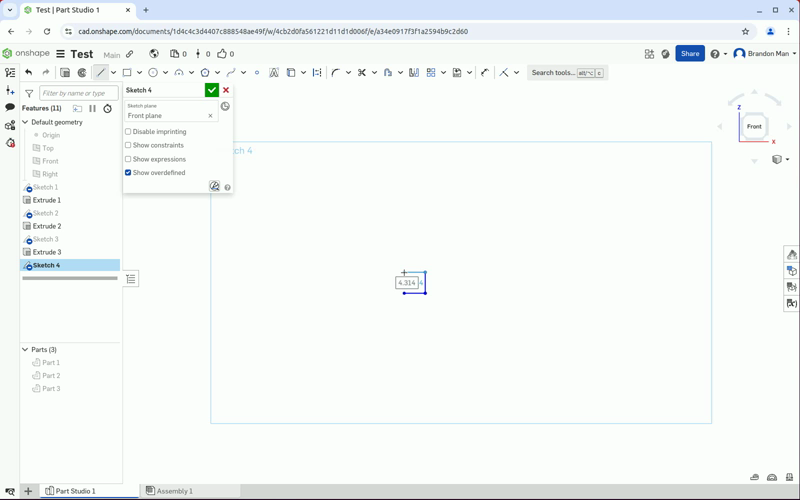
mouse_move(434, 272)
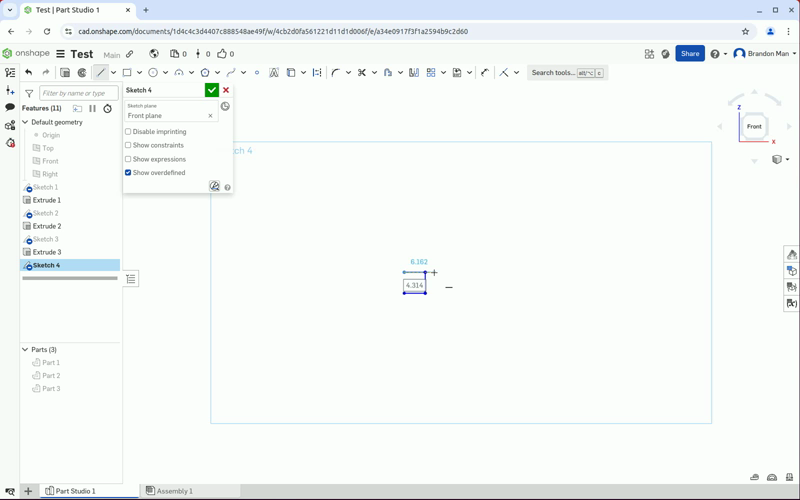
key_down(shift)
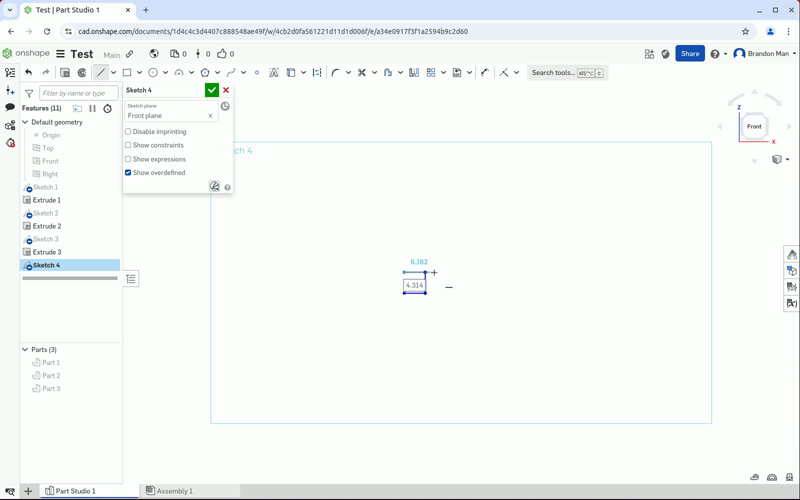
mouse_move(404, 293)
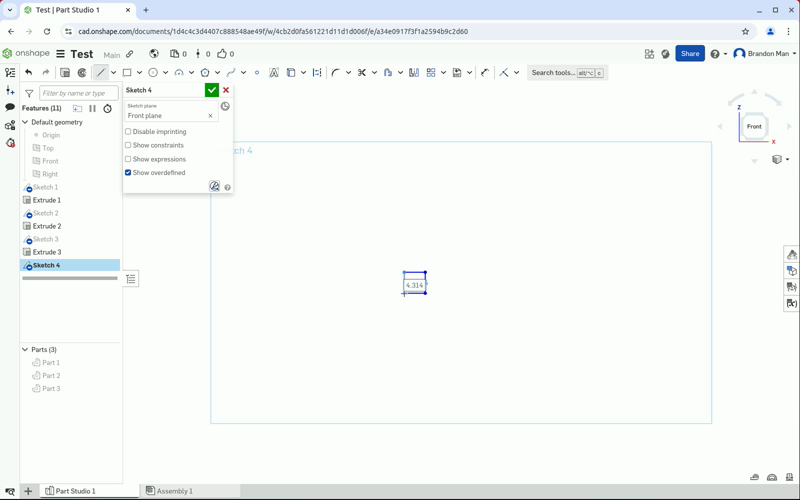
key_up(shift)
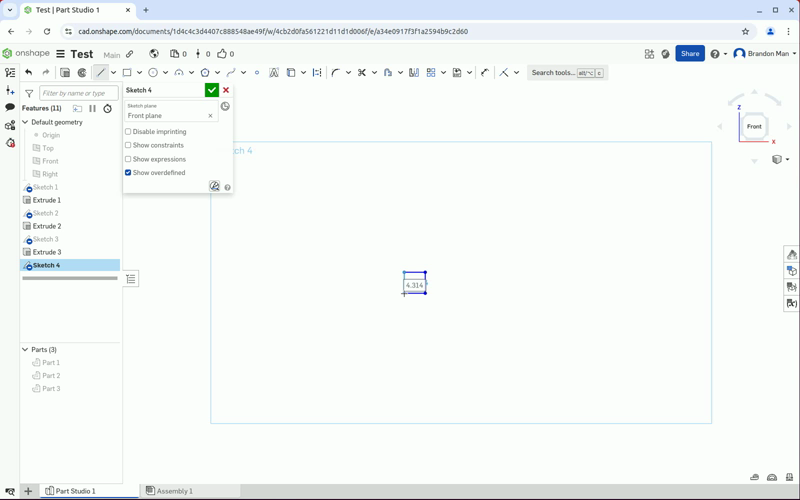
click(404, 293)
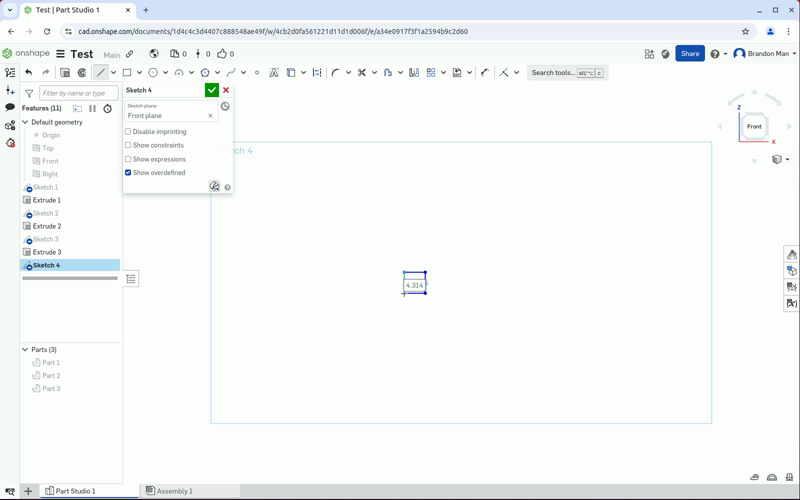
key(esc)
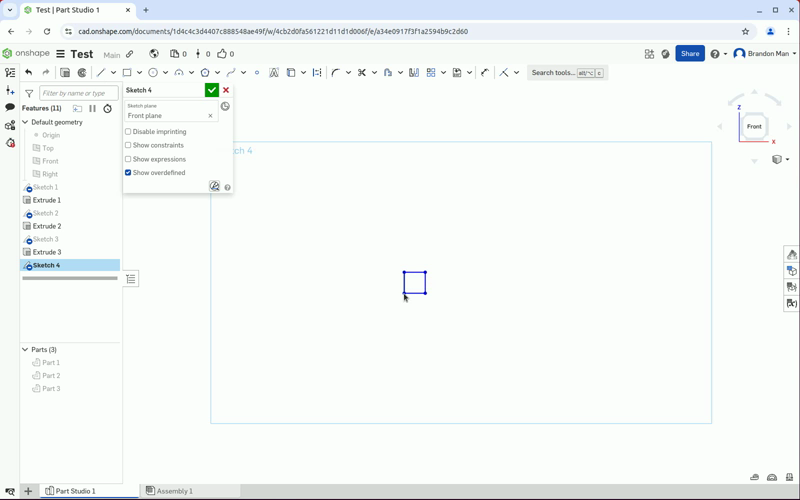
key(c)
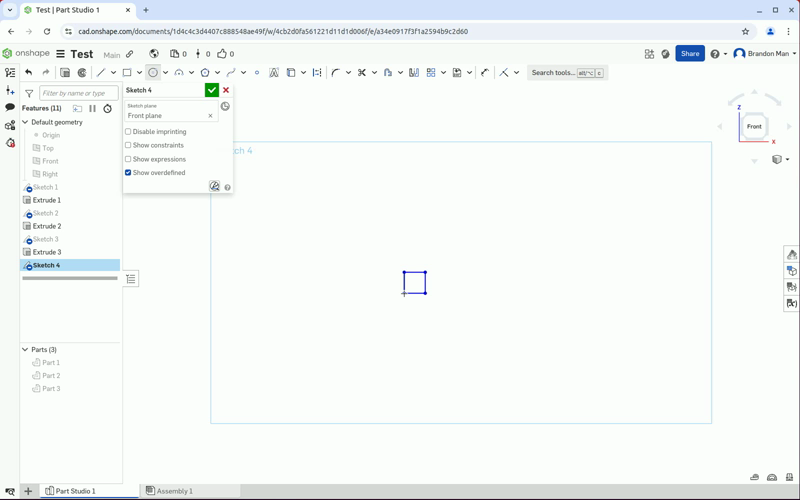
key_down(shift)
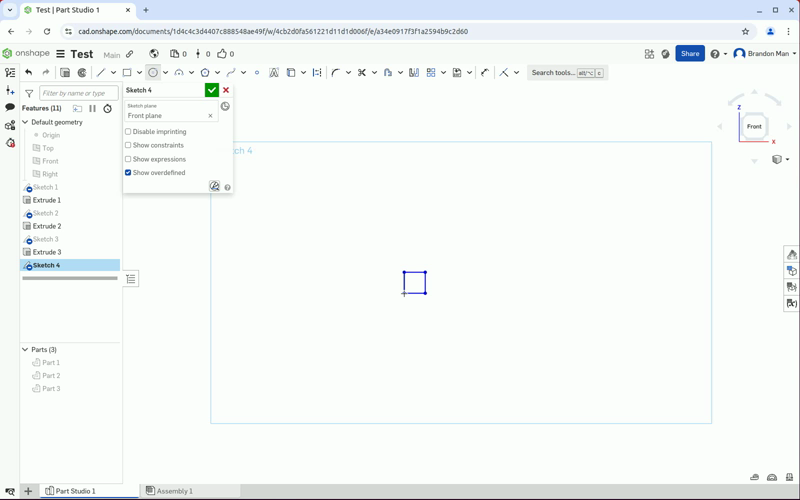
mouse_move(415, 282)
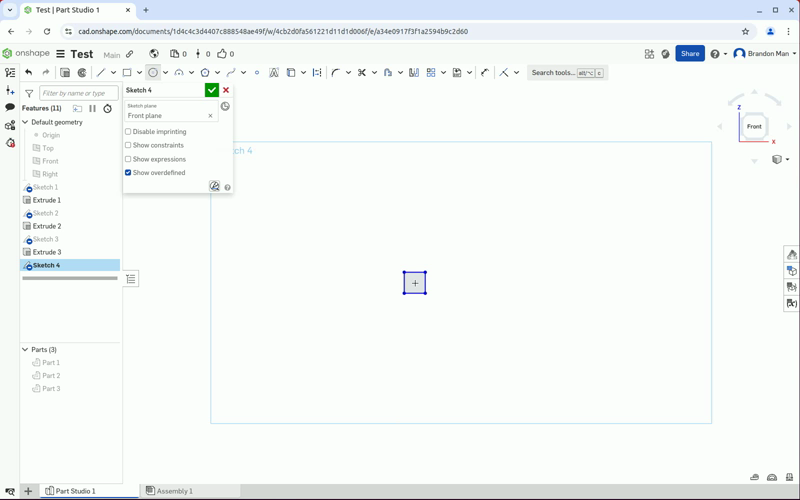
click(415, 282)
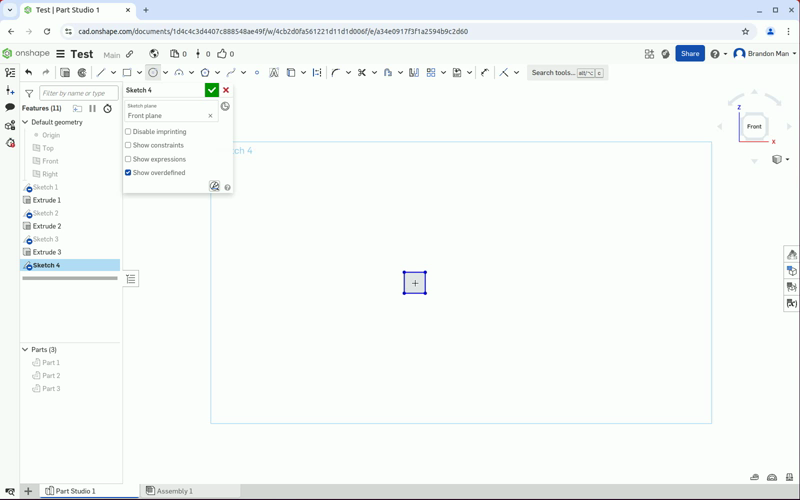
key_up(shift)
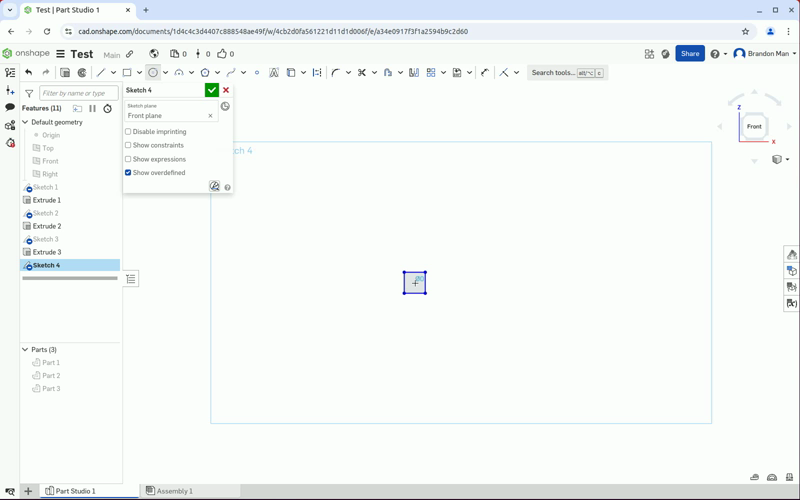
mouse_move(420, 282)
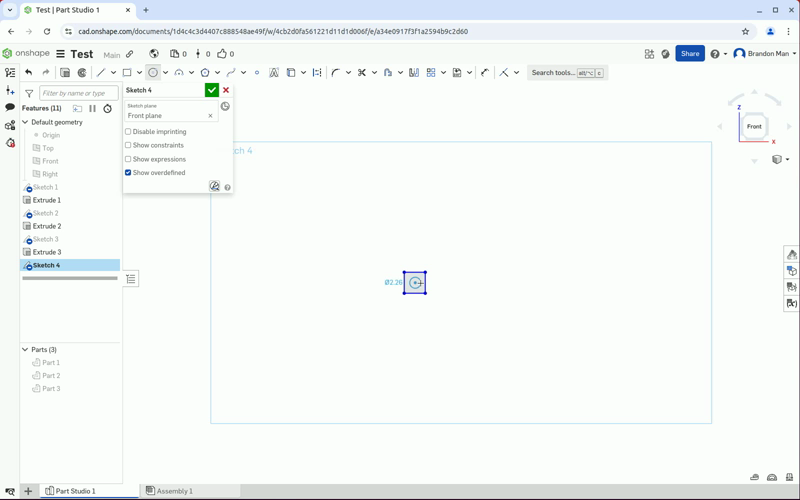
click(420, 282)
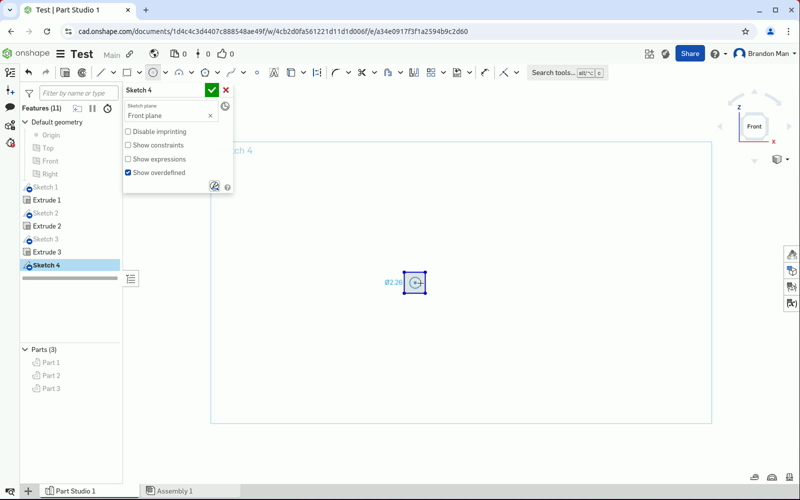
key(esc)
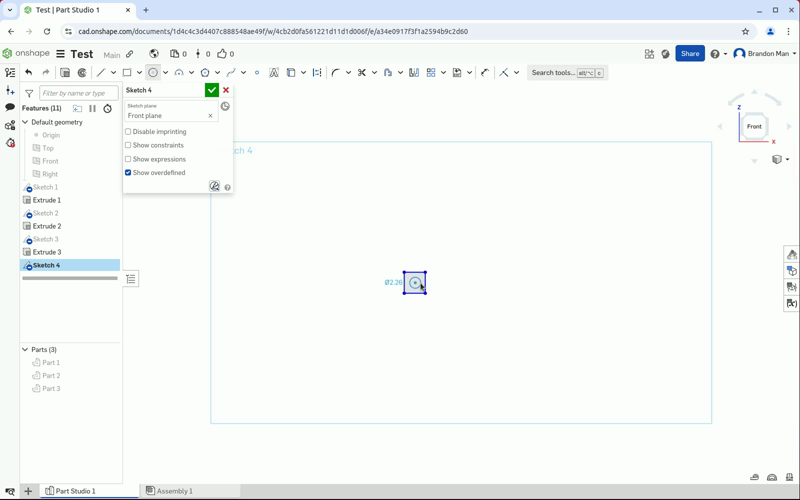
mouse_move(413, 275)
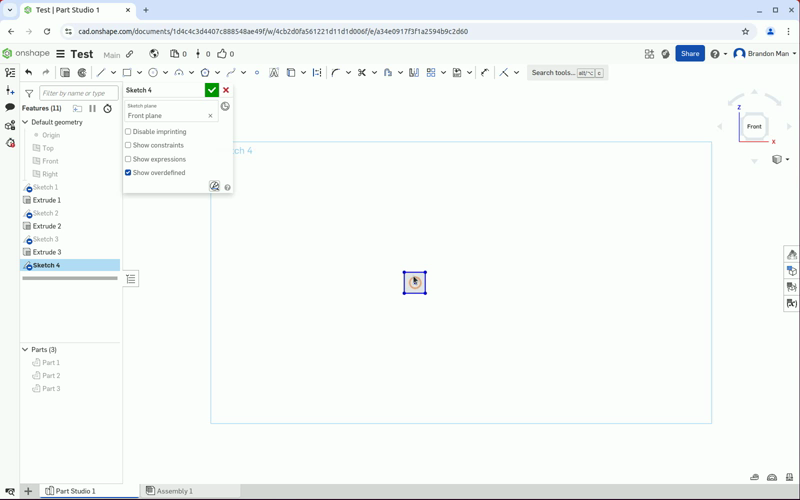
scroll(6)
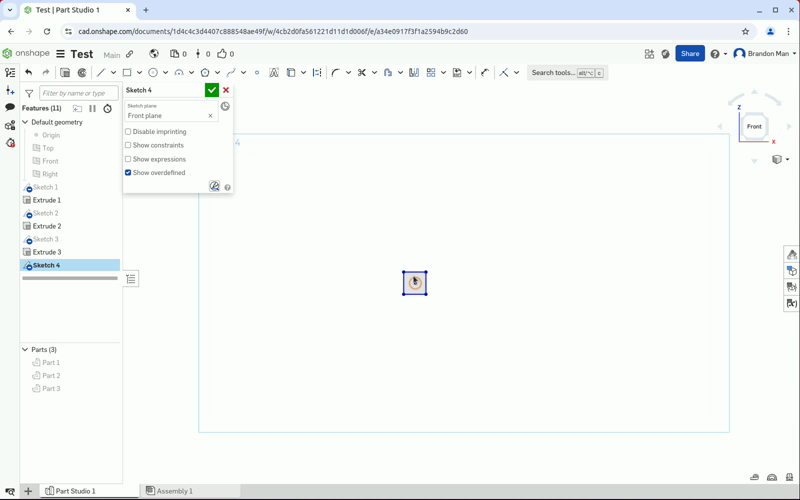
scroll(6)
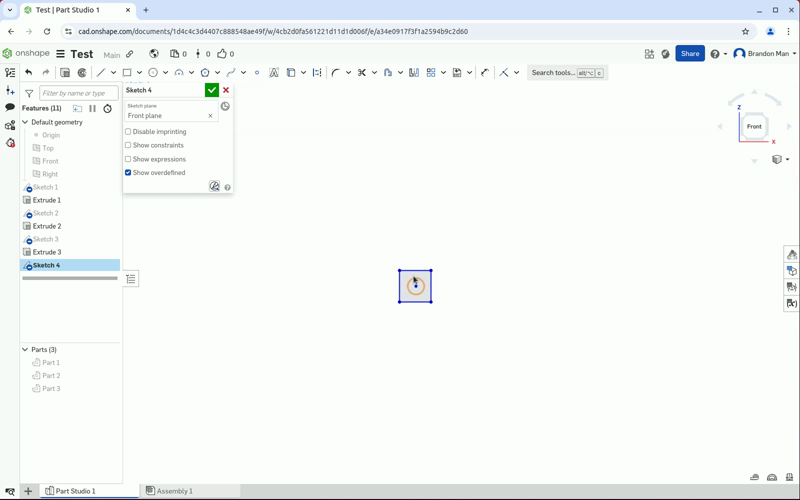
scroll(6)
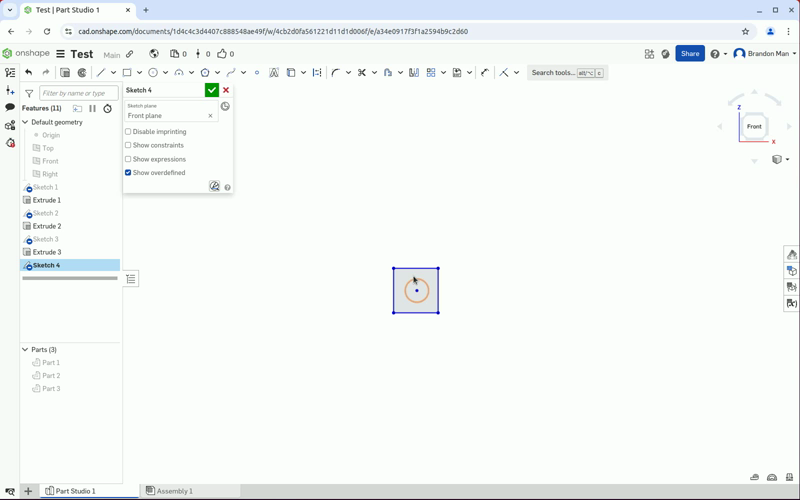
scroll(6)
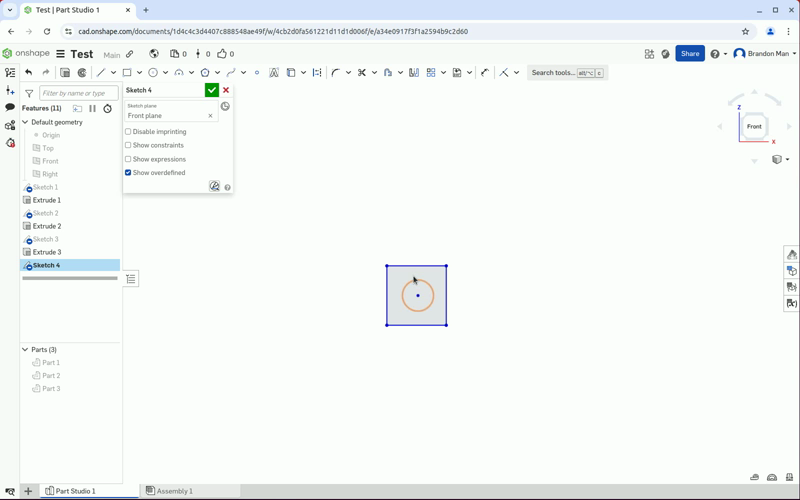
scroll(6)
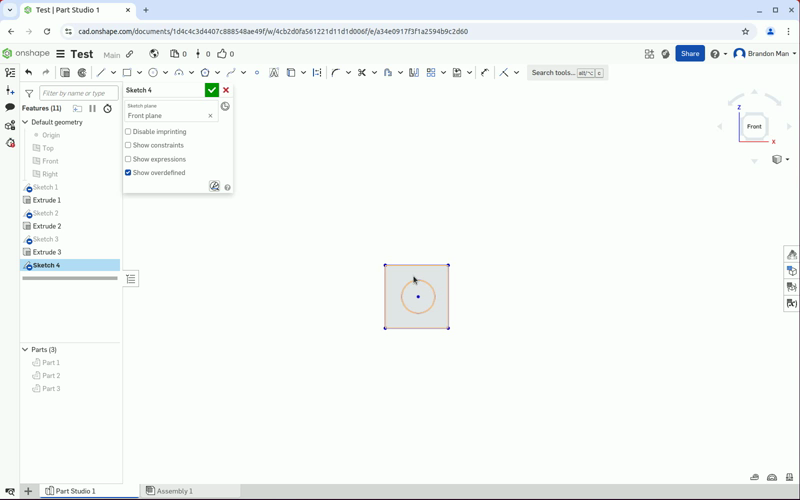
scroll(6)
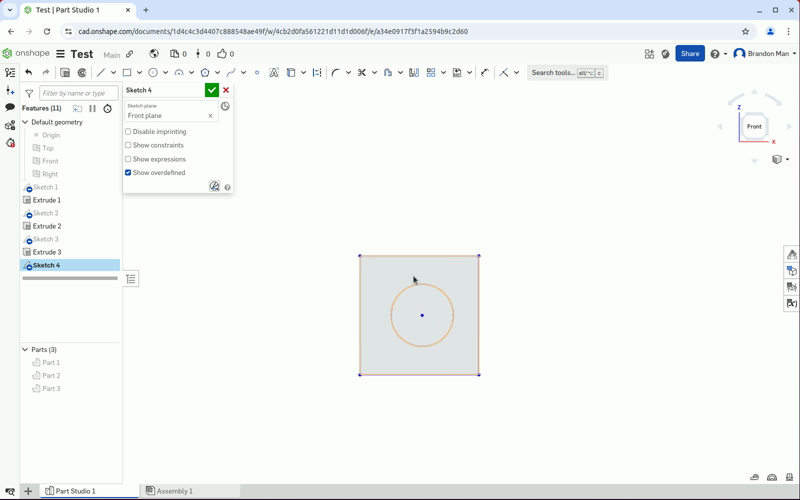
scroll(6)
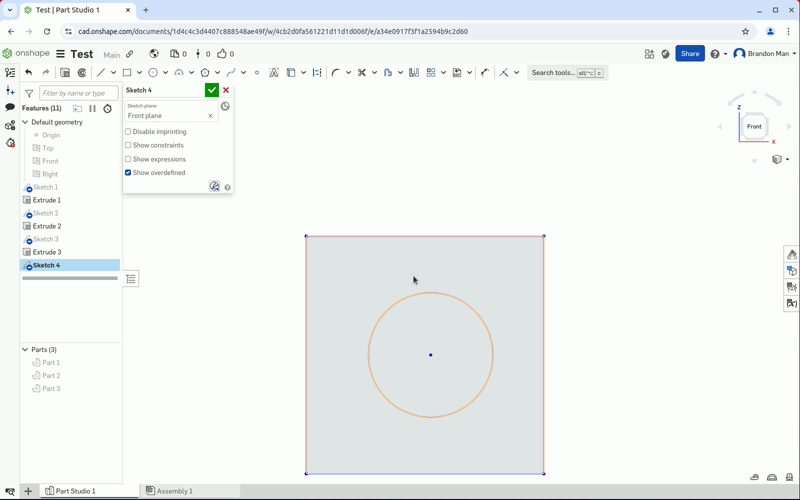
click(413, 275)
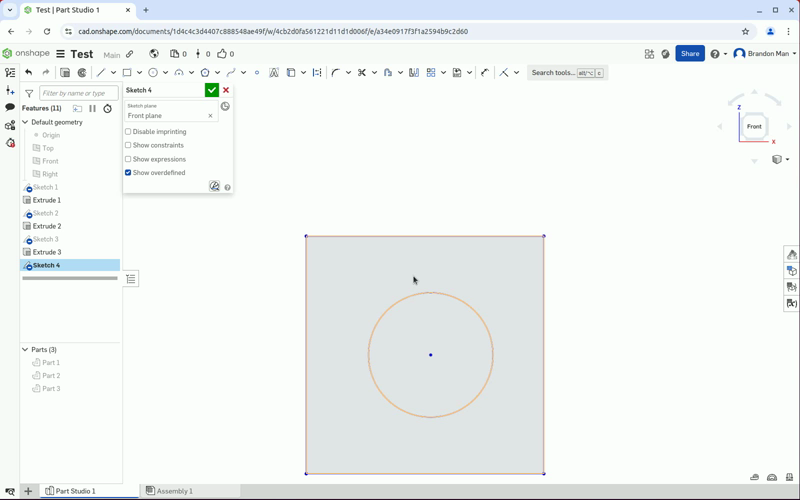
scroll(-6)
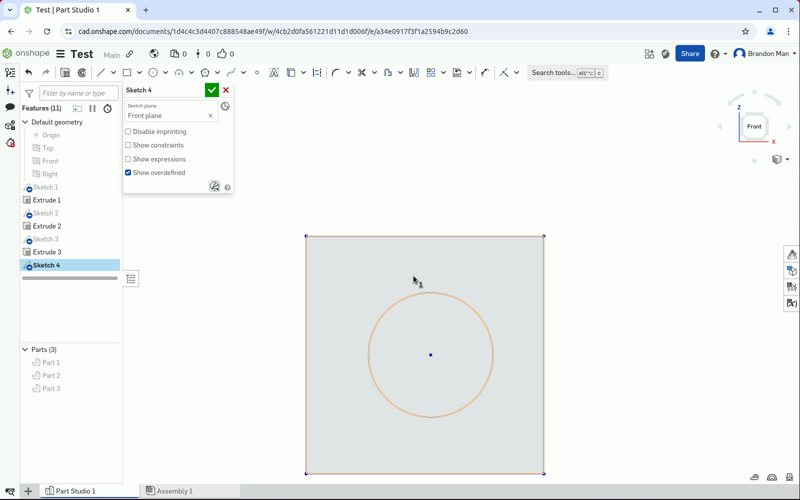
scroll(-6)
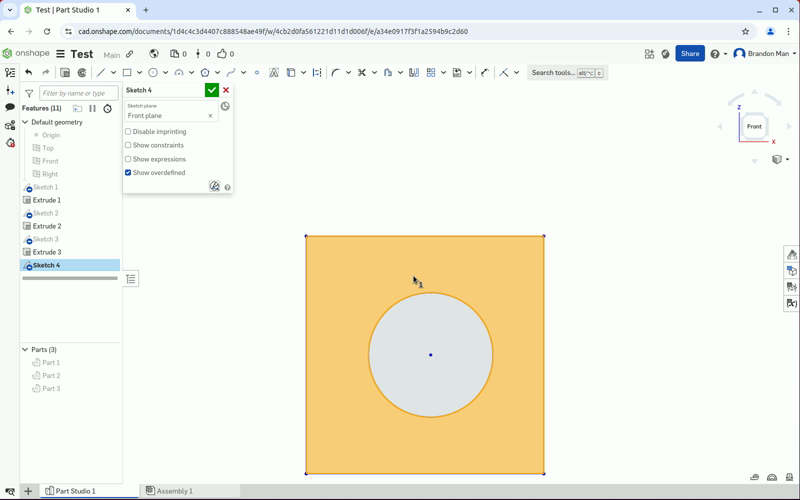
scroll(-6)
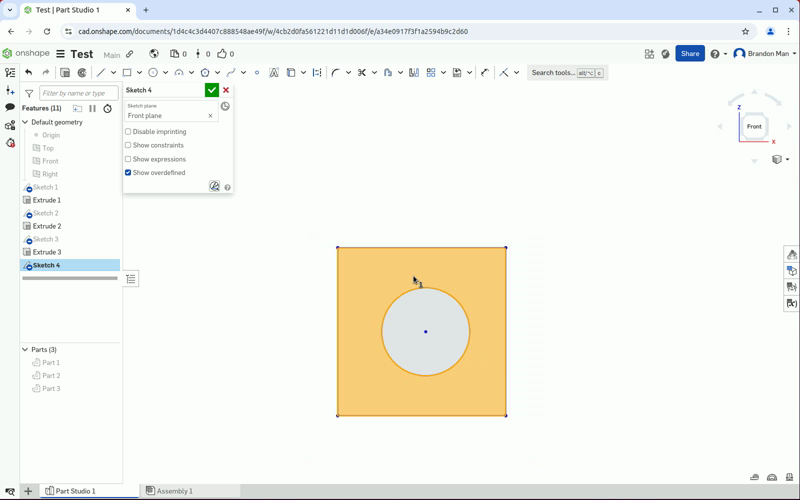
scroll(-6)
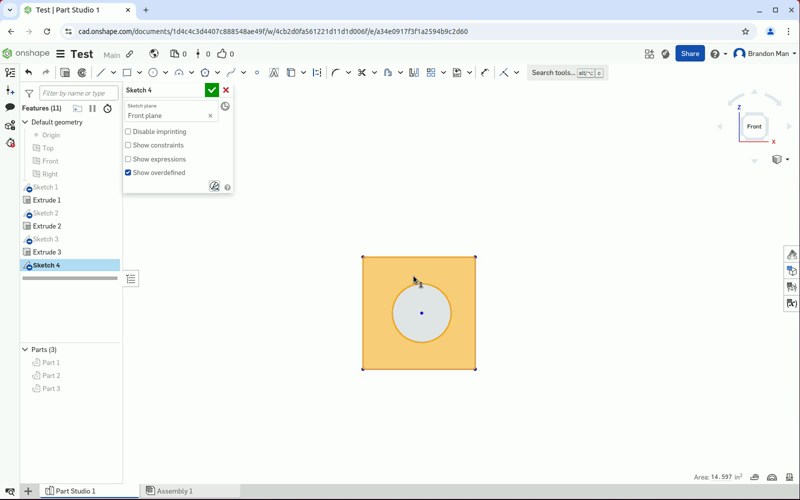
scroll(-6)
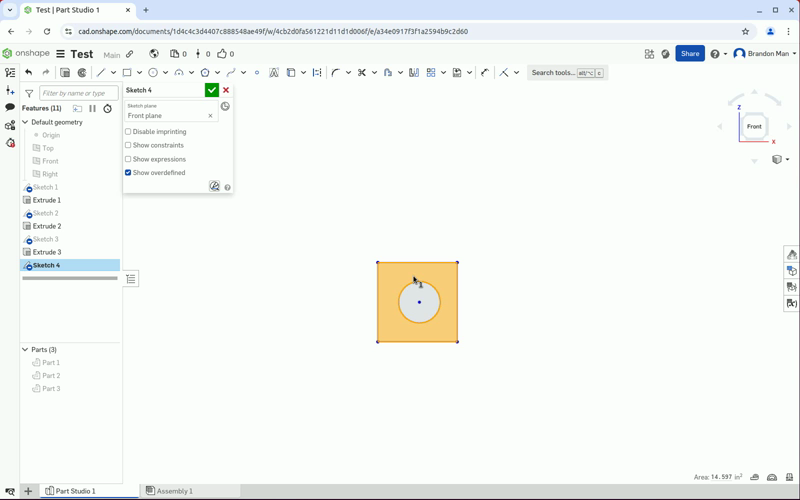
scroll(-6)
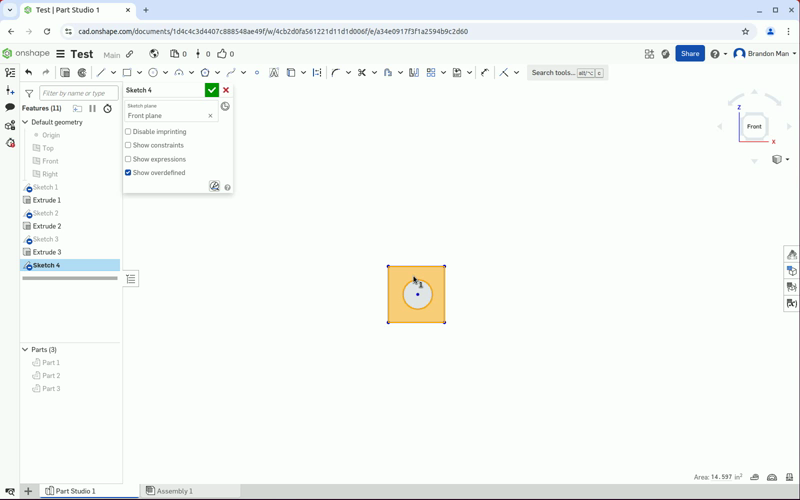
scroll(-6)
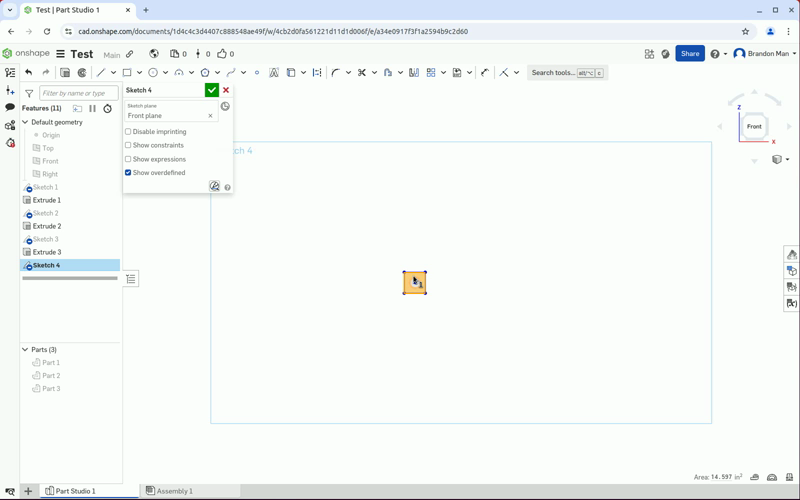
mouse_move(73, 352)
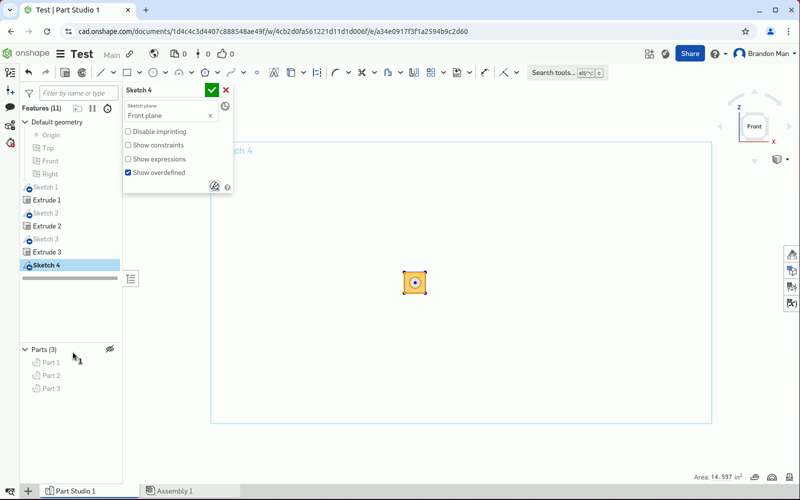
key(shift+y)
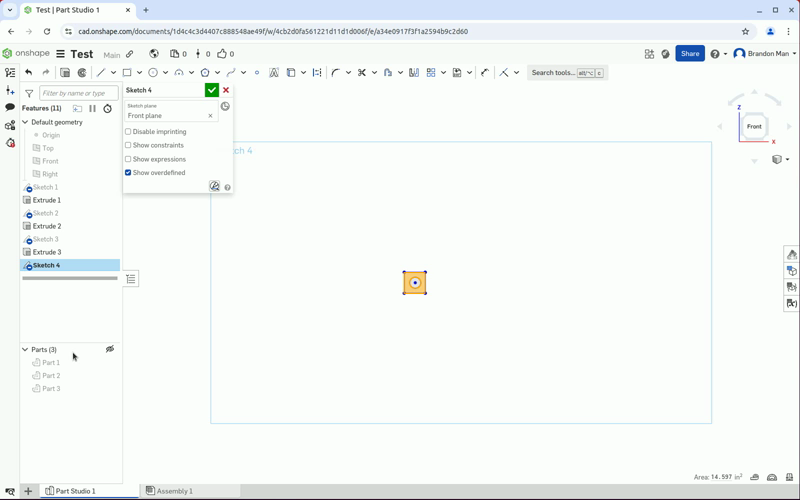
key(shift+e)
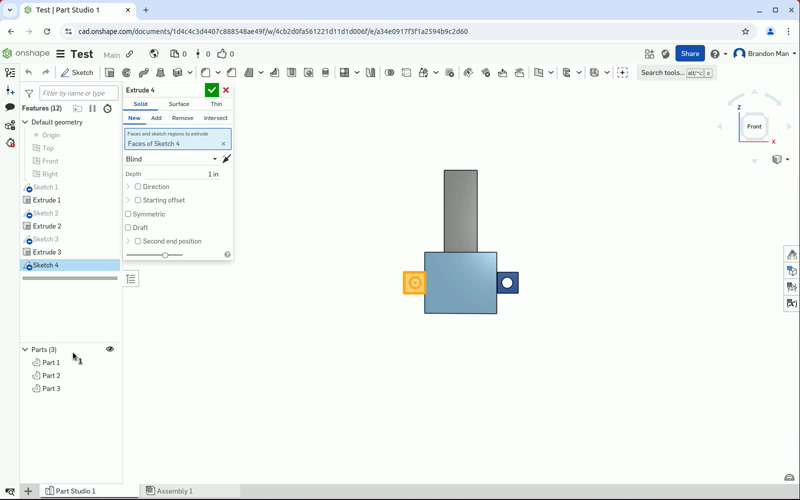
mouse_move(143, 106)
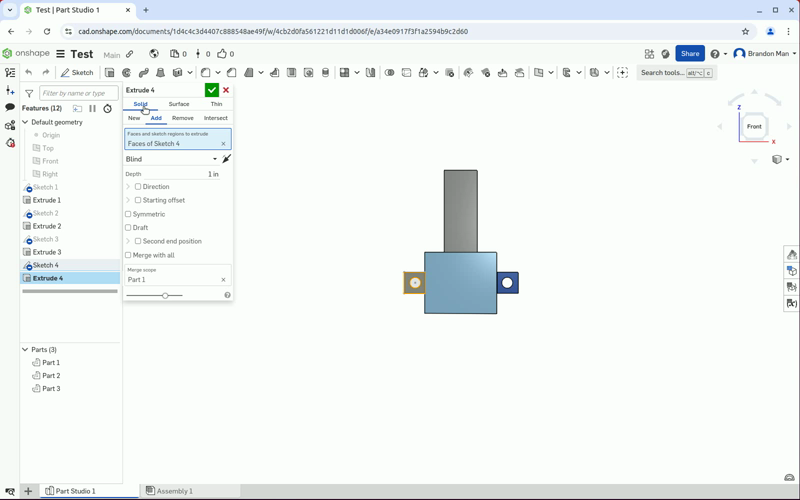
click(143, 106)
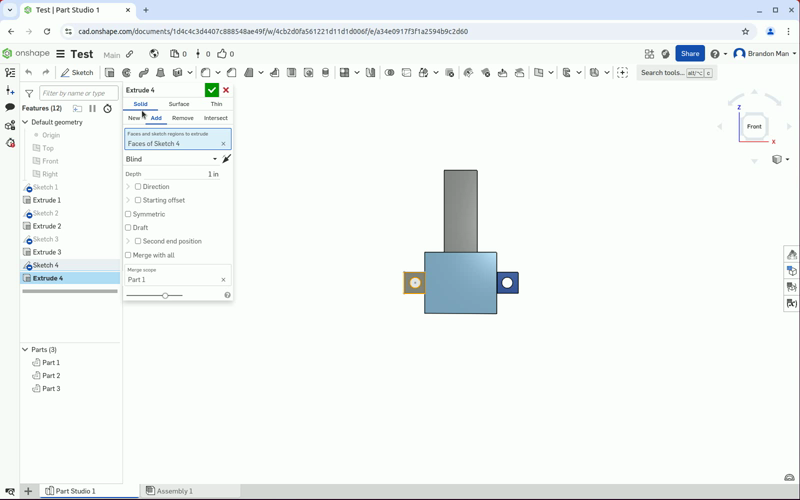
mouse_move(137, 120)
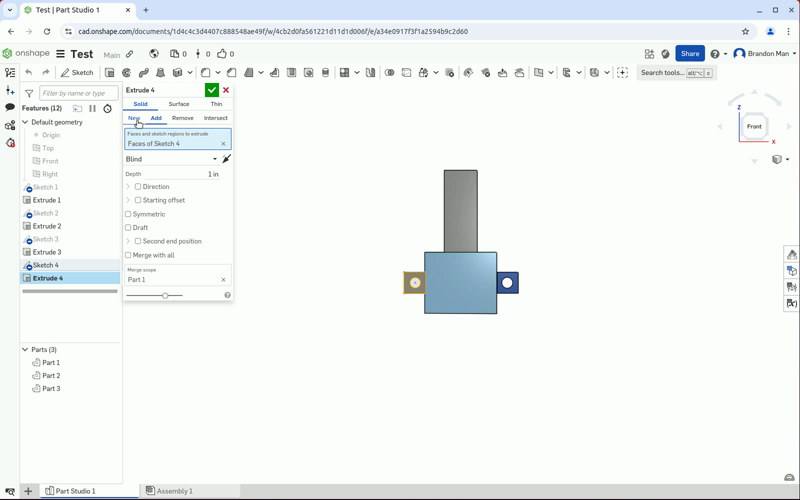
click(137, 120)
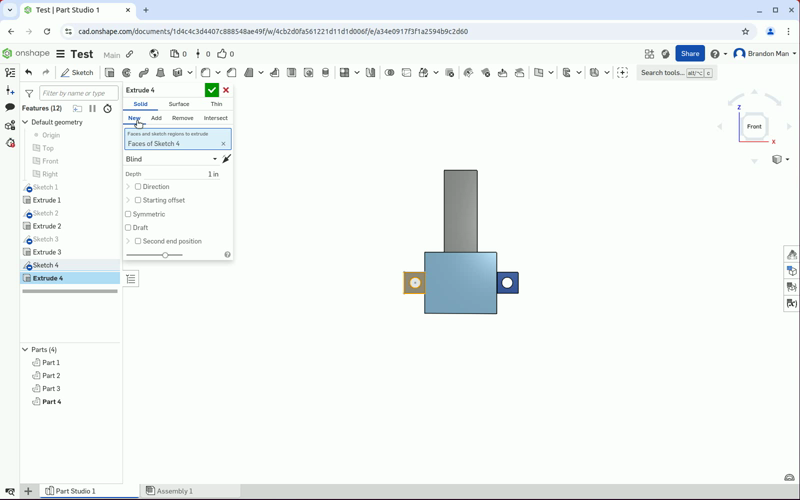
key(tab, 4)
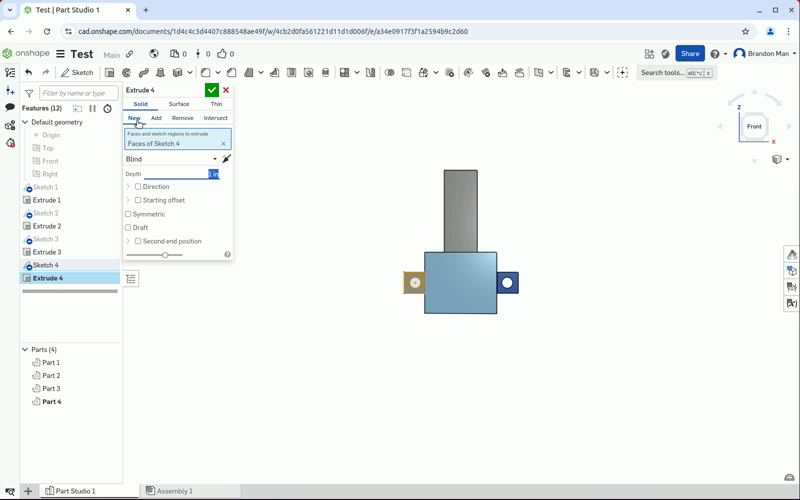
text(3.611)
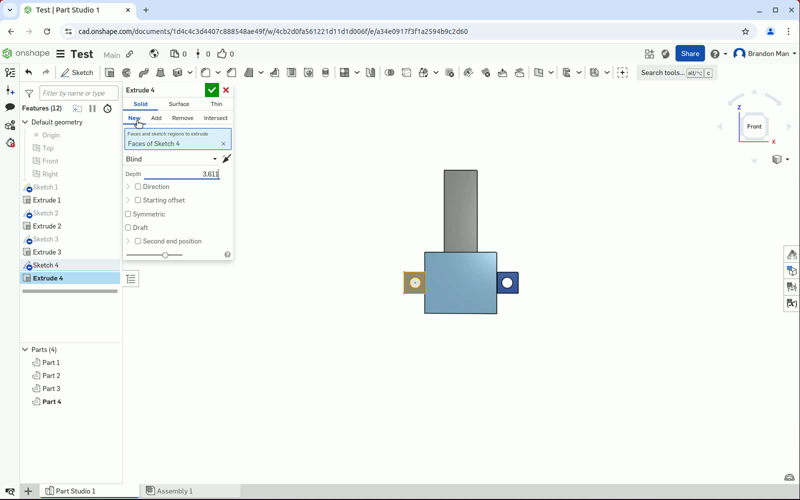
key(enter)
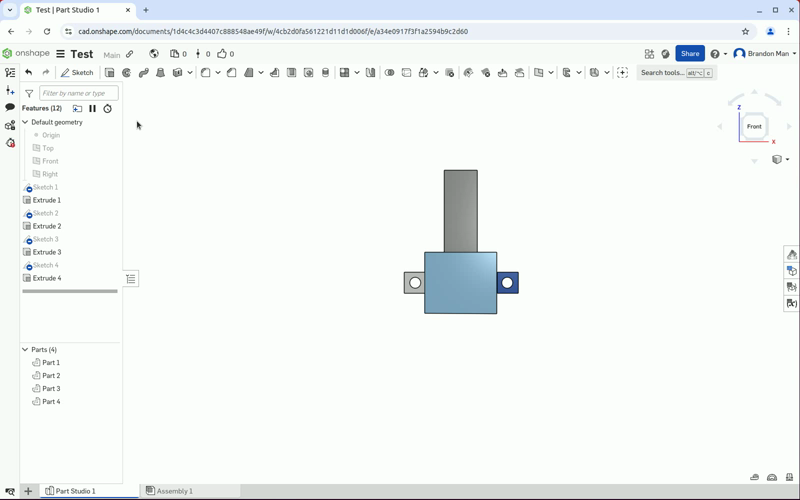
key(shift+h)
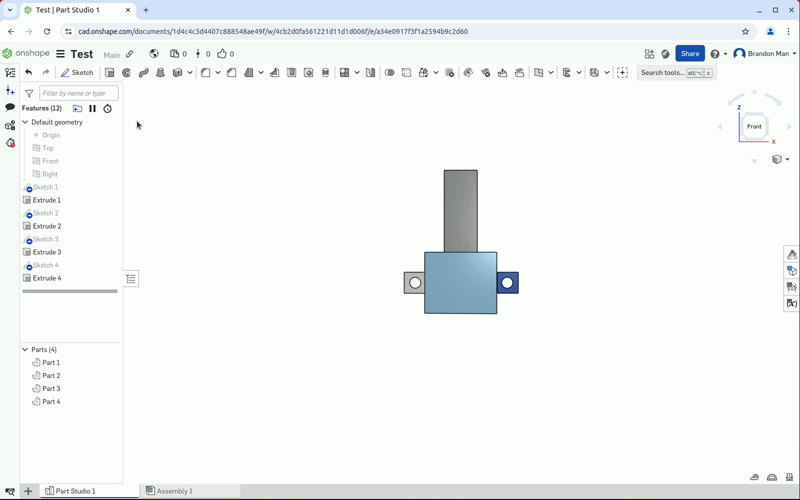
key(shift+h)
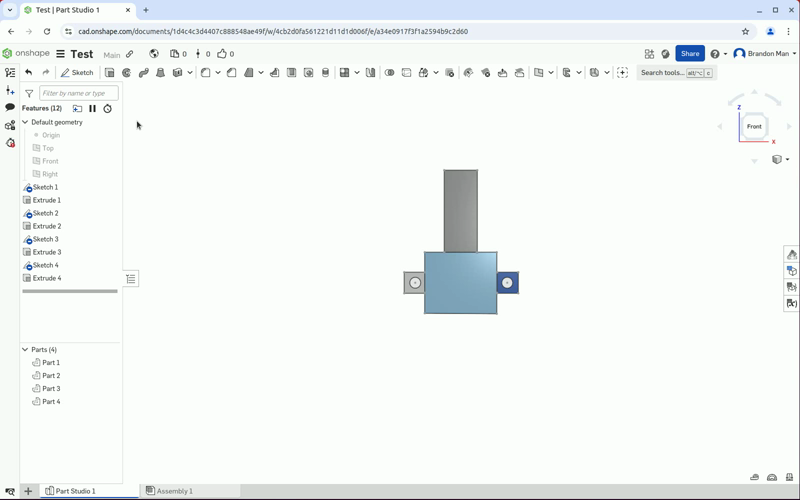
key(shift+7)
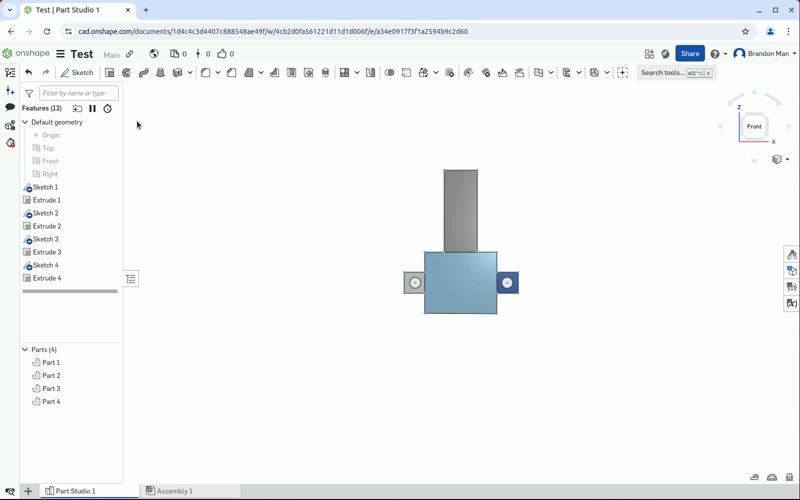
key(left, 2)
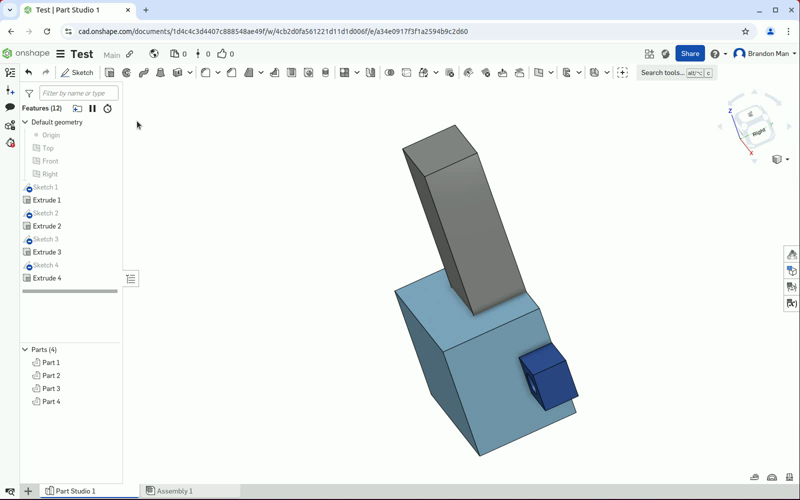
key(down, 2)
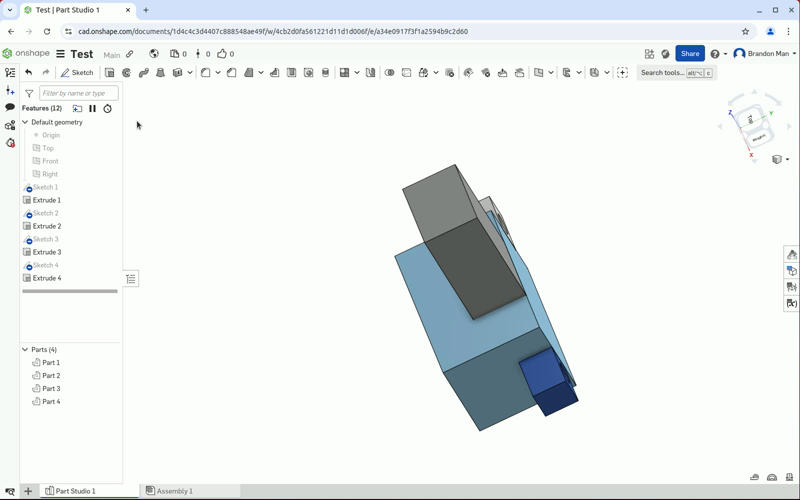
key(up, 2)
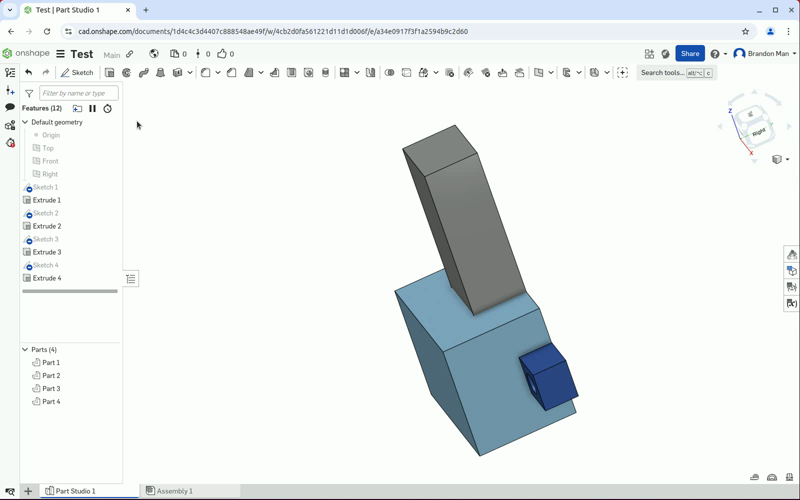
key(right, 2)
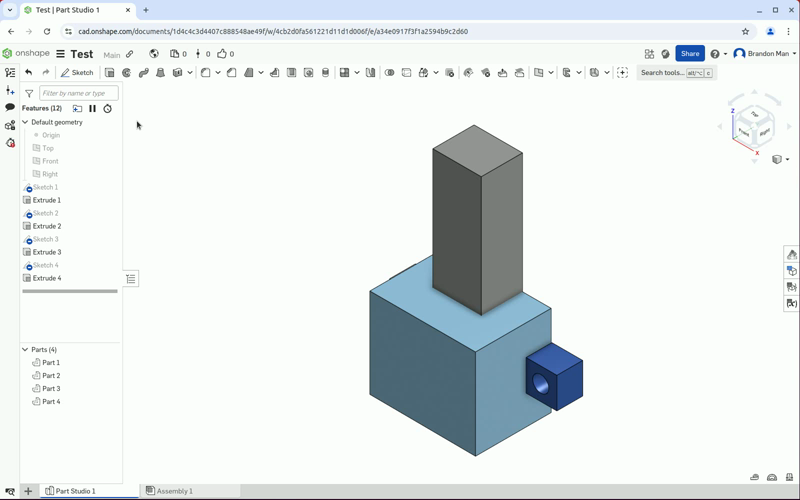
mouse_move(73, 189)
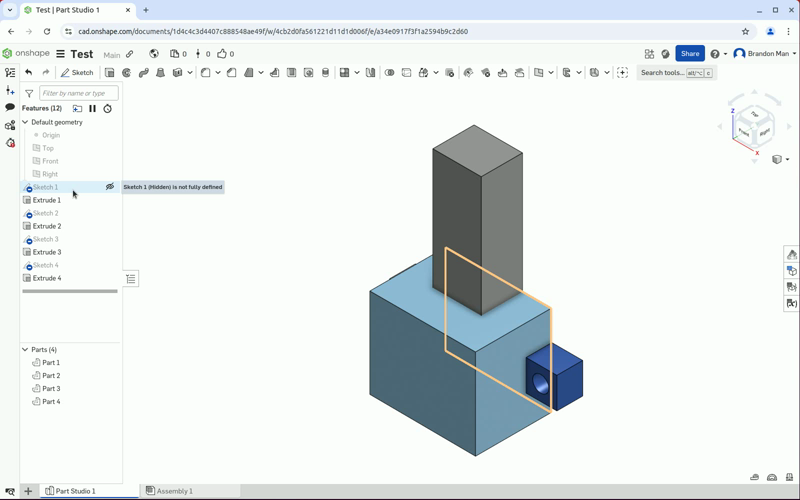
click(73, 189)